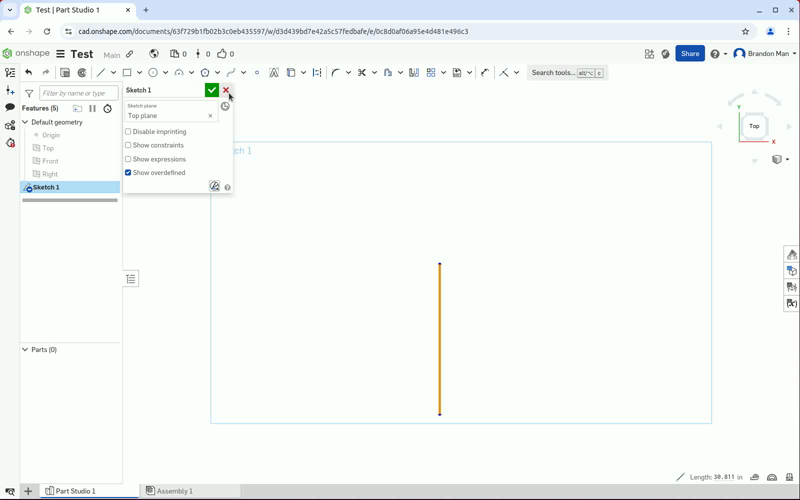
key(shift+h)
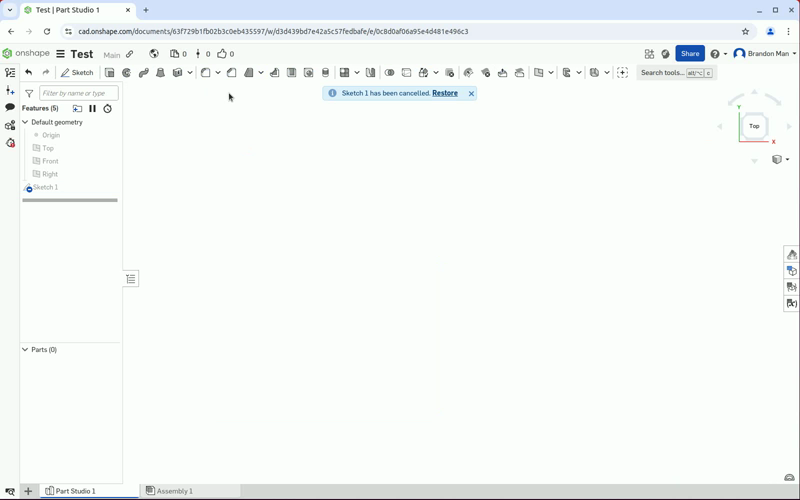
mouse_move(73, 352)
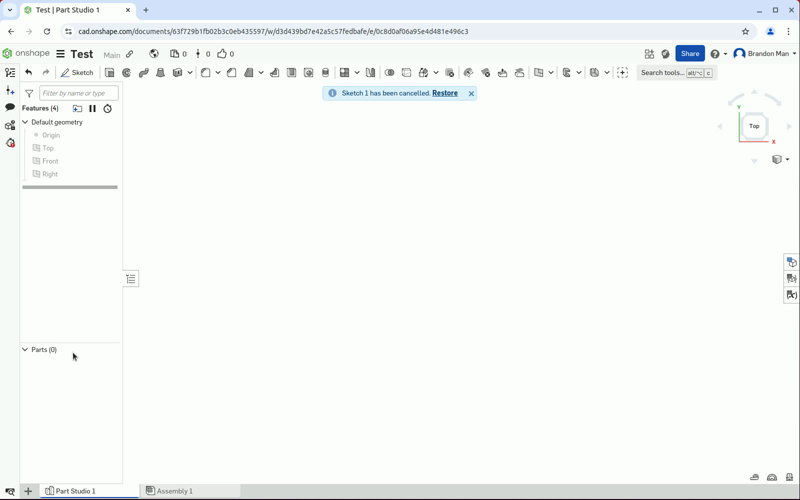
key(y)
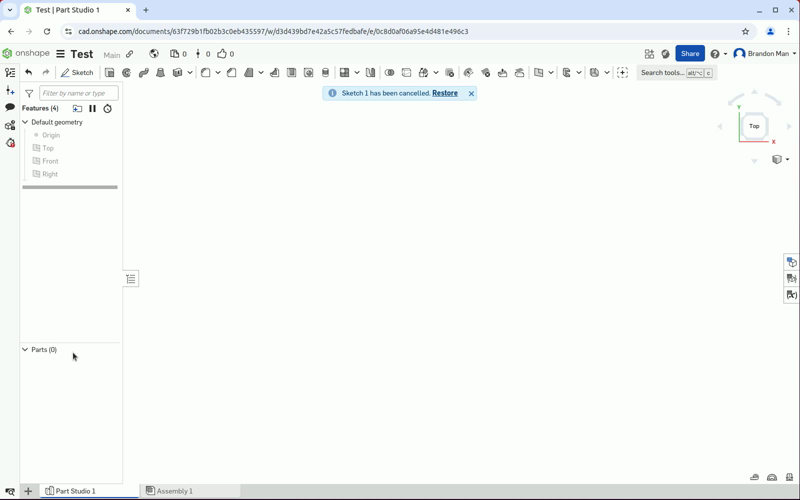
key(shift+p)
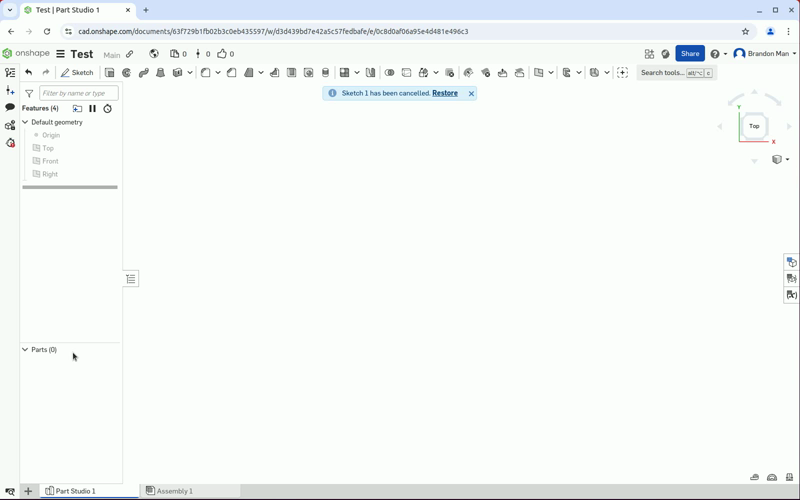
key(space)
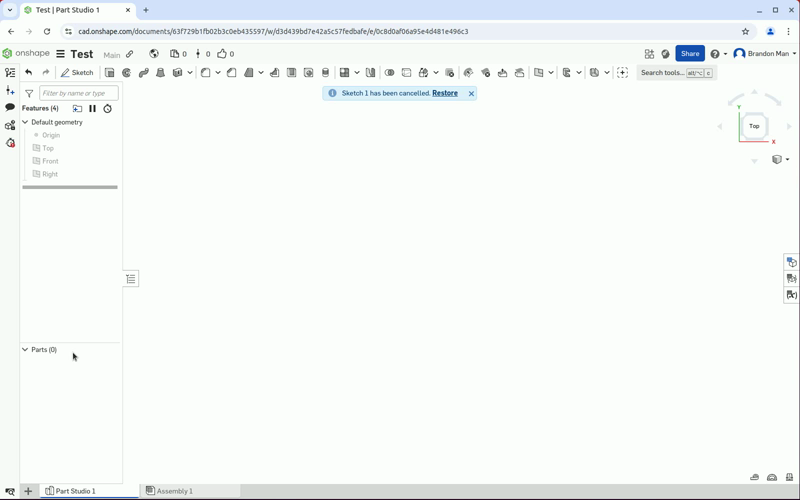
key_down(shift)
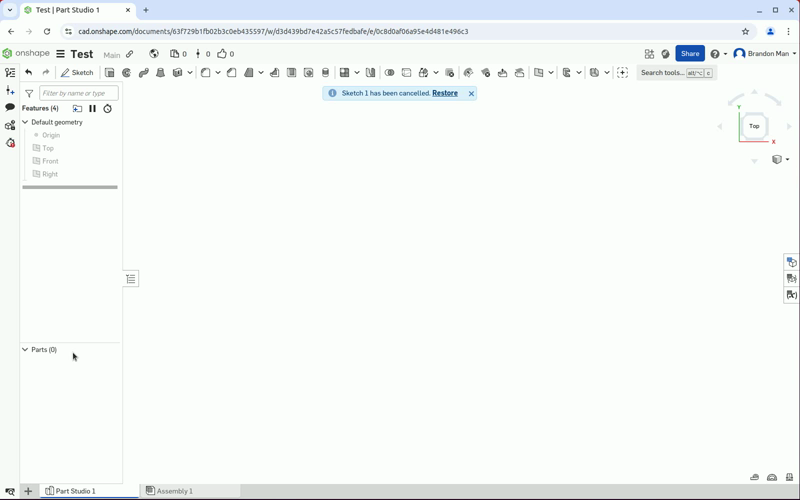
key(up)
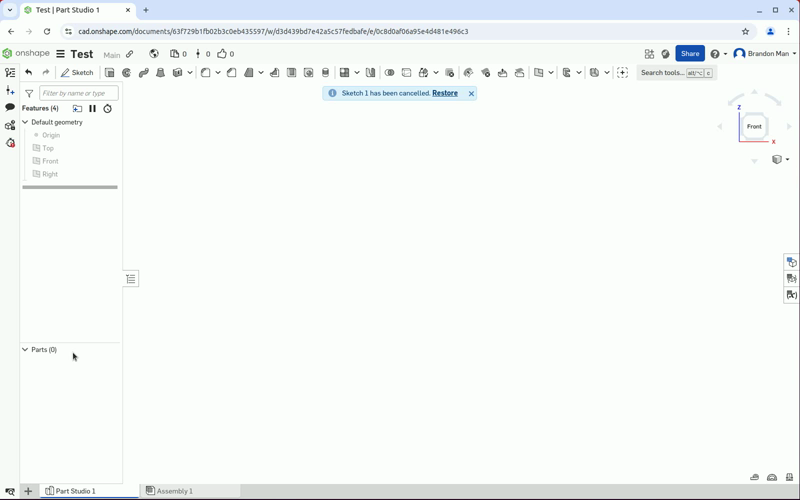
key_up(shift)
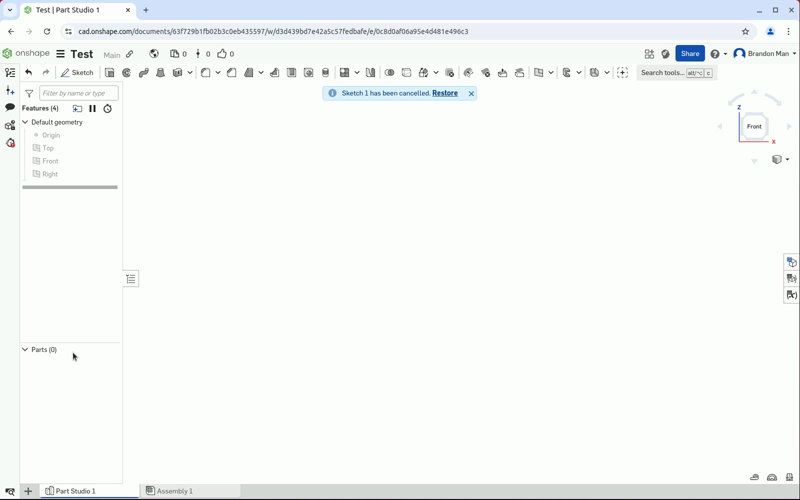
mouse_move(73, 352)
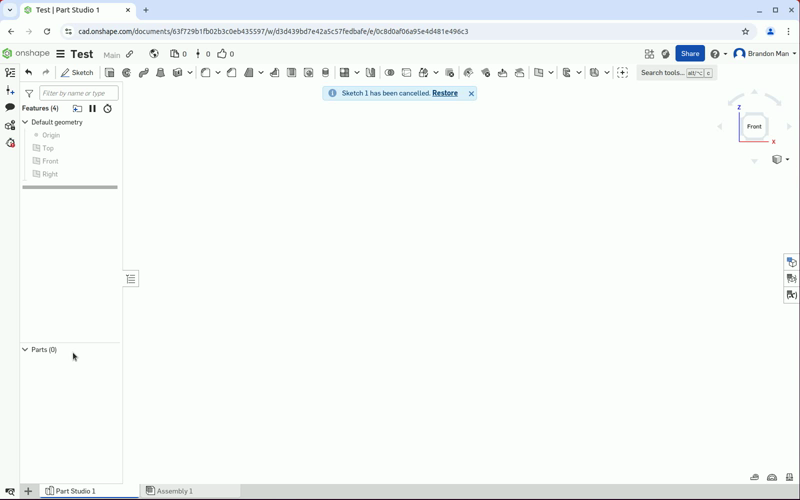
key(shift+y)
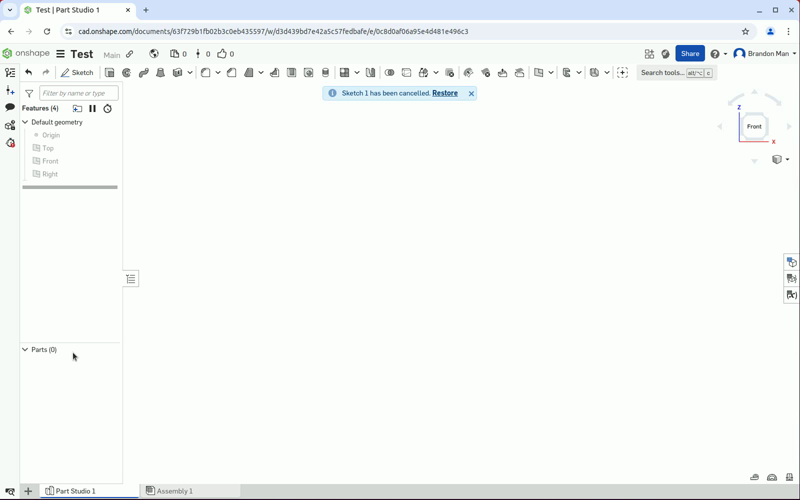
key(shift+s)
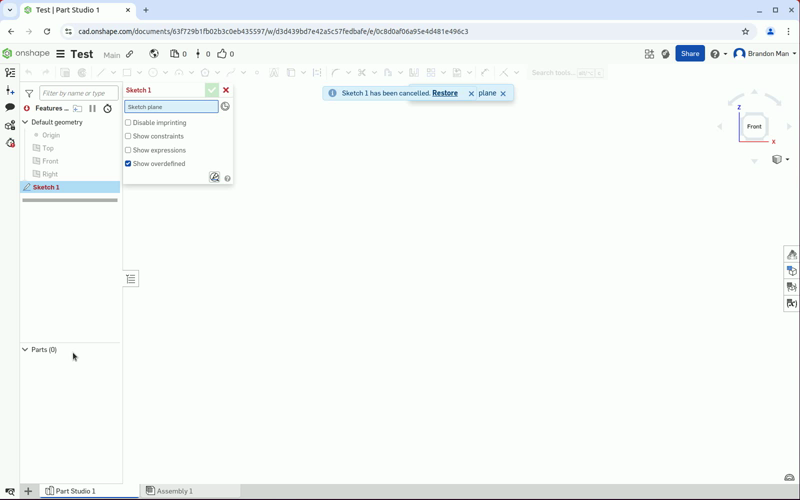
mouse_move(73, 163)
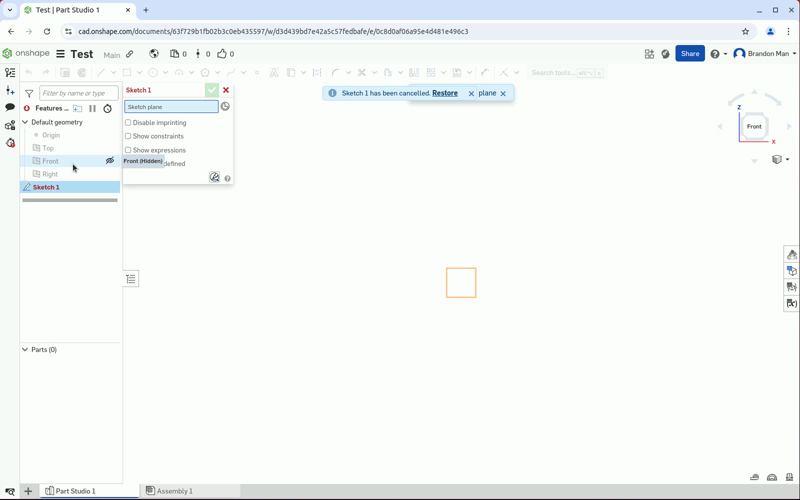
click(73, 163)
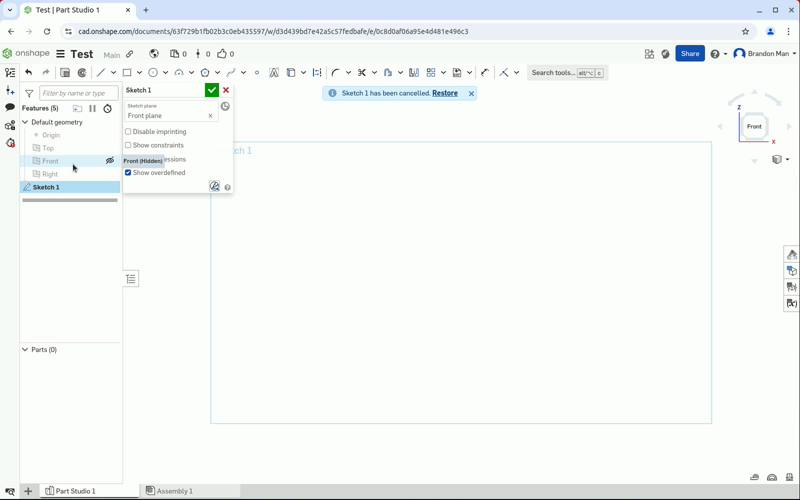
mouse_move(73, 352)
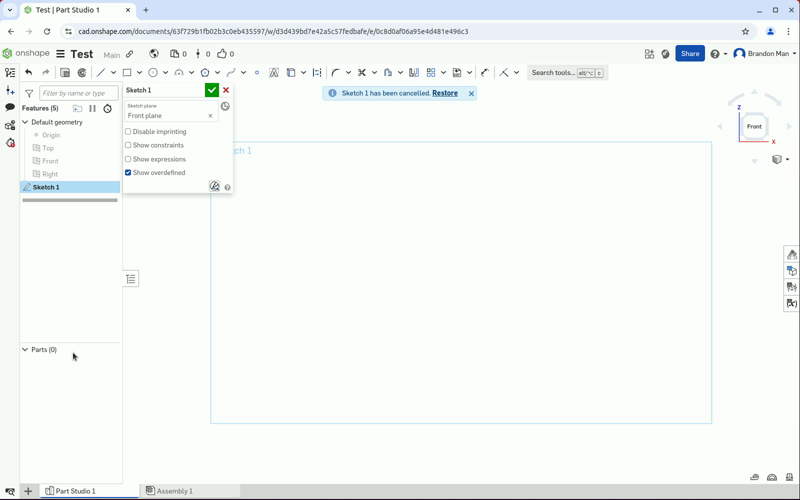
key(y)
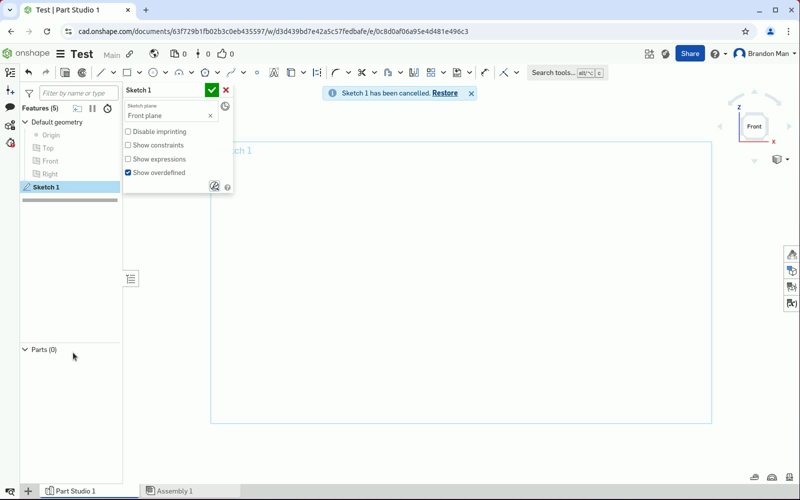
key(l)
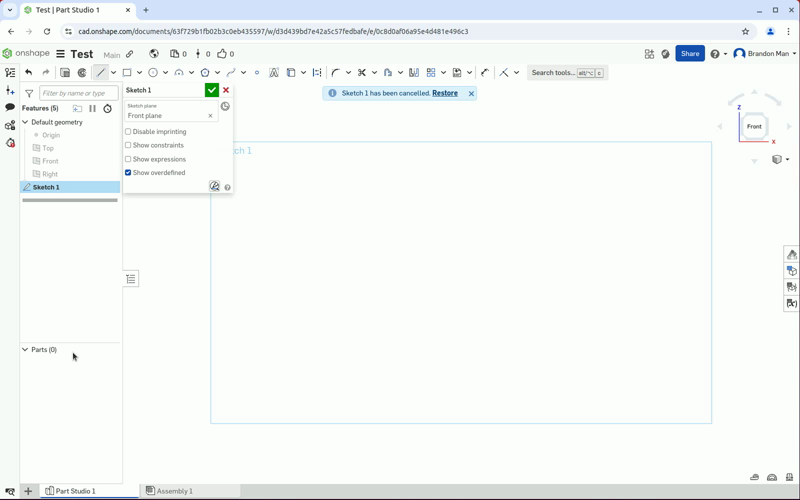
key_down(shift)
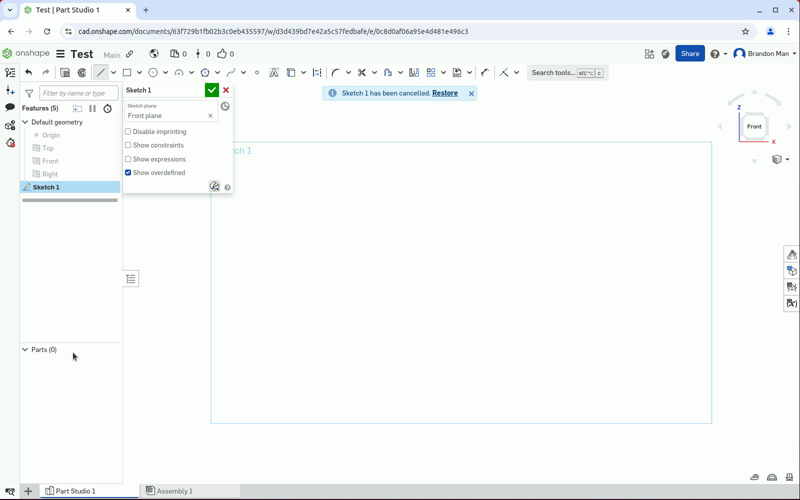
mouse_move(553, 312)
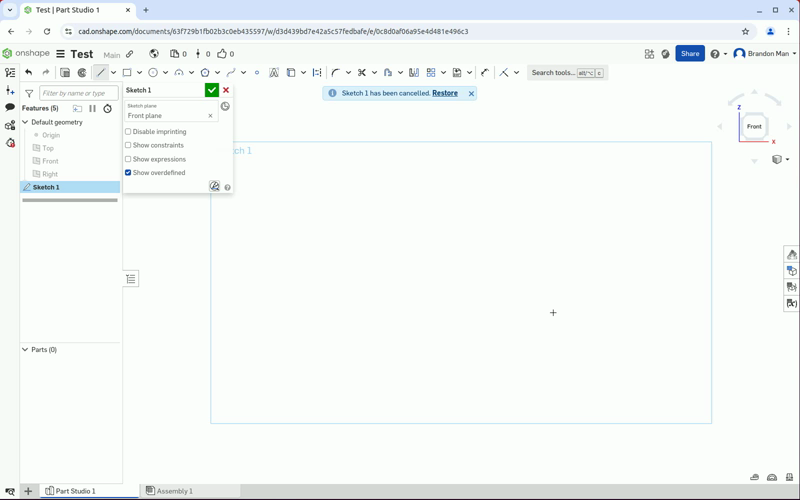
click(553, 312)
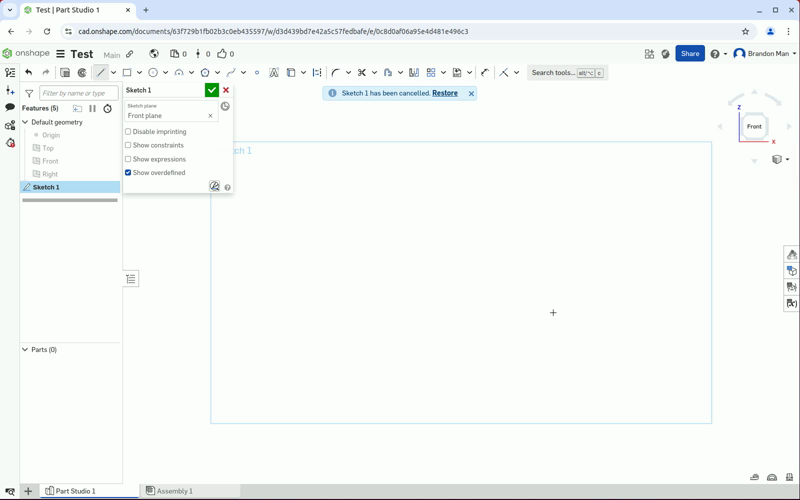
key_up(shift)
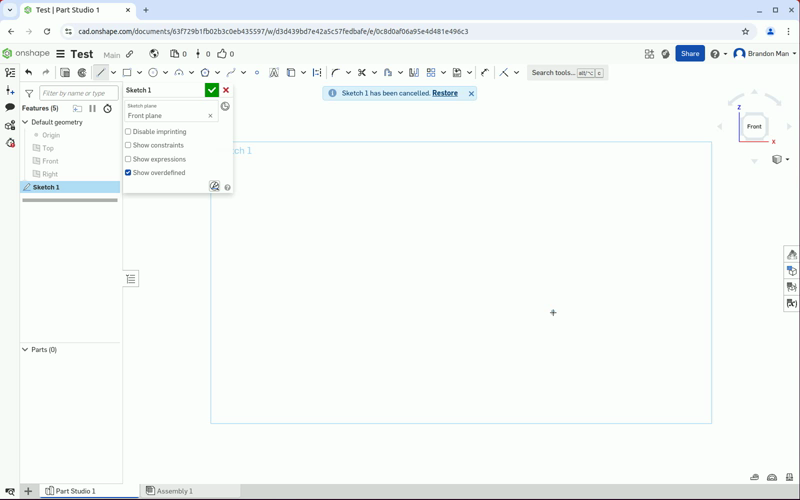
key_down(shift)
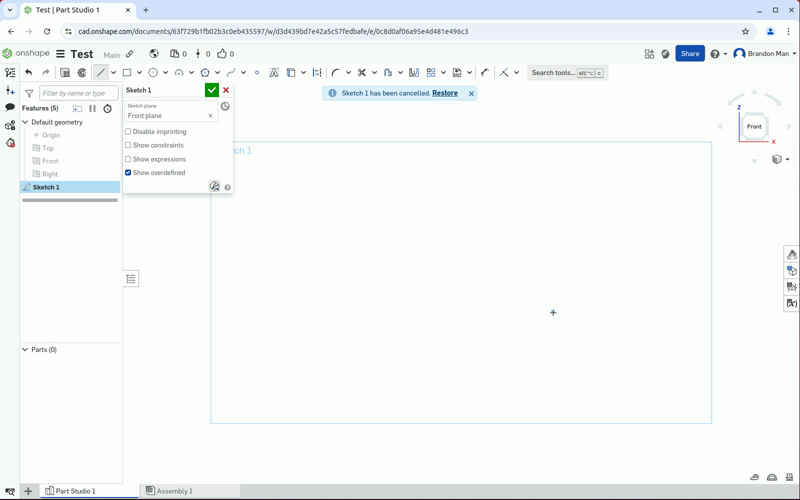
mouse_move(583, 312)
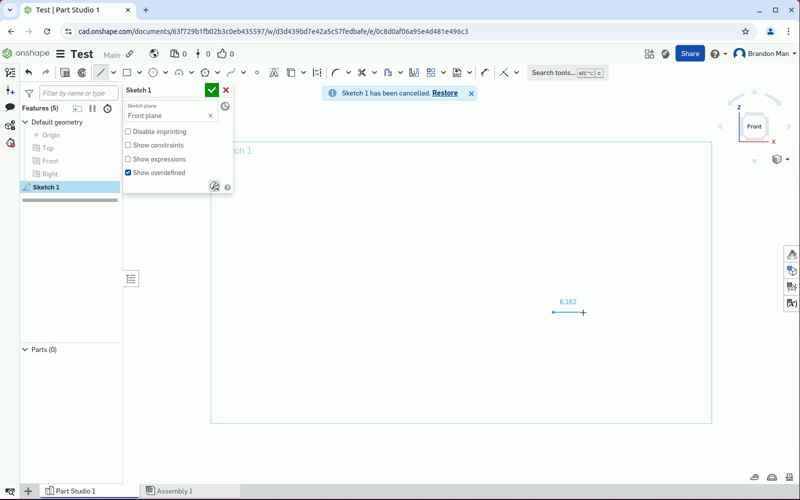
mouse_move(573, 312)
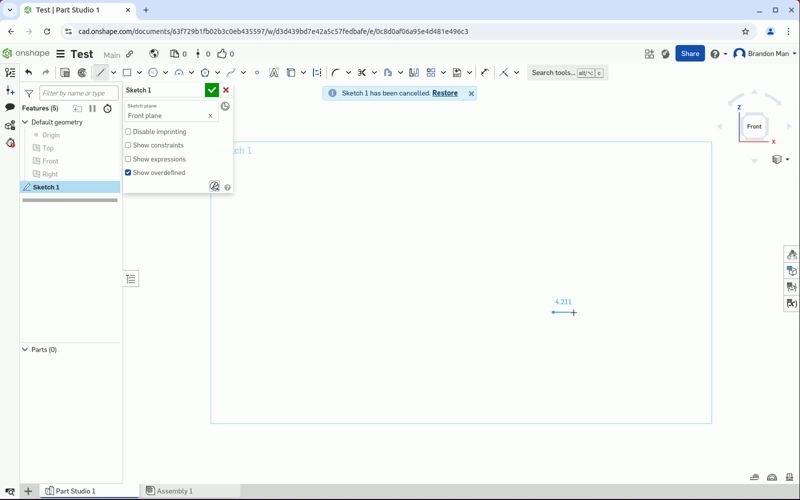
click(573, 312)
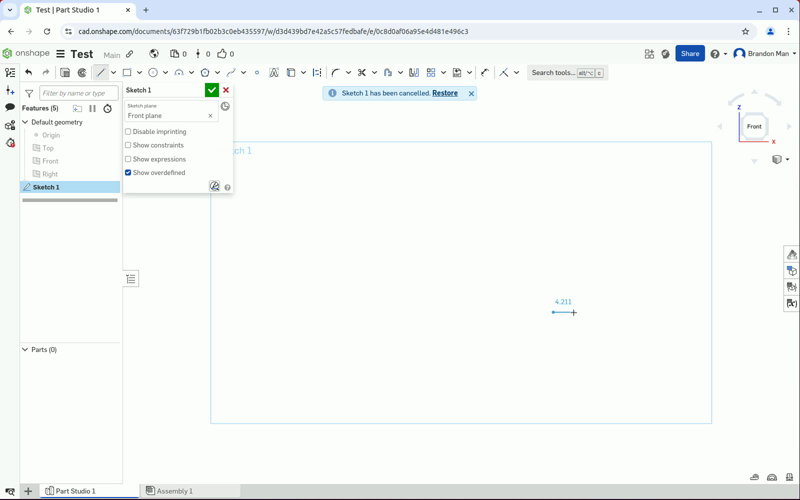
key_up(shift)
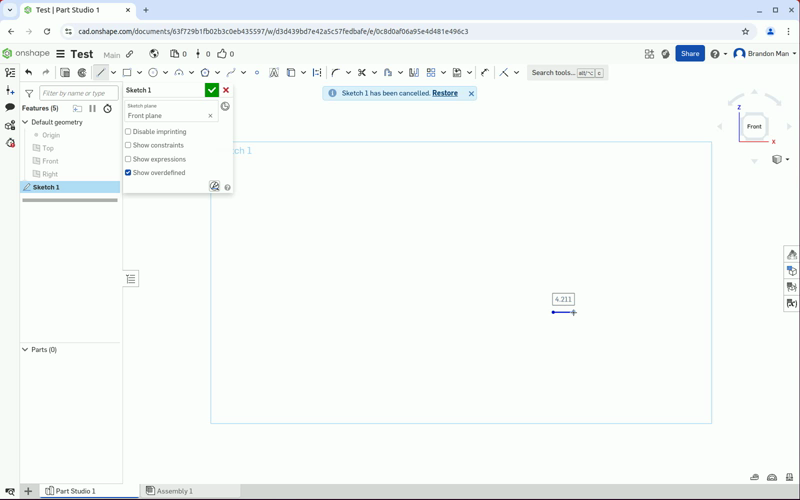
key_down(shift)
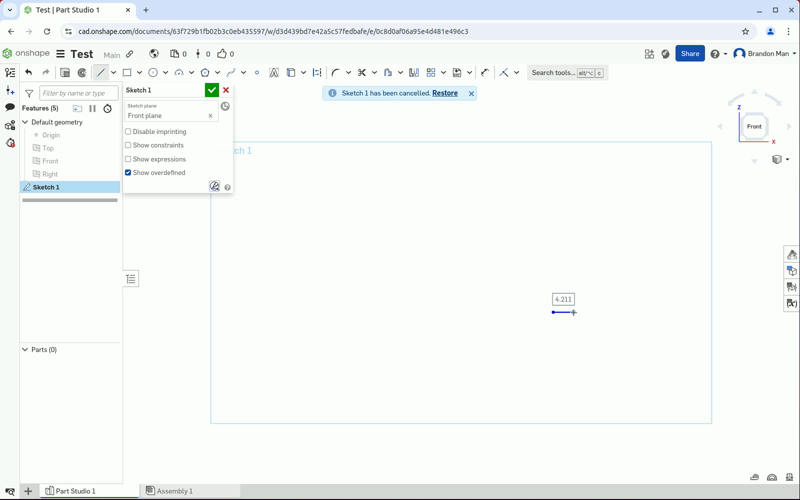
mouse_move(589, 312)
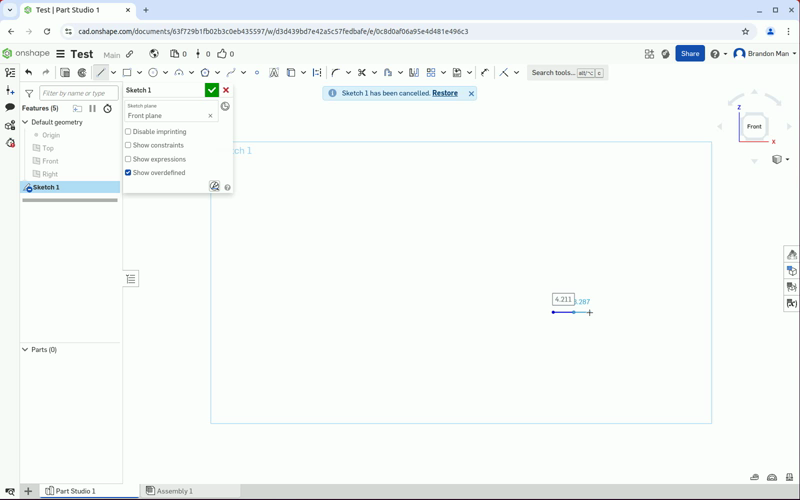
mouse_move(573, 269)
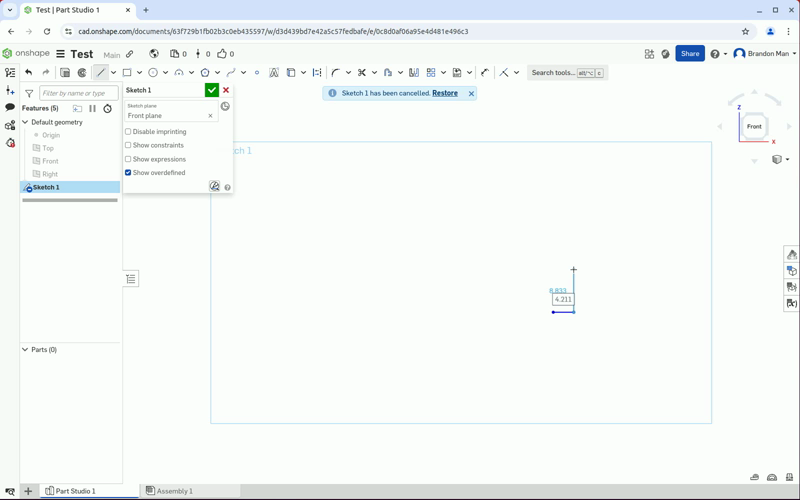
click(573, 269)
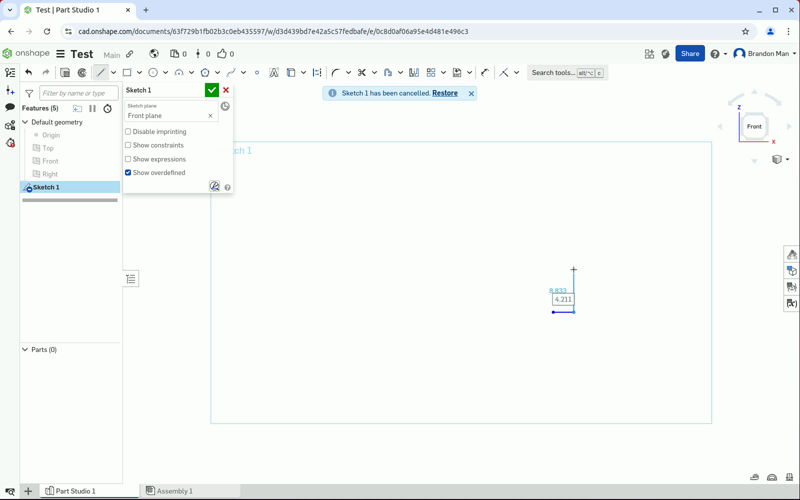
key_up(shift)
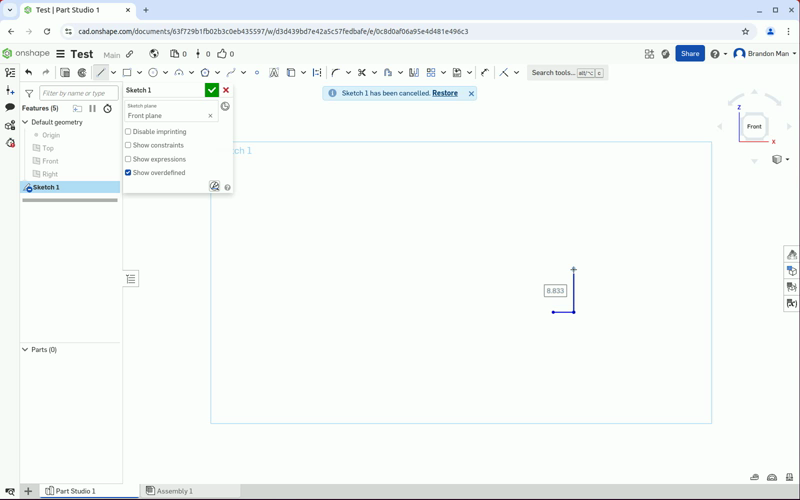
key_down(shift)
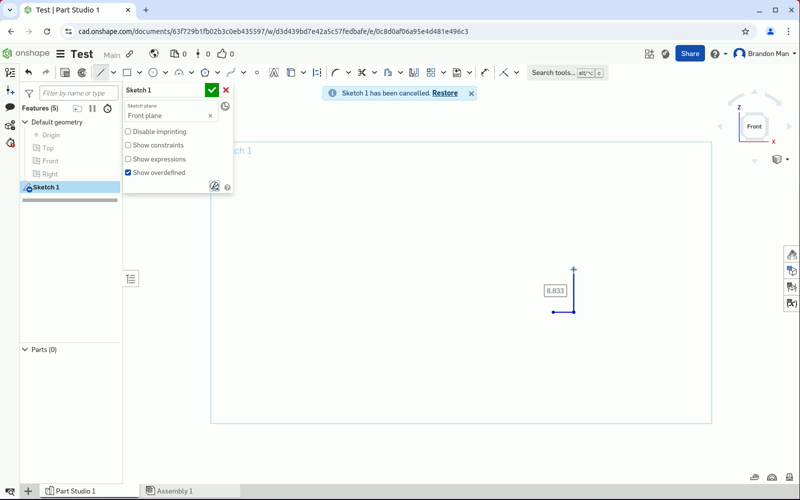
mouse_move(589, 269)
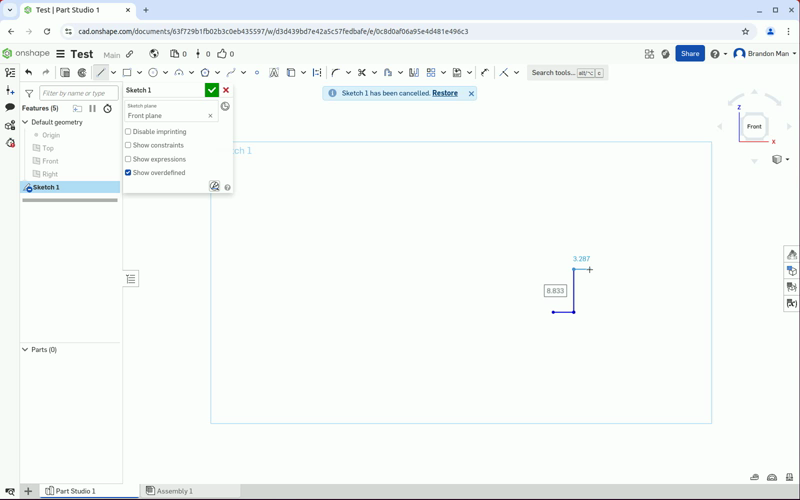
mouse_move(553, 269)
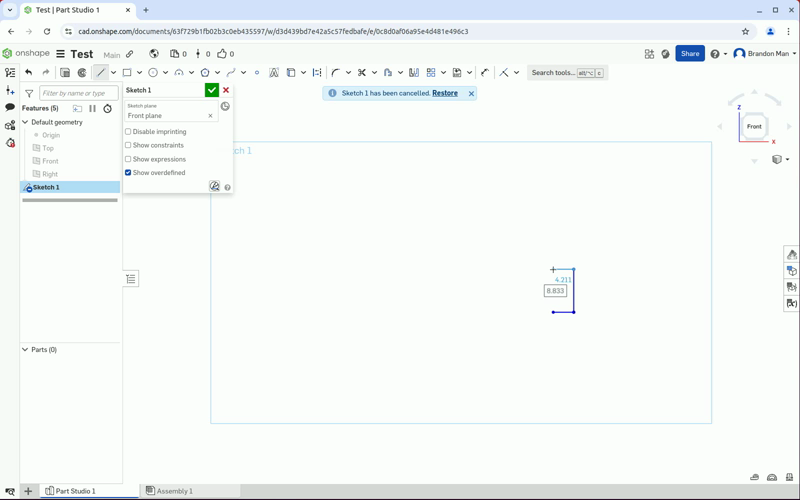
click(553, 269)
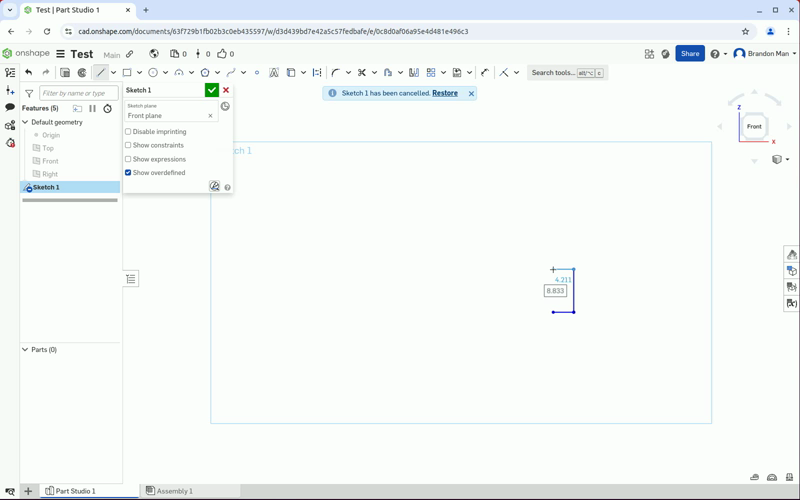
key_up(shift)
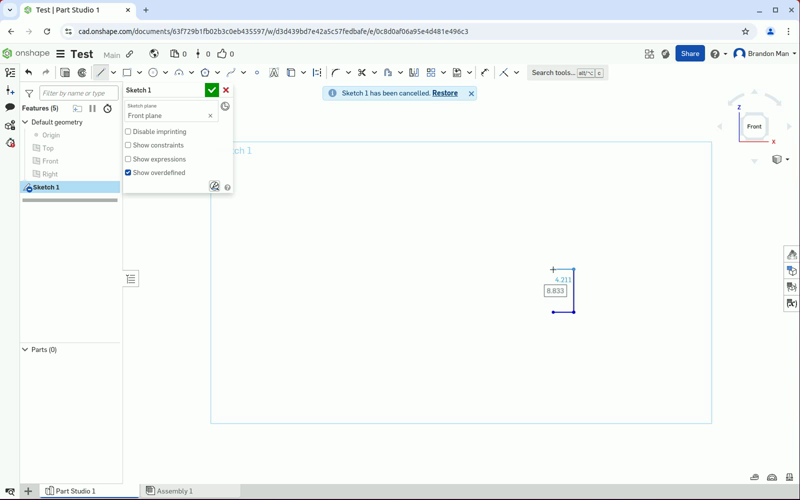
mouse_move(583, 269)
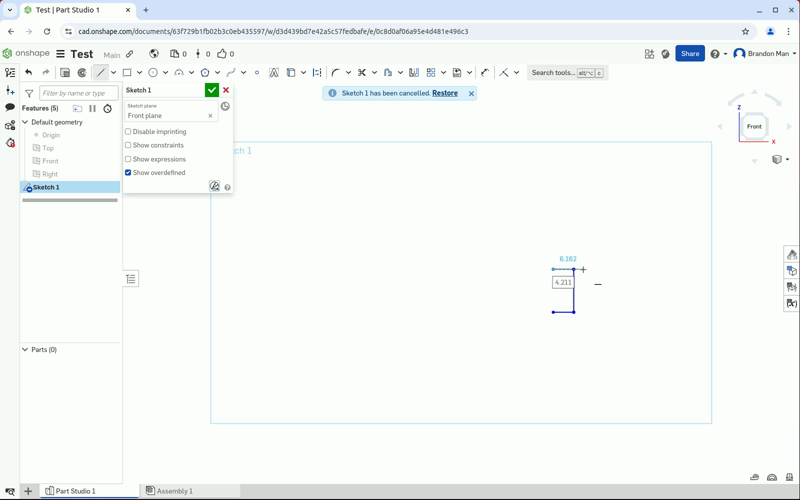
key_down(shift)
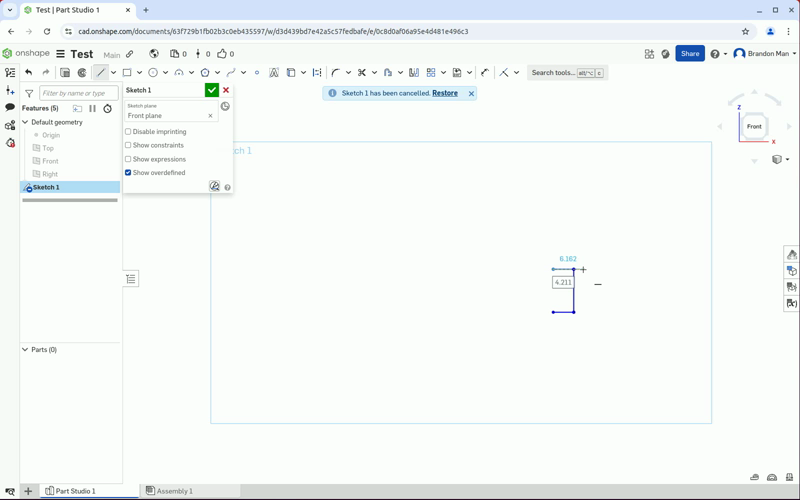
mouse_move(553, 312)
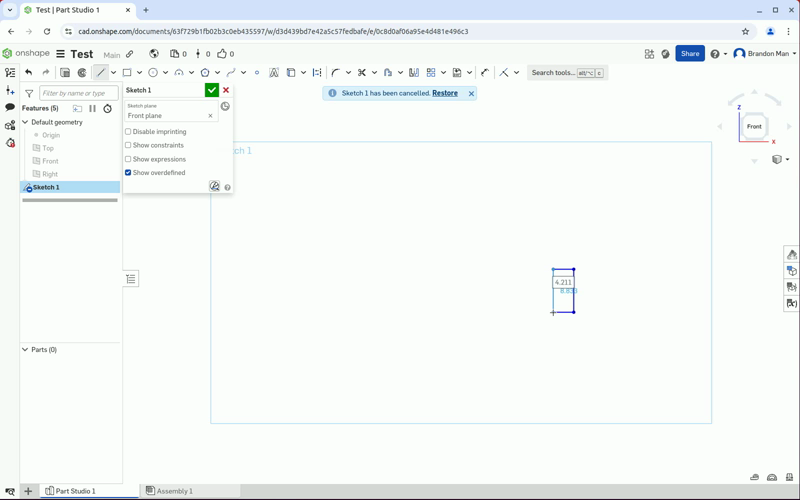
key_up(shift)
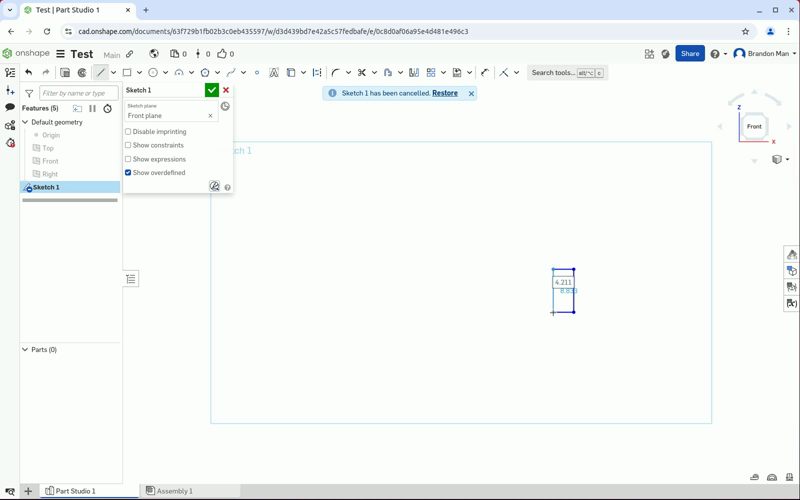
click(553, 312)
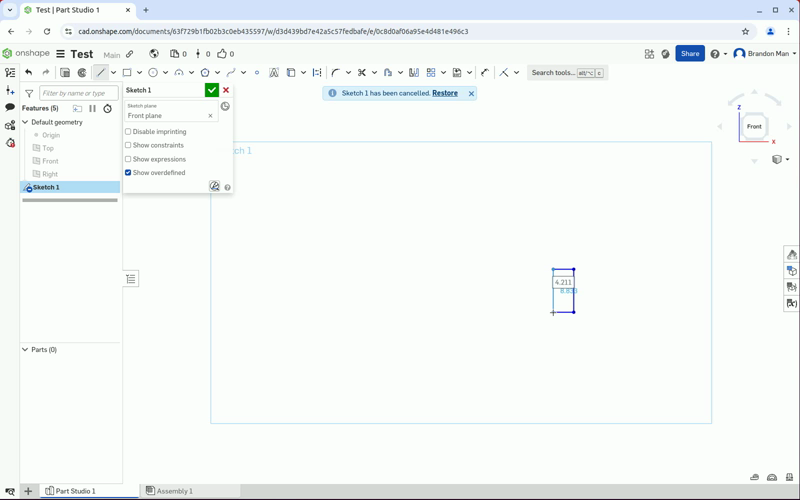
key(esc)
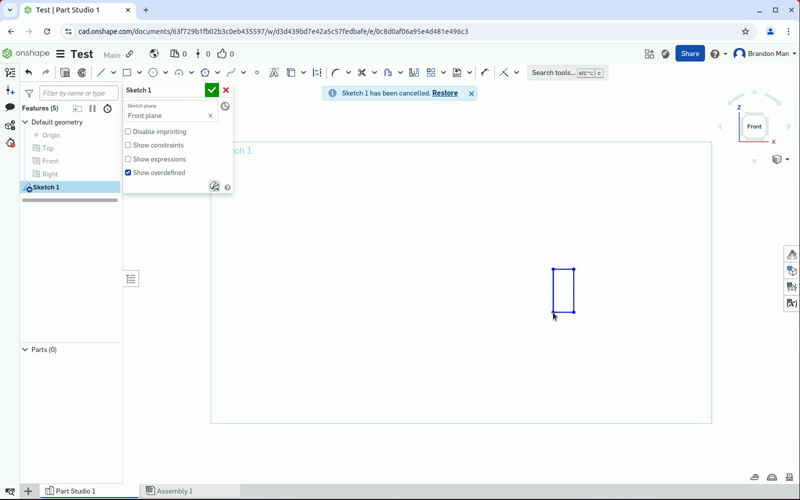
mouse_move(559, 277)
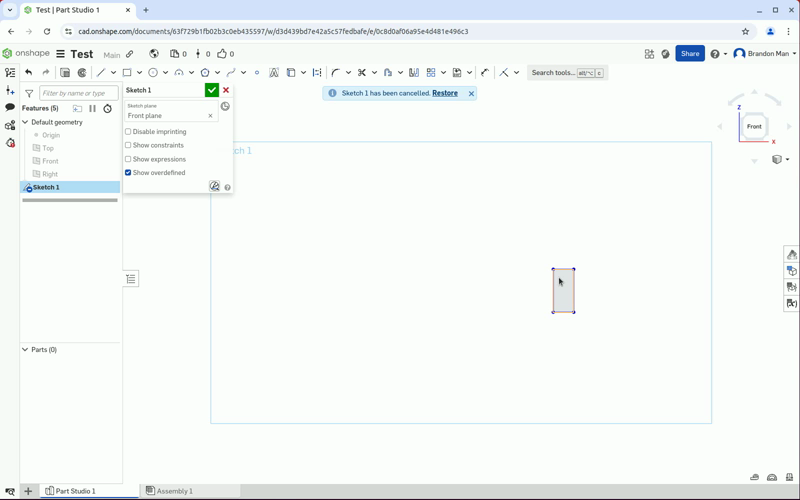
scroll(6)
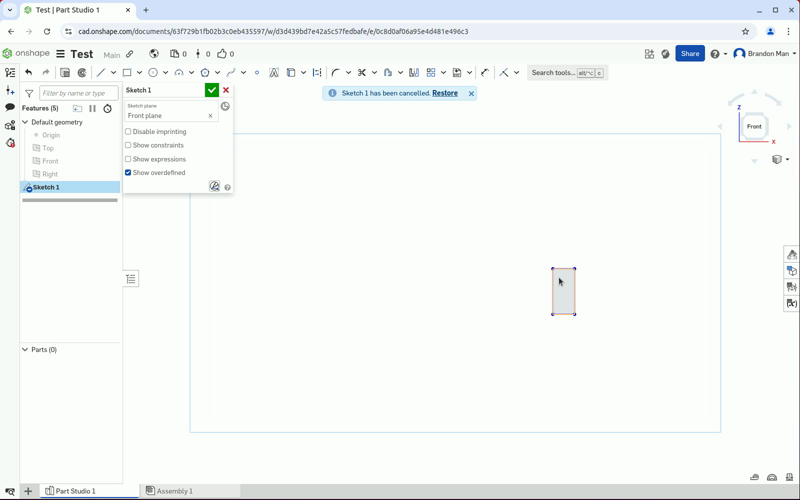
scroll(6)
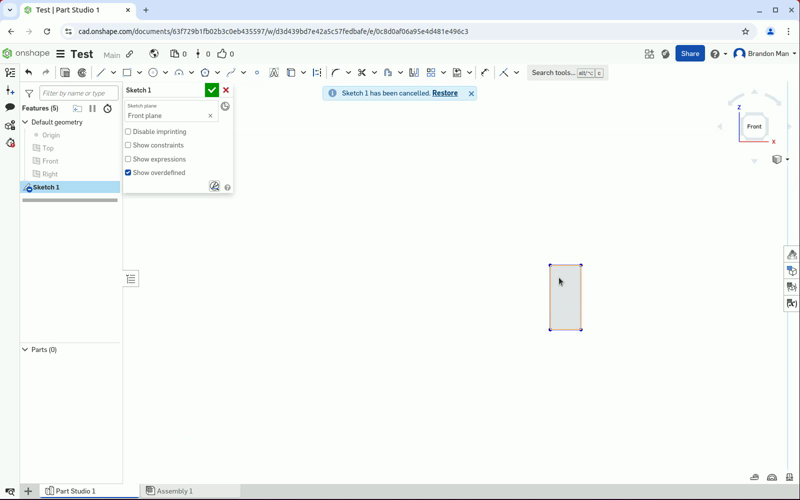
scroll(6)
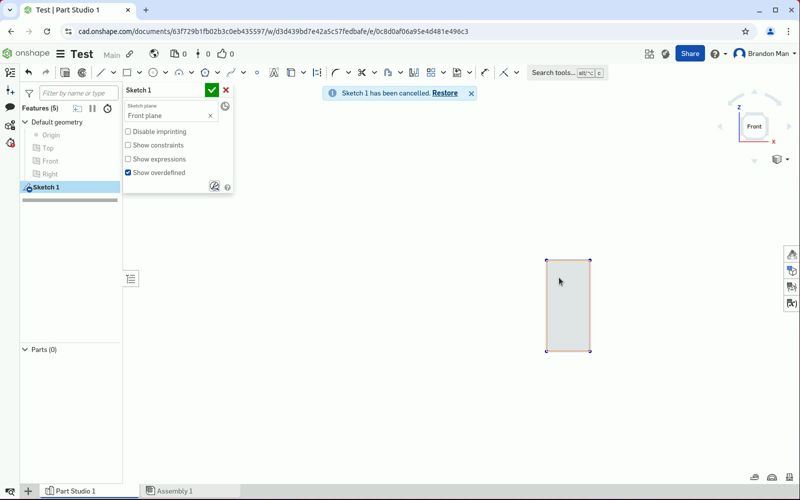
scroll(6)
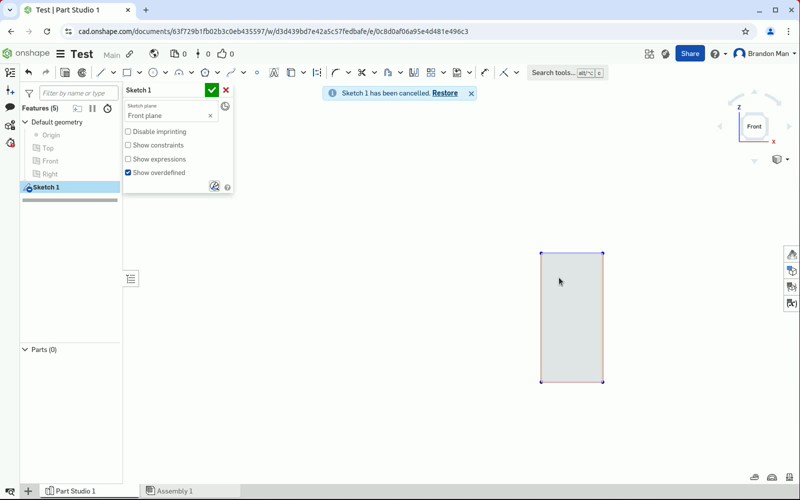
scroll(6)
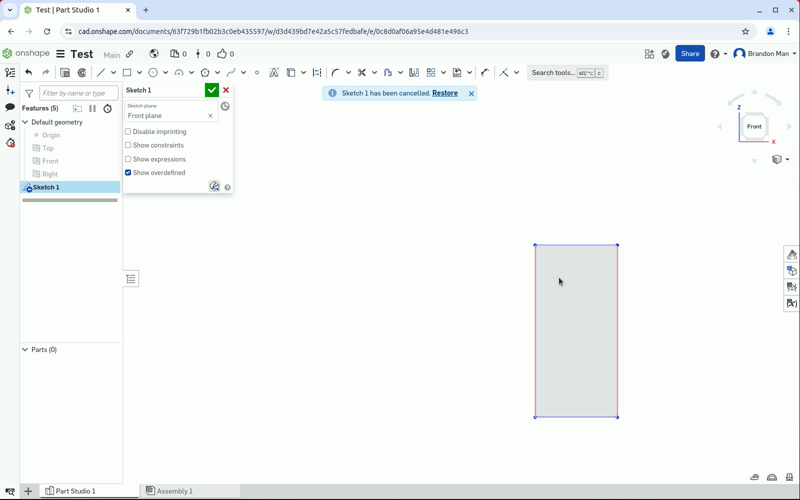
scroll(6)
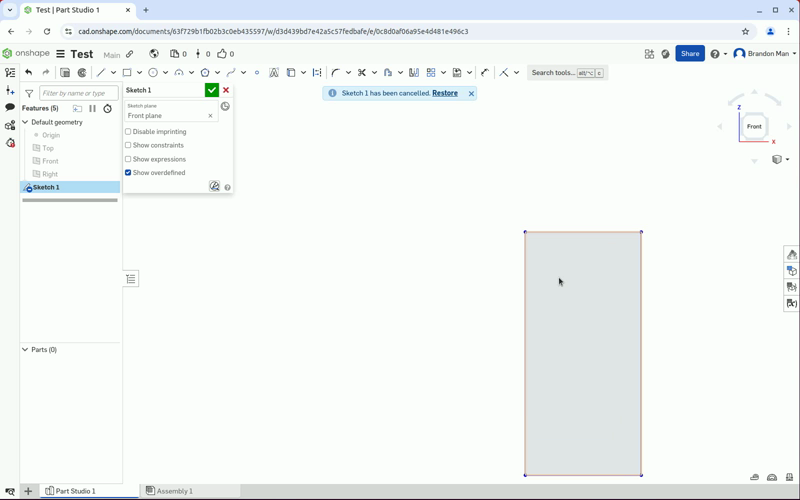
scroll(6)
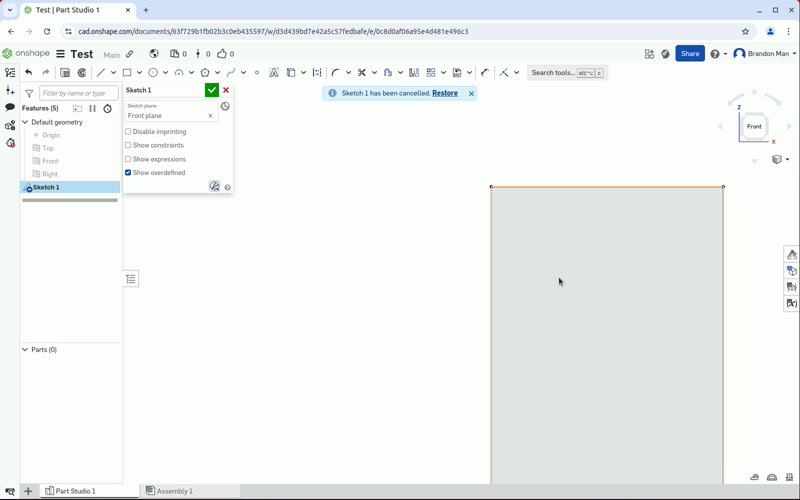
click(559, 277)
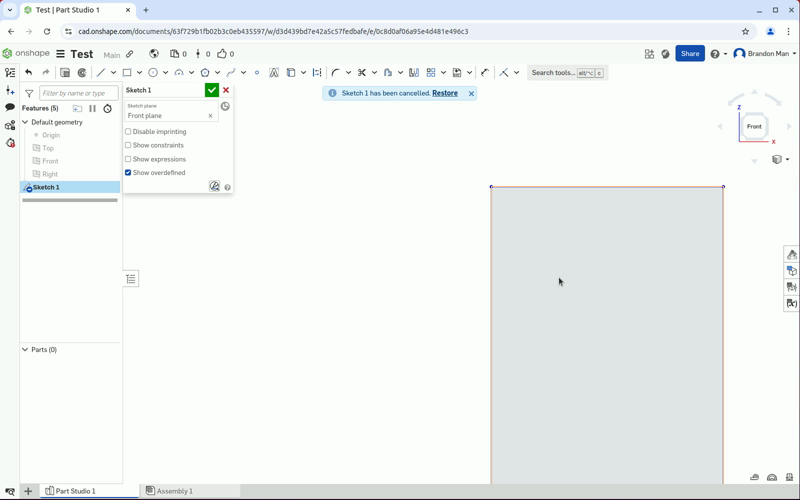
scroll(-6)
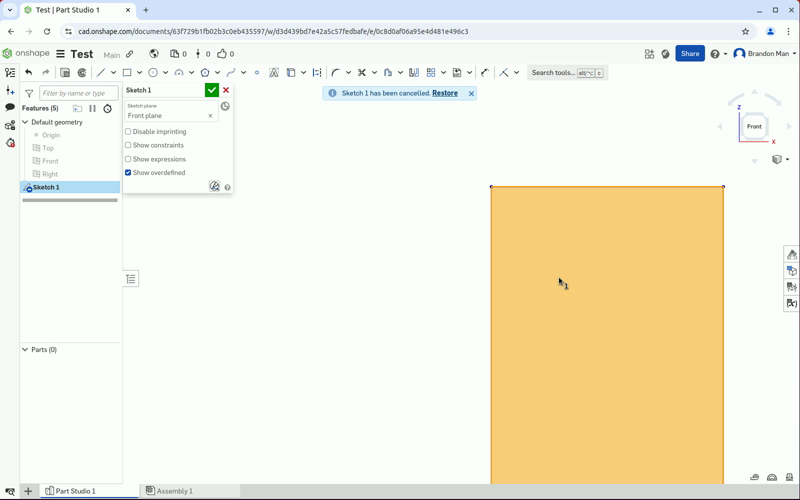
scroll(-6)
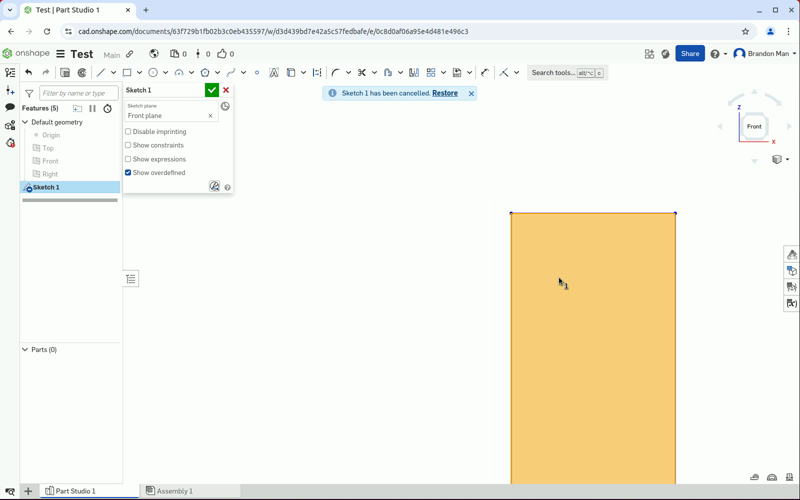
scroll(-6)
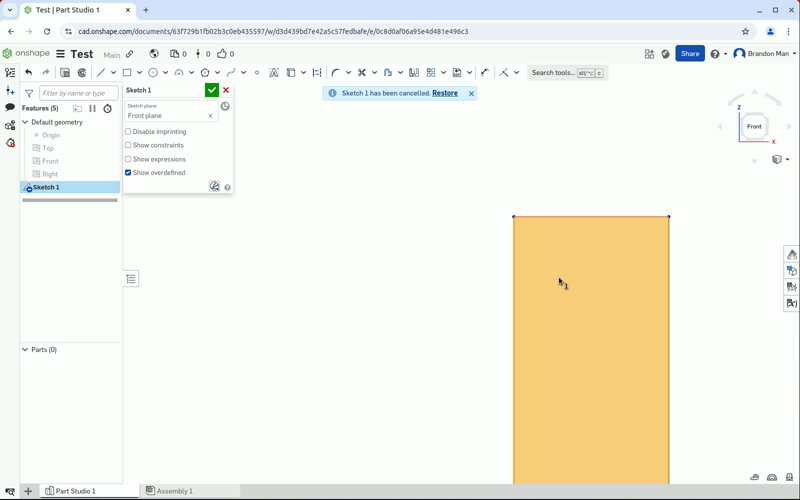
scroll(-6)
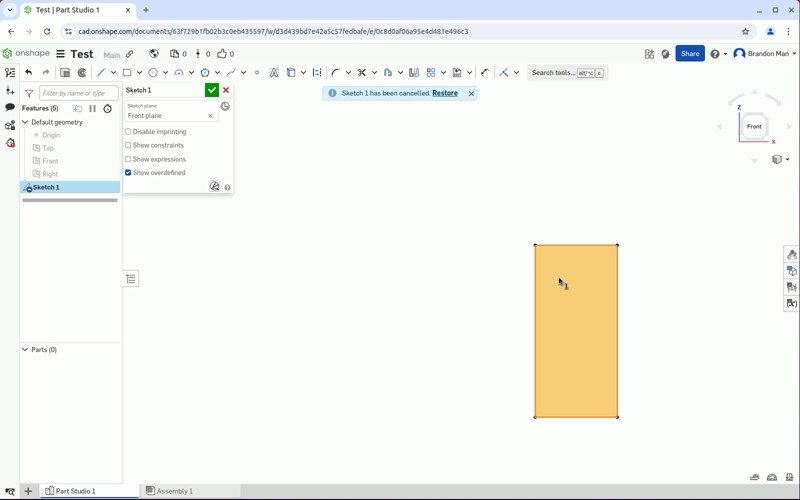
scroll(-6)
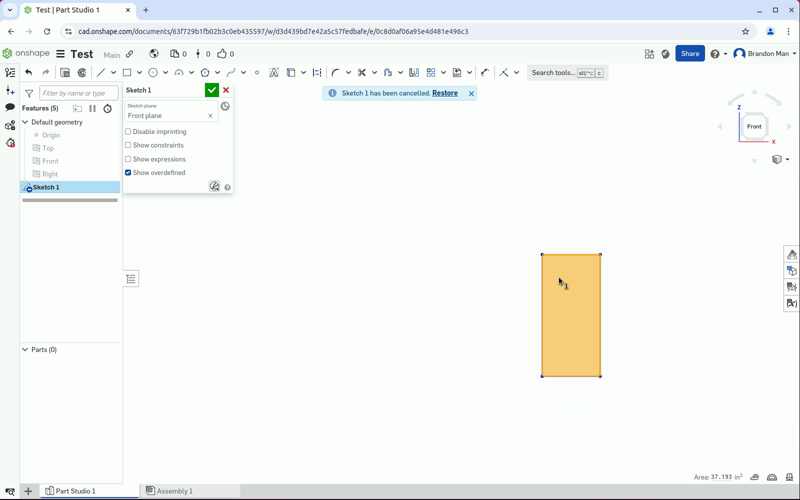
scroll(-6)
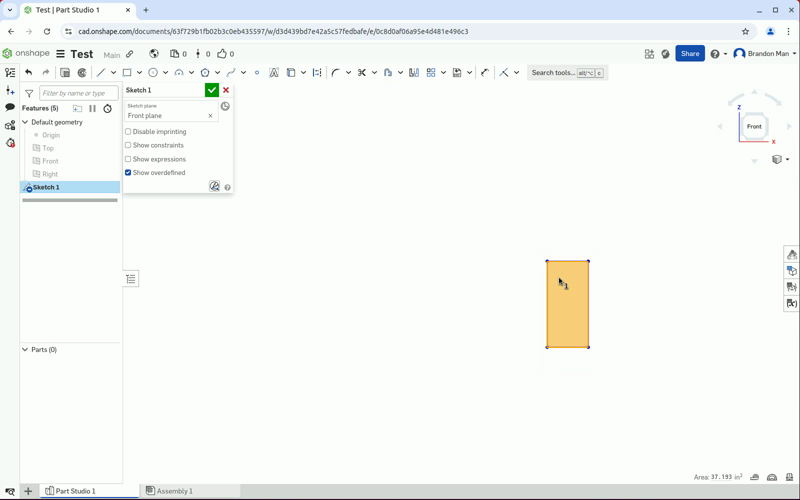
scroll(-6)
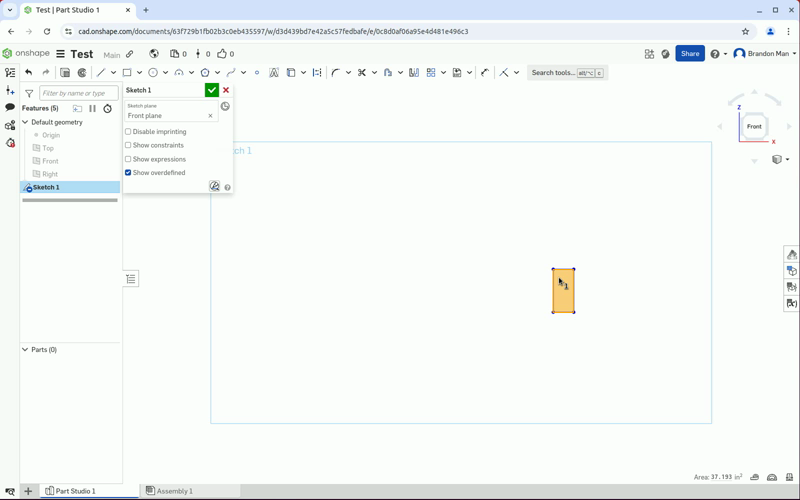
mouse_move(73, 352)
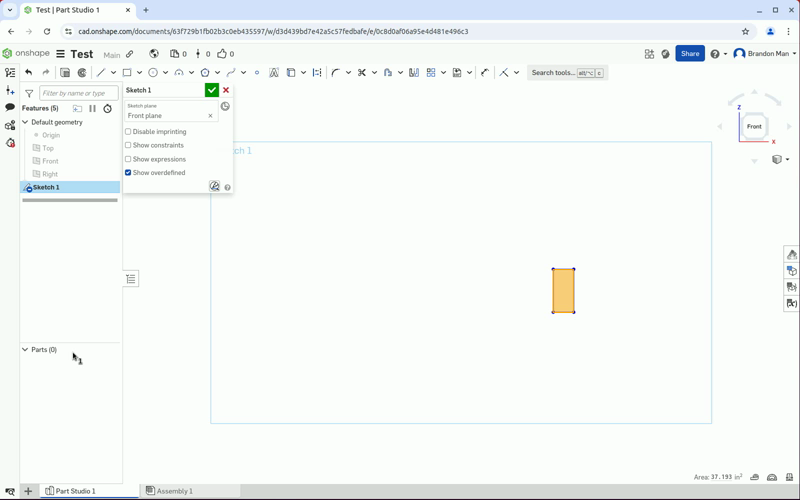
key(shift+y)
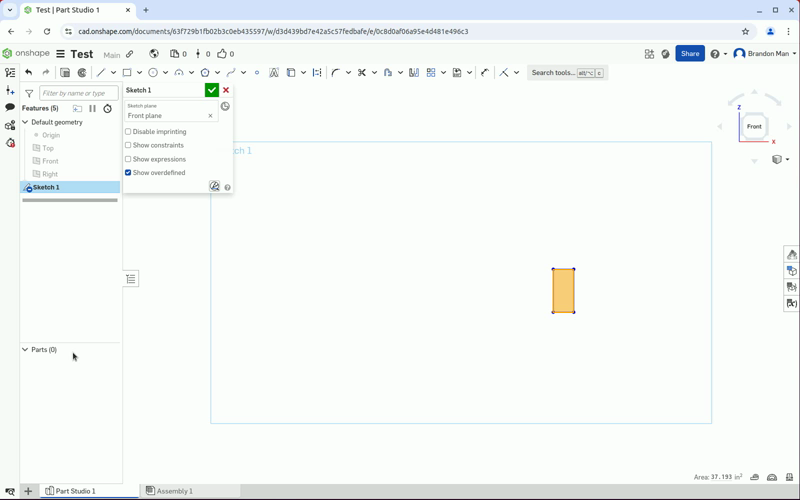
key(shift+e)
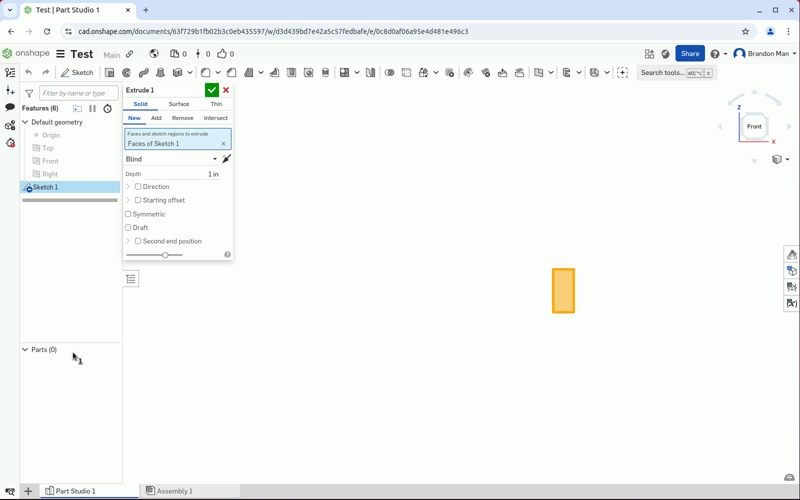
mouse_move(143, 106)
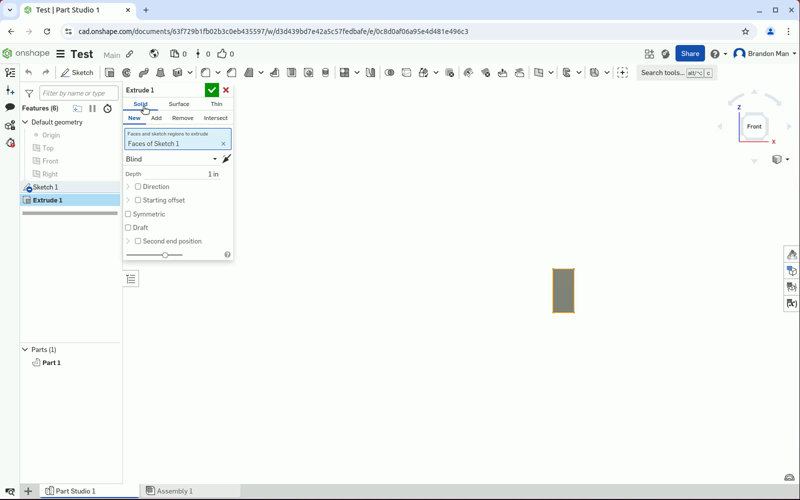
click(143, 106)
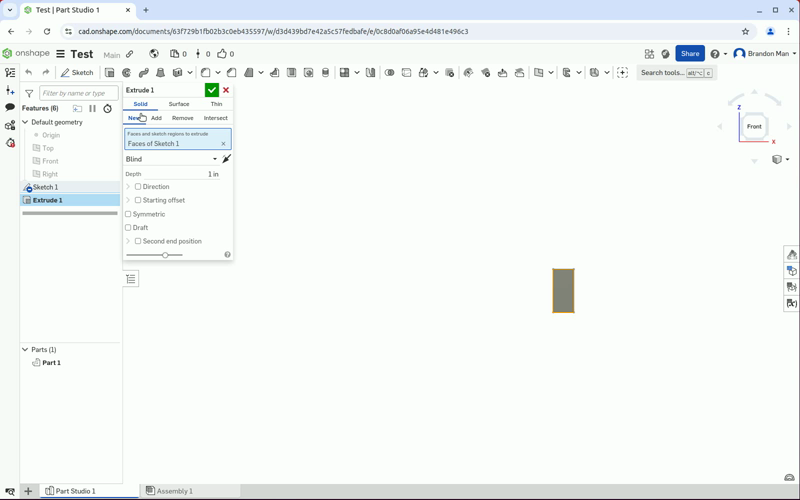
mouse_move(137, 120)
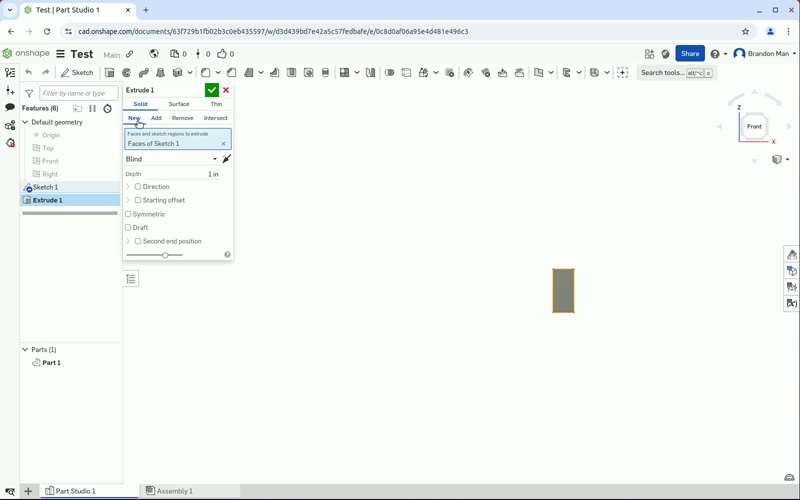
click(137, 120)
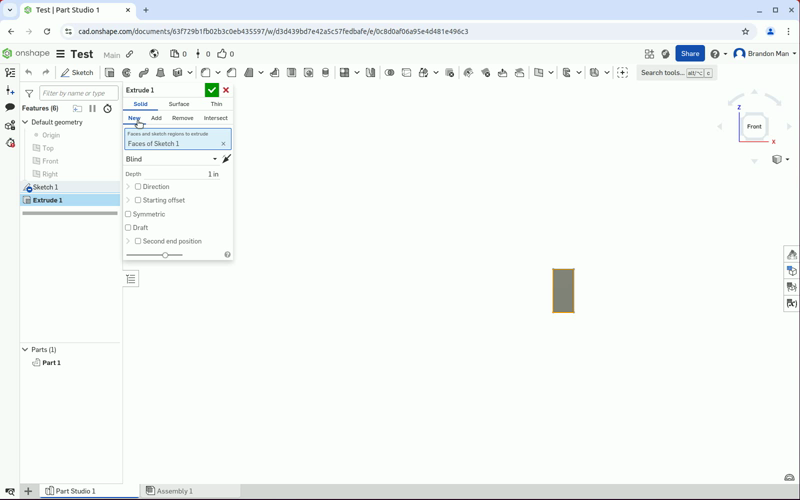
key(tab, 4)
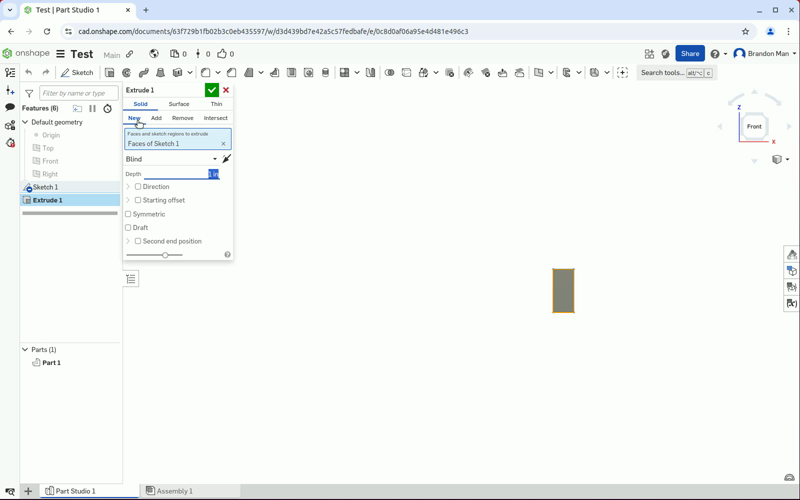
text(14.683)
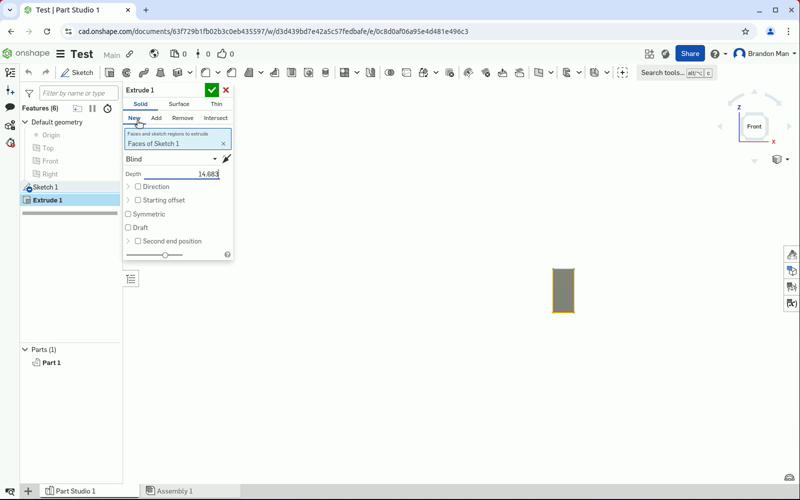
key(enter)
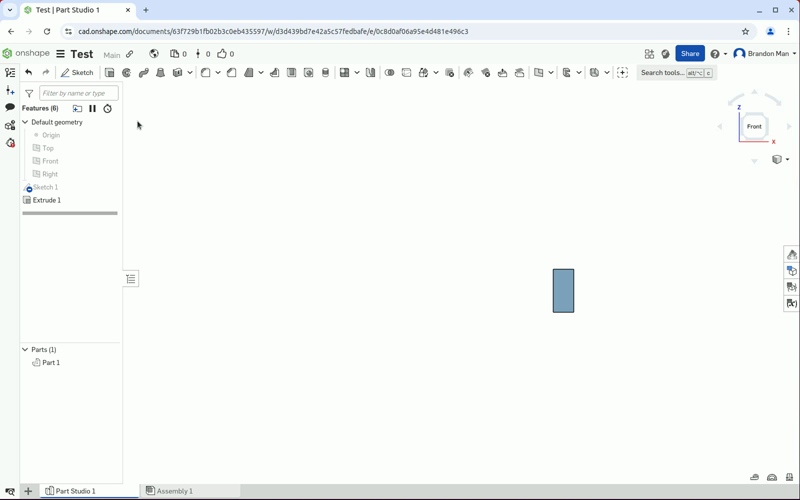
key(shift+h)
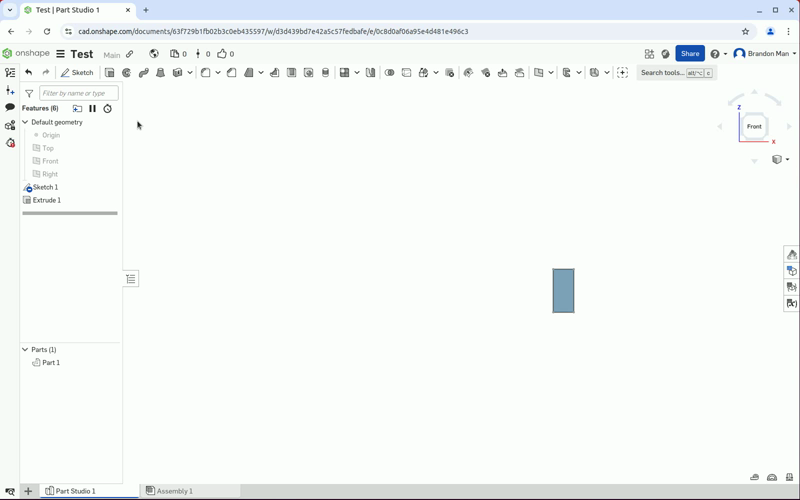
key(shift+h)
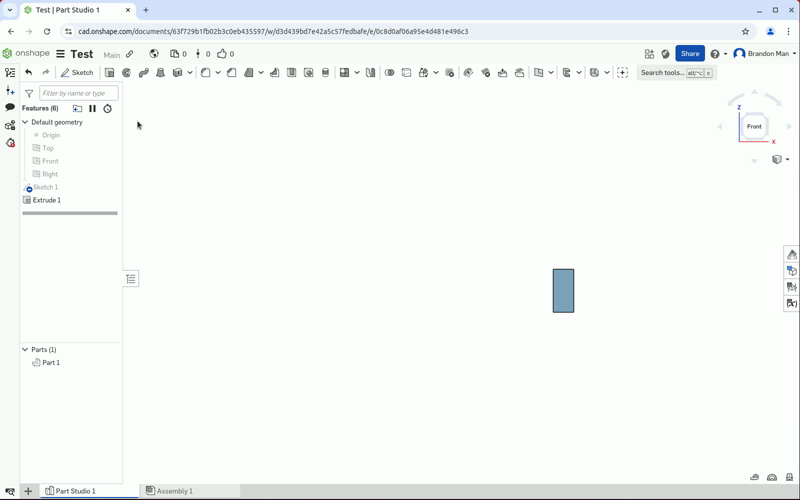
mouse_move(73, 189)
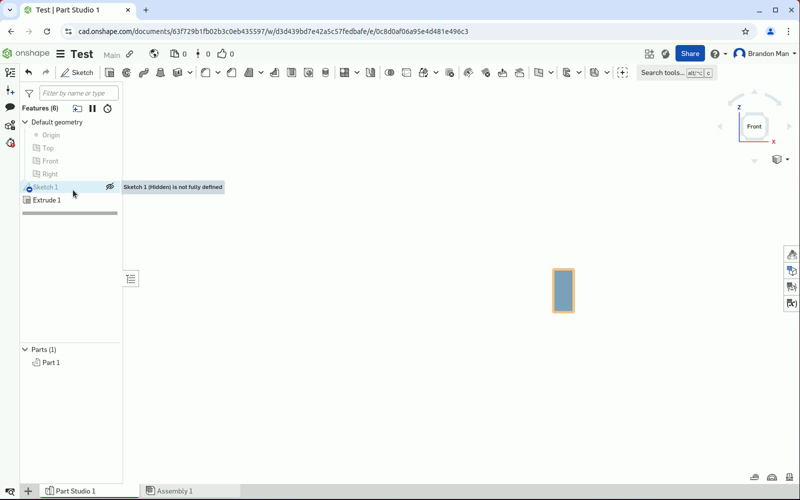
click(73, 189)
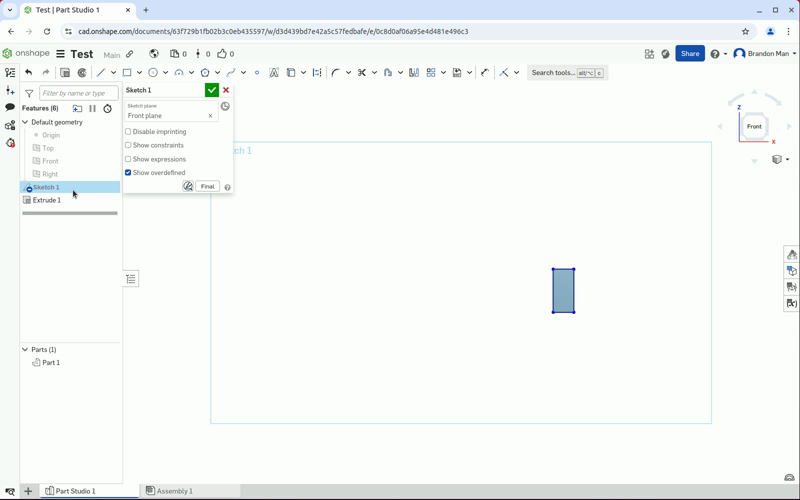
mouse_move(229, 92)
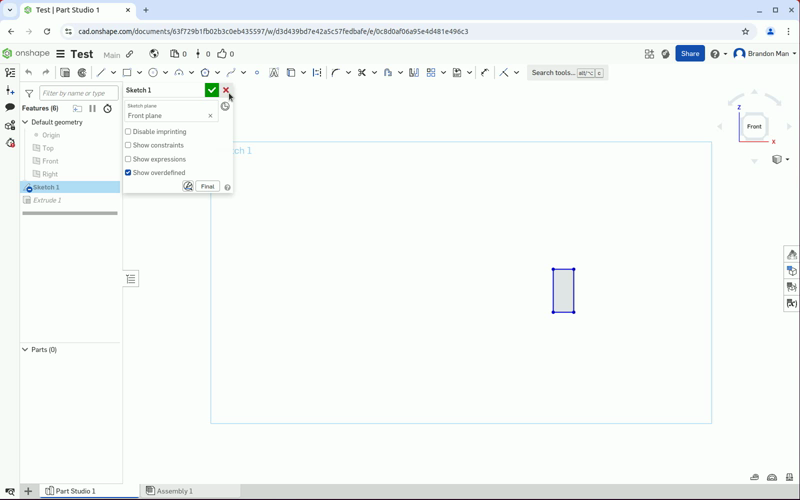
click(229, 92)
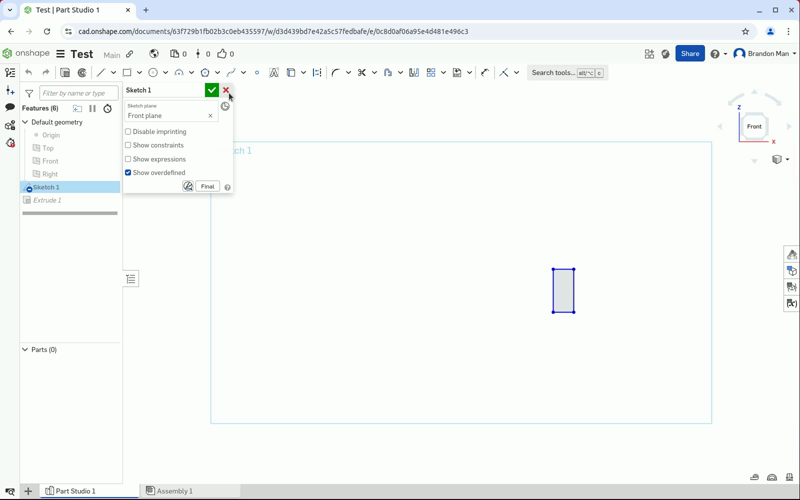
key(shift+s)
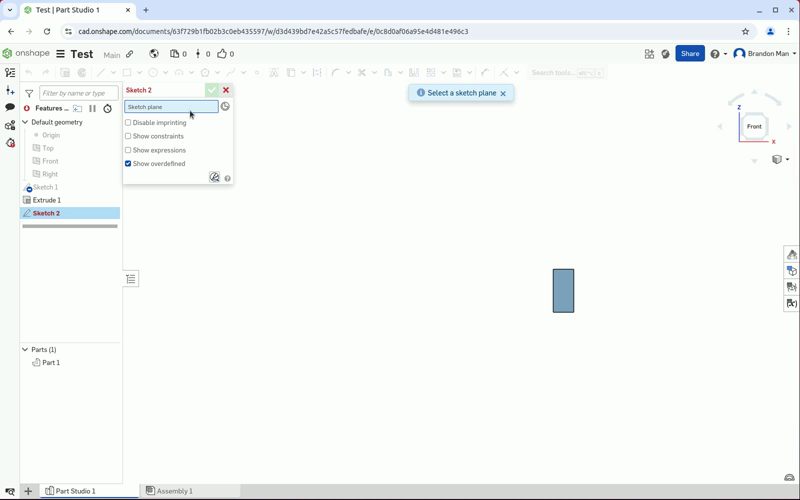
mouse_move(73, 163)
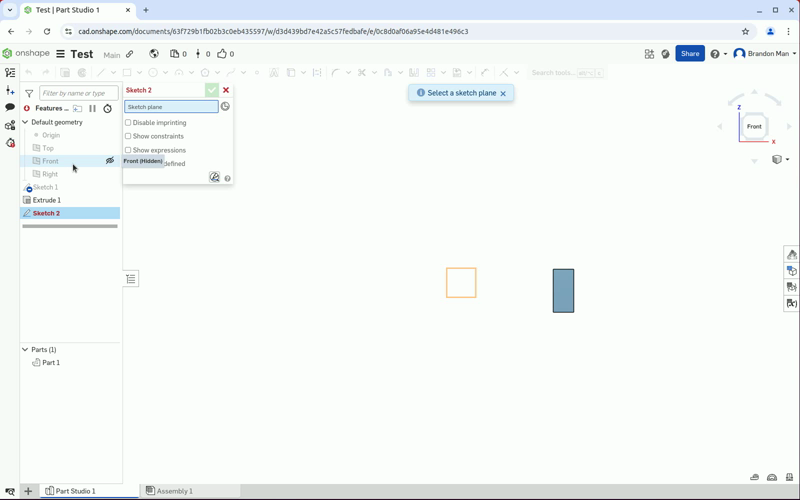
click(73, 163)
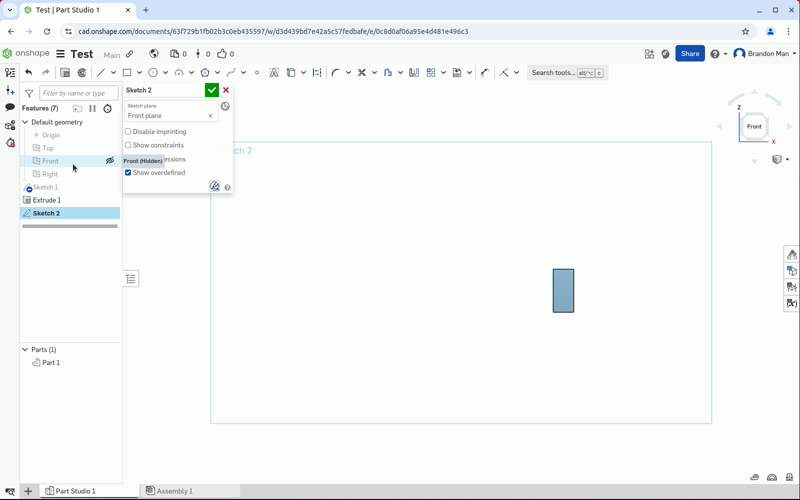
mouse_move(73, 352)
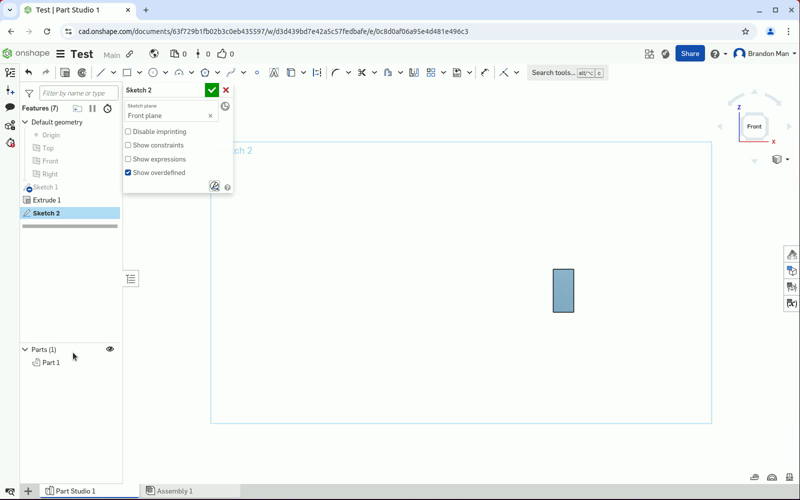
key(y)
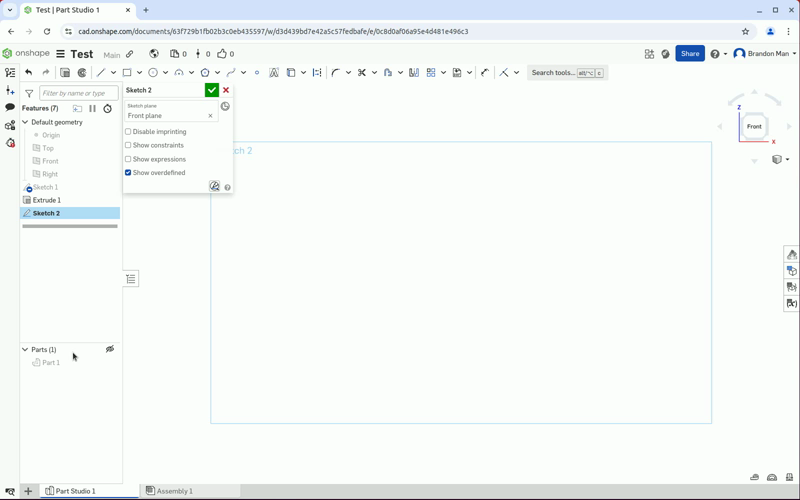
key(l)
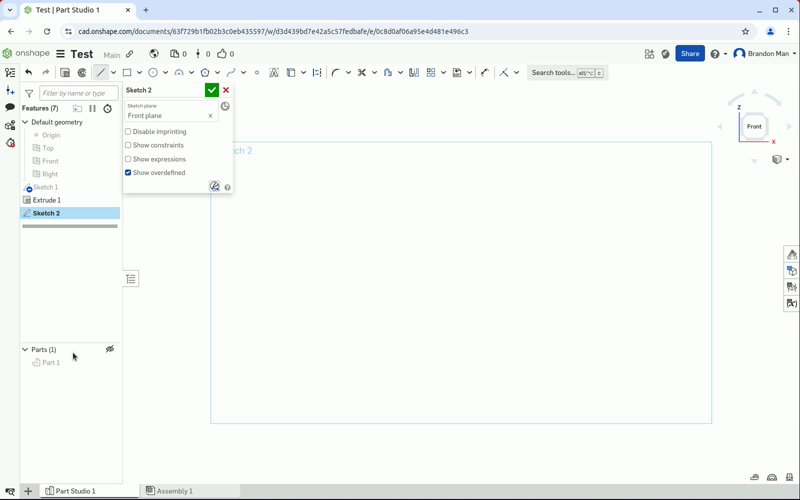
key_down(shift)
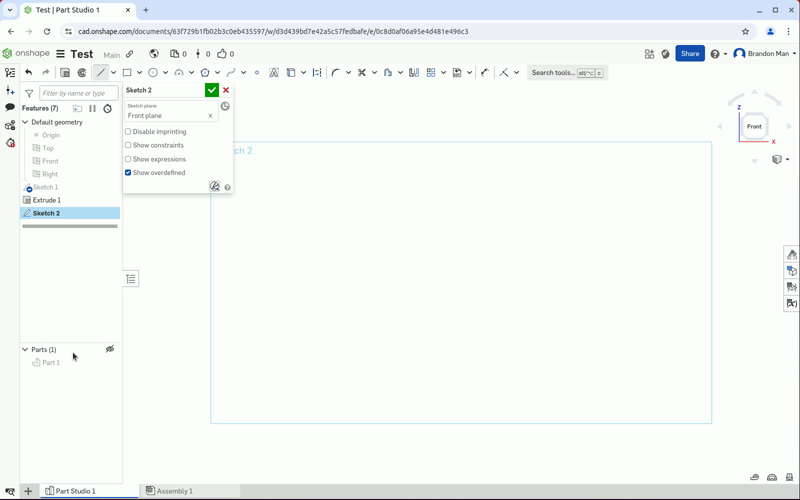
mouse_move(432, 333)
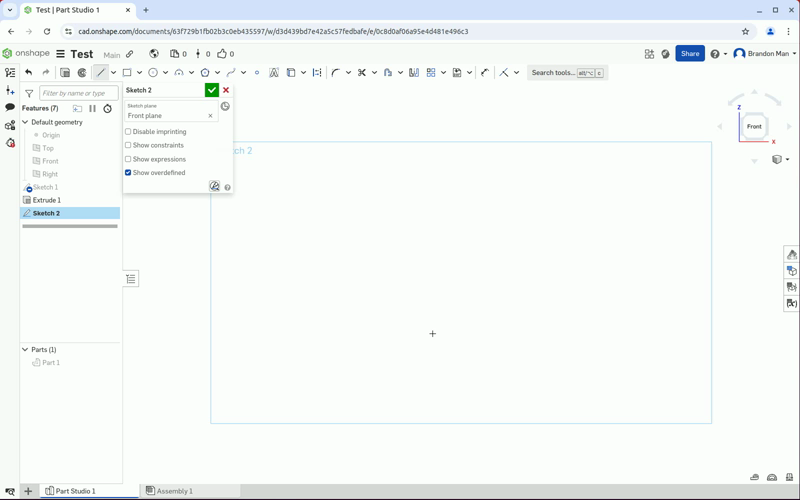
click(432, 333)
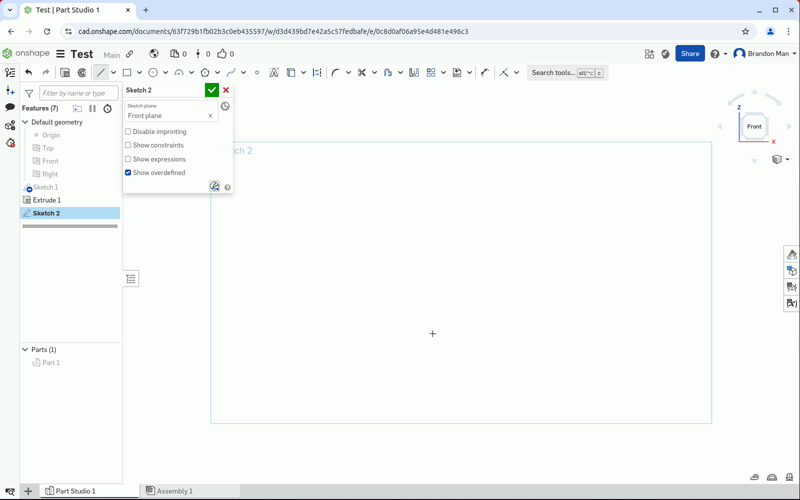
key_up(shift)
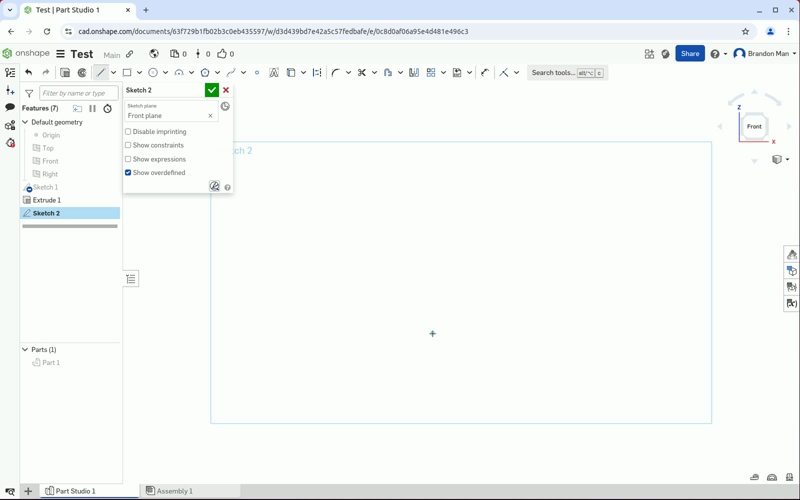
key_down(shift)
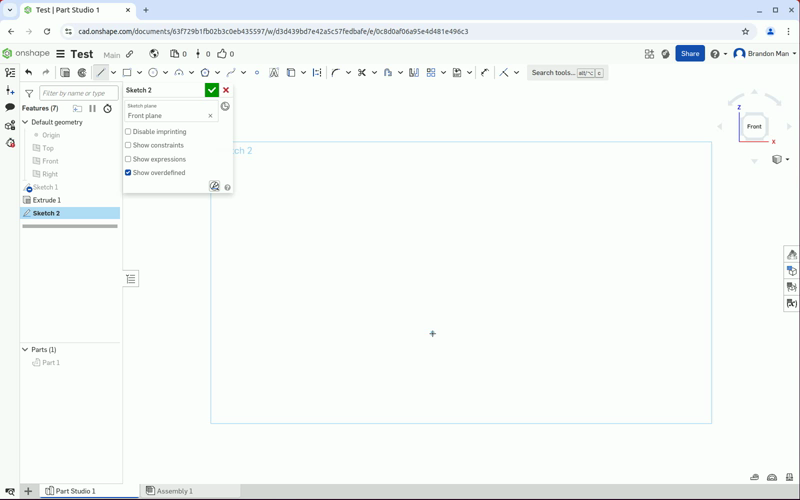
mouse_move(462, 333)
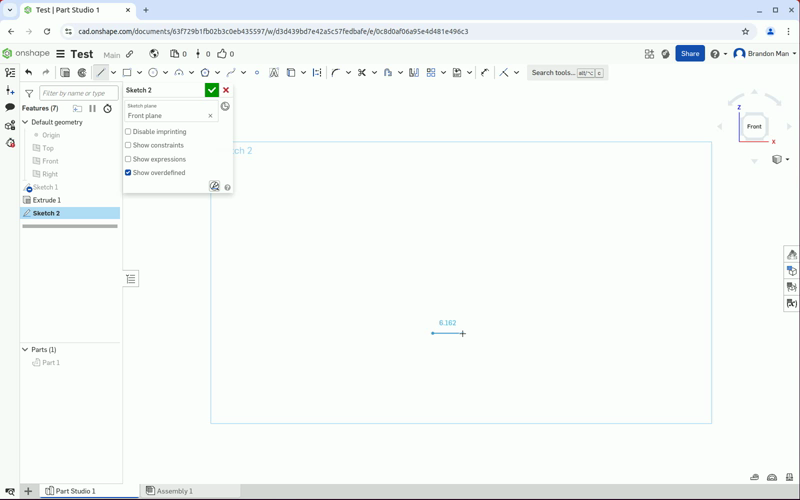
mouse_move(489, 333)
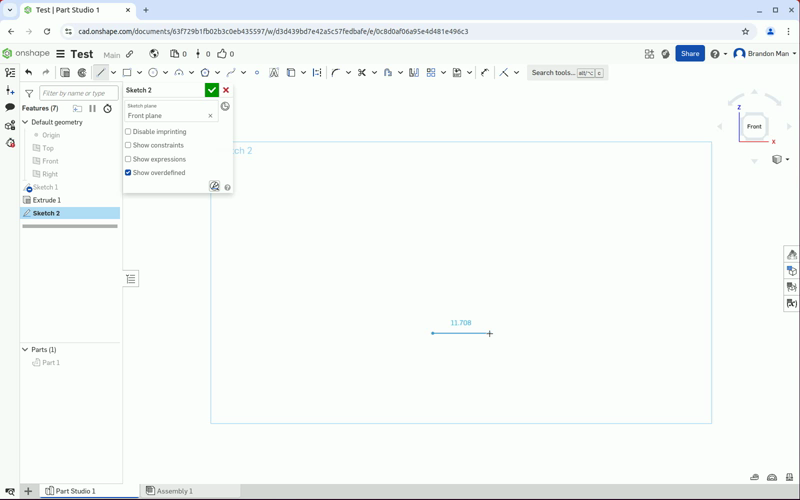
click(489, 333)
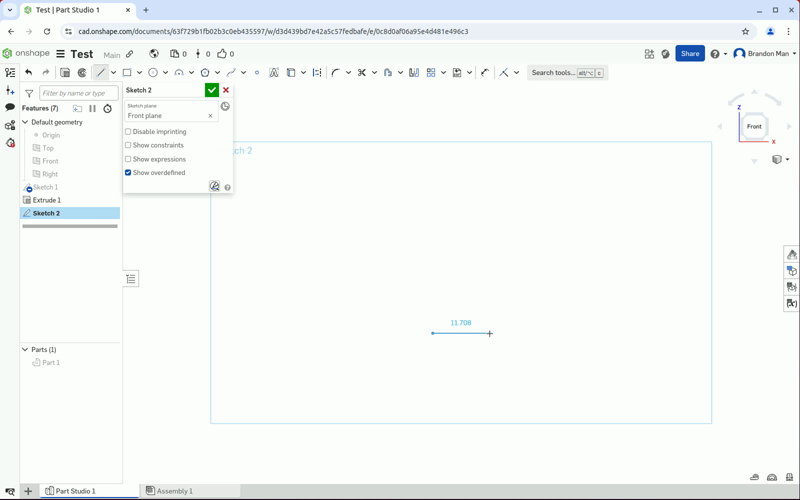
key_up(shift)
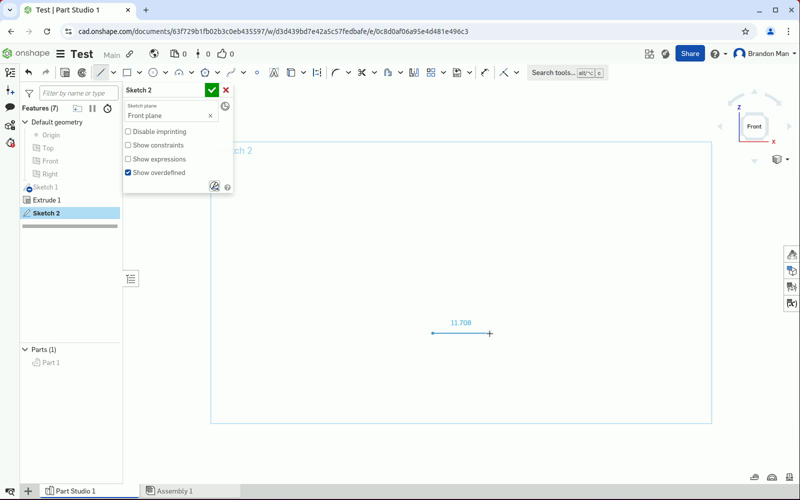
key_down(shift)
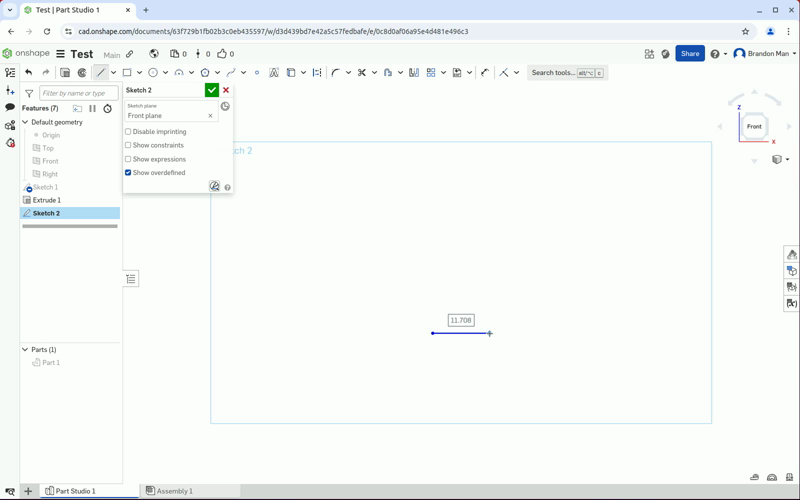
mouse_move(519, 333)
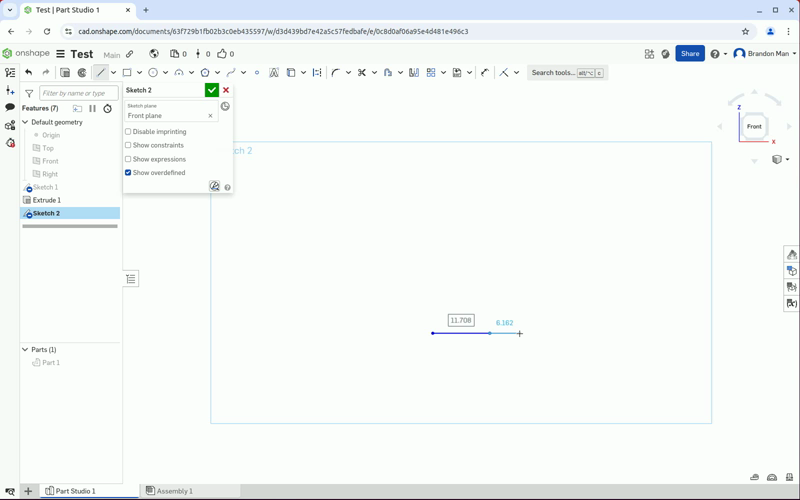
mouse_move(489, 318)
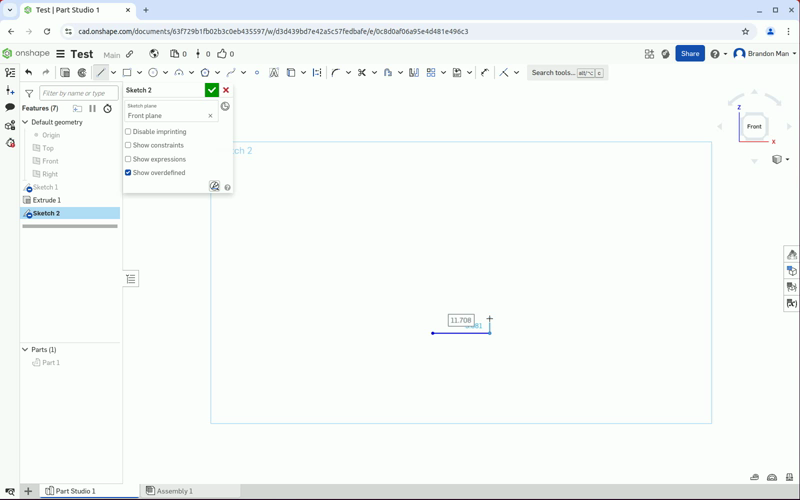
click(489, 318)
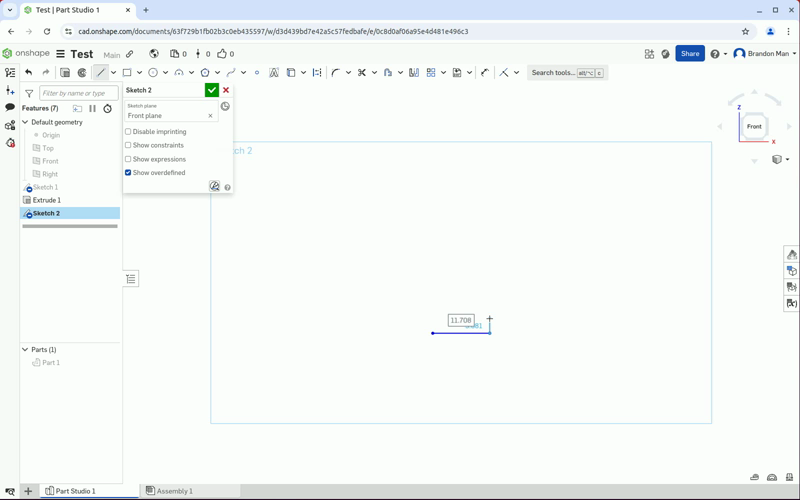
key_up(shift)
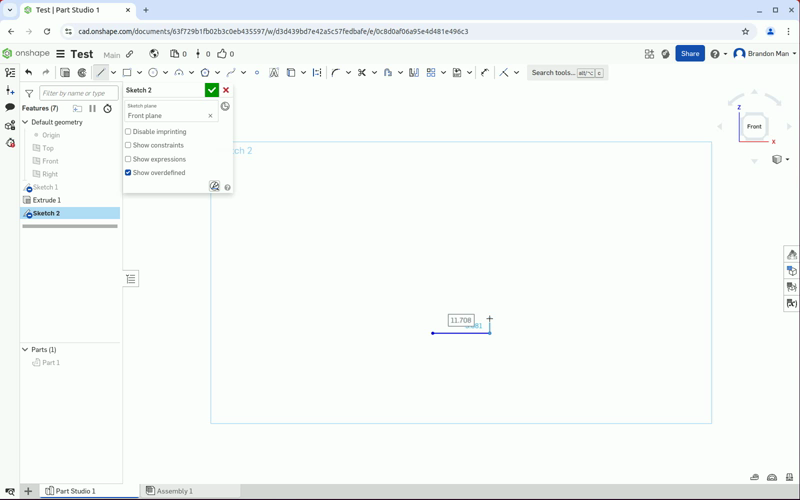
key_down(shift)
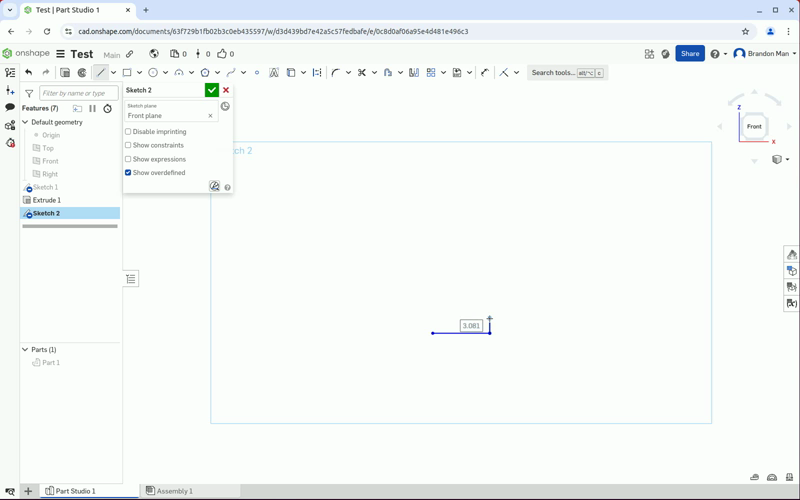
mouse_move(519, 318)
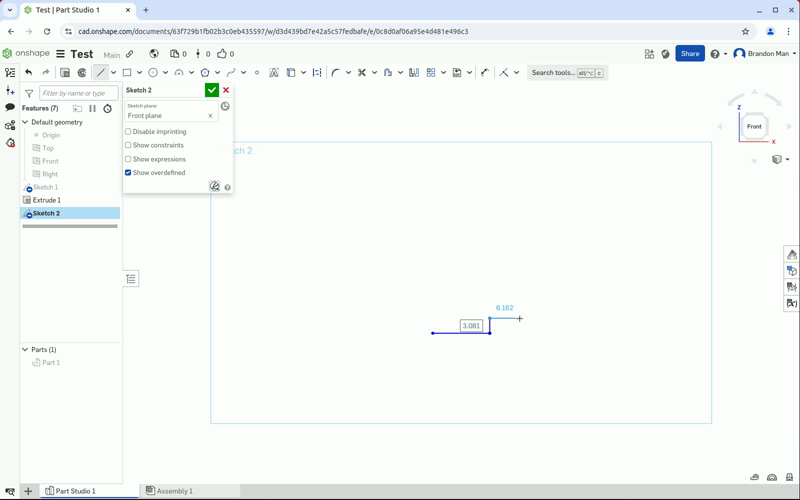
mouse_move(489, 270)
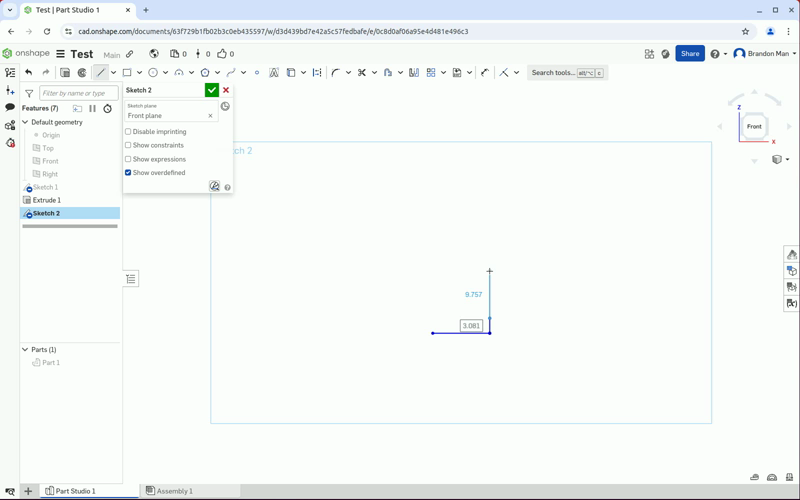
click(489, 270)
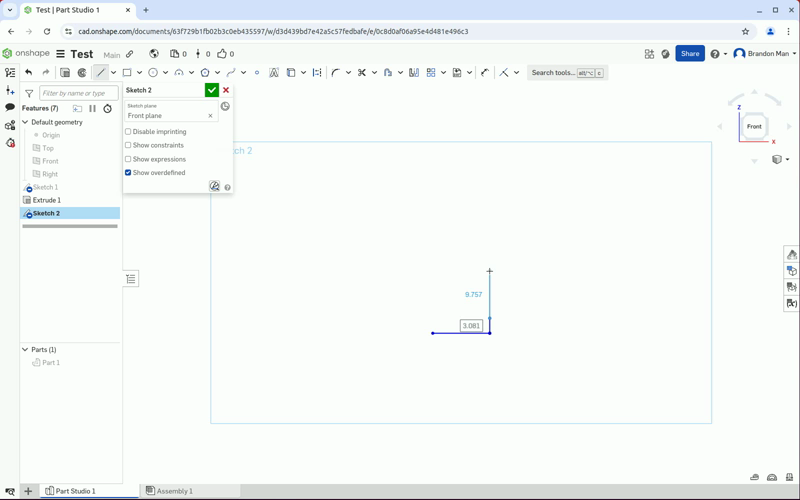
key_up(shift)
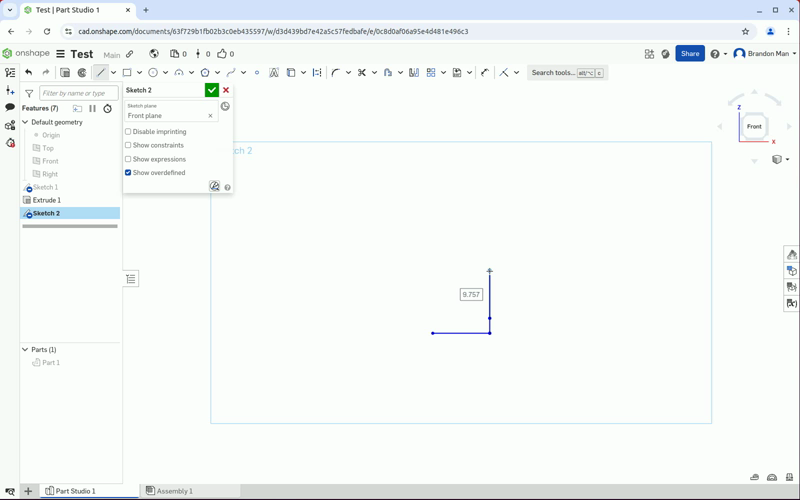
key_down(shift)
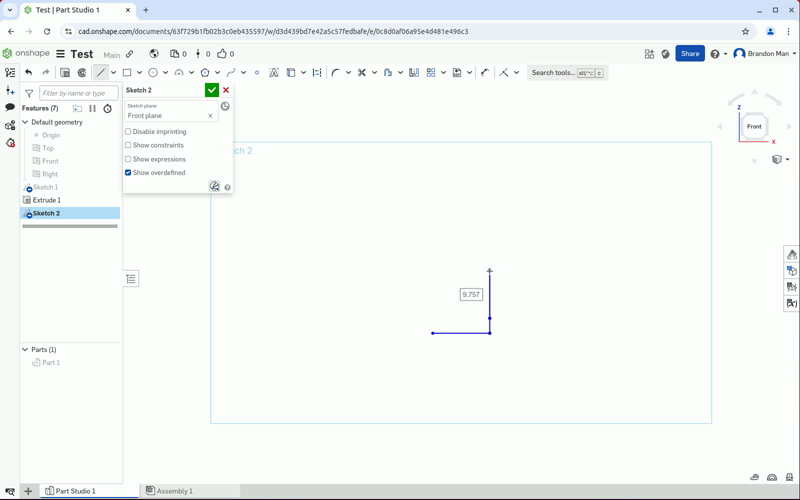
mouse_move(519, 270)
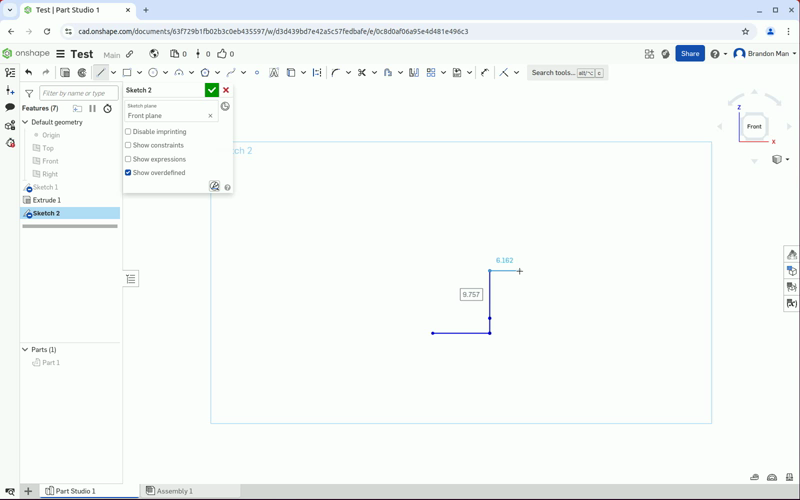
mouse_move(489, 233)
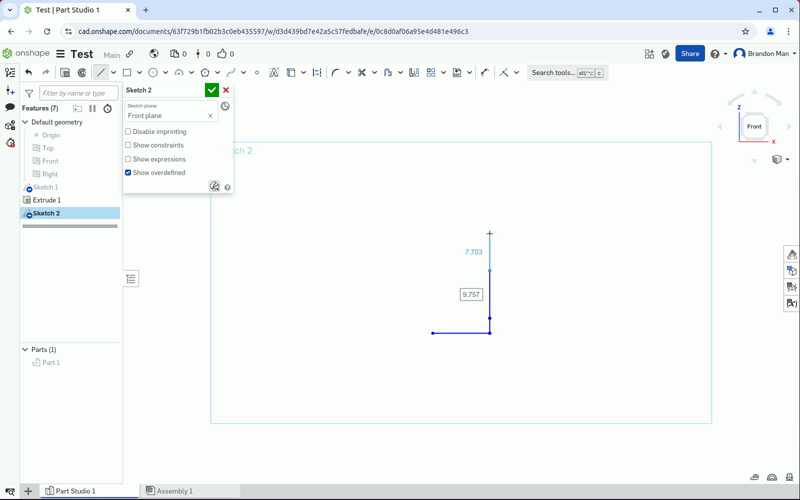
click(489, 233)
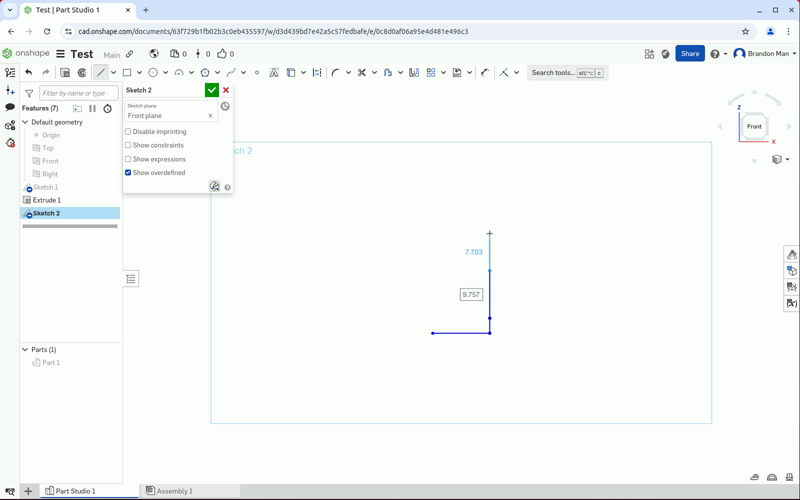
key_up(shift)
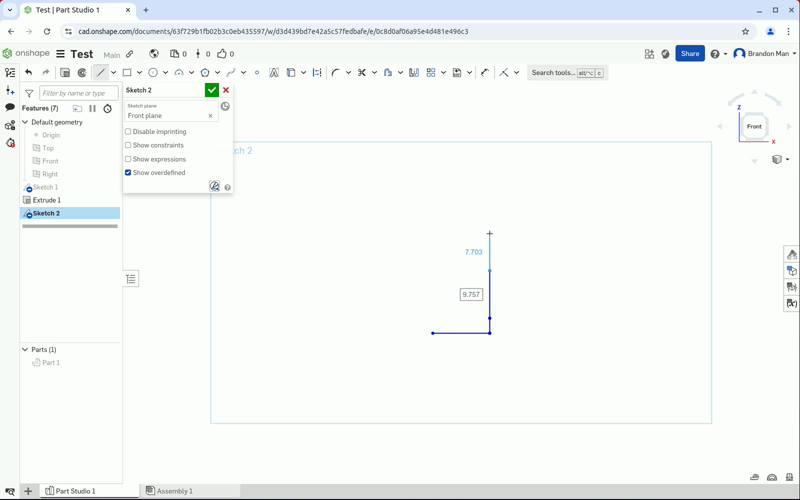
key_down(shift)
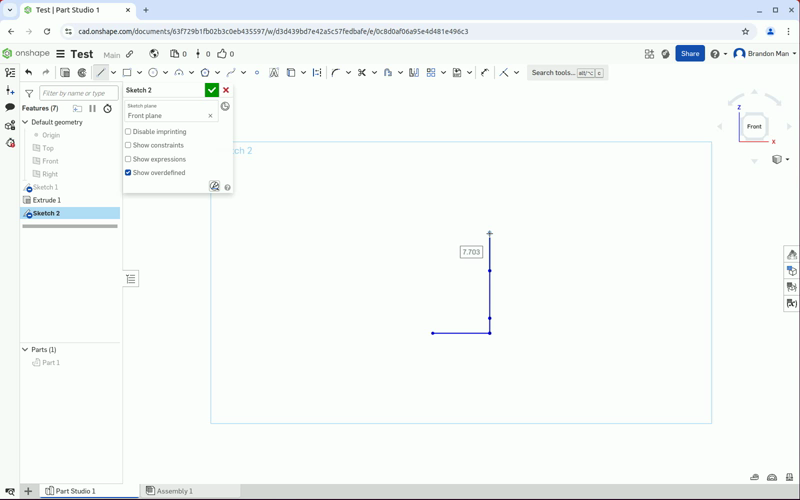
mouse_move(519, 233)
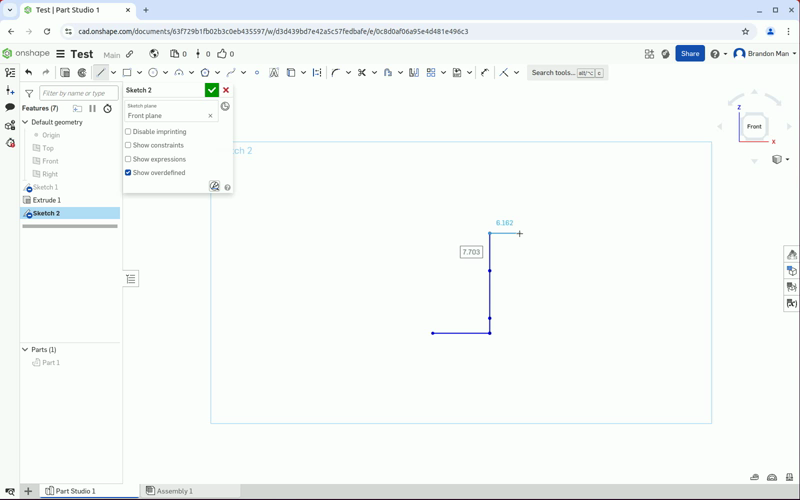
mouse_move(489, 204)
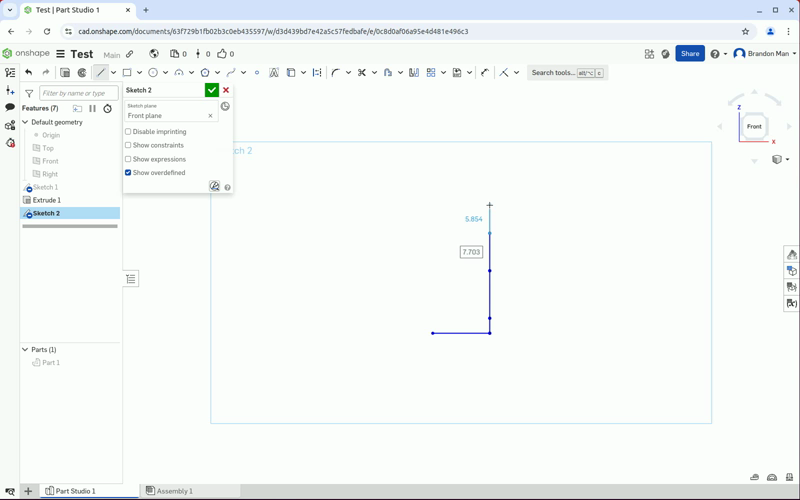
click(489, 204)
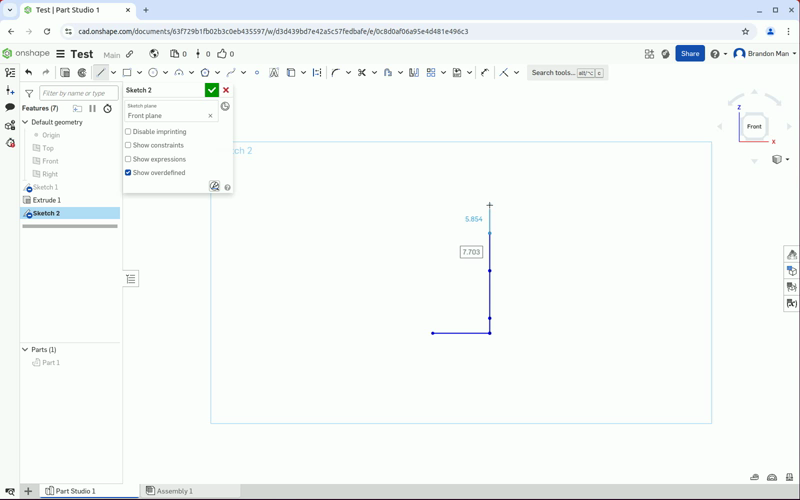
key_up(shift)
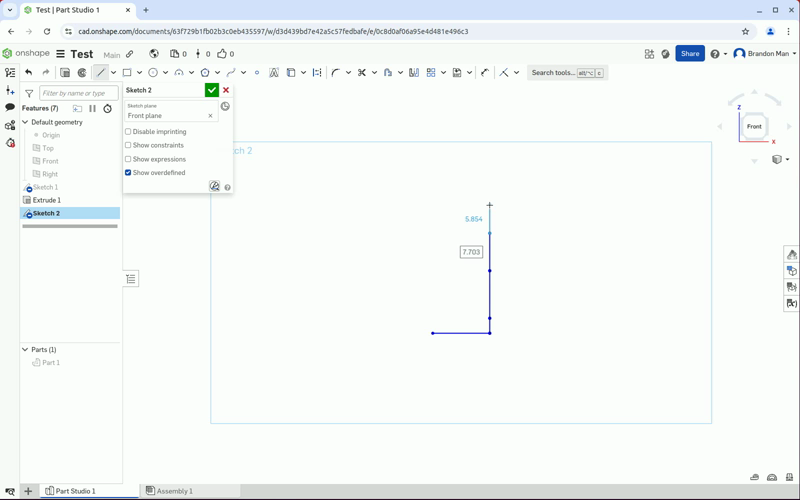
key_down(shift)
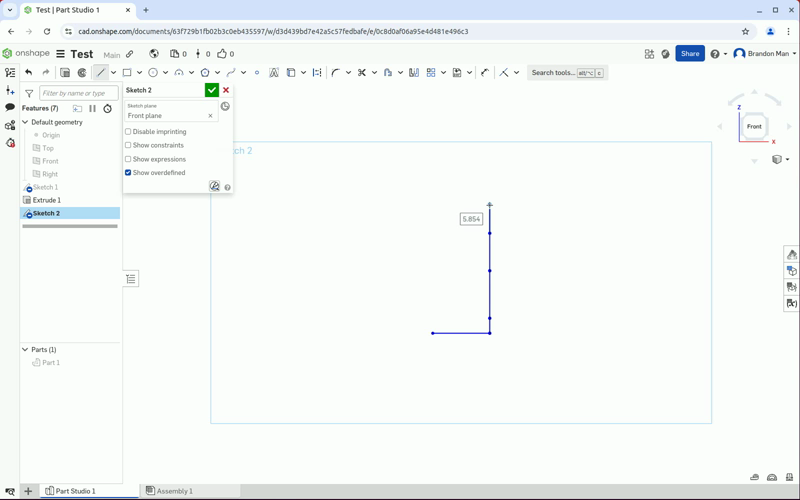
mouse_move(519, 204)
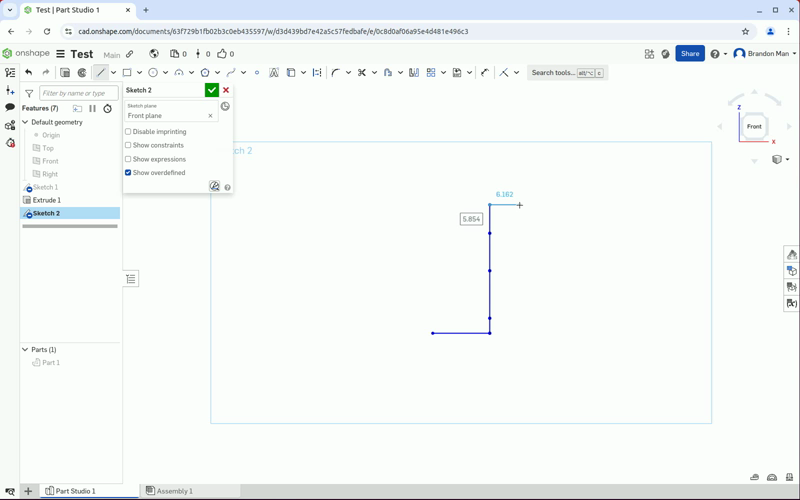
mouse_move(432, 204)
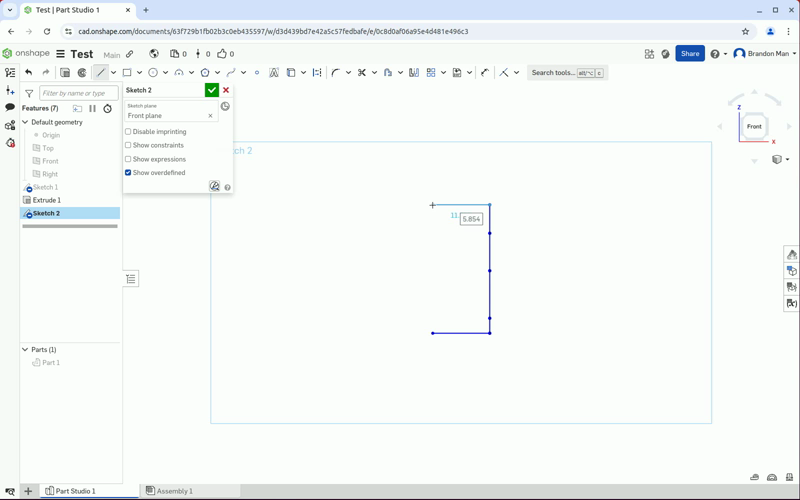
click(432, 204)
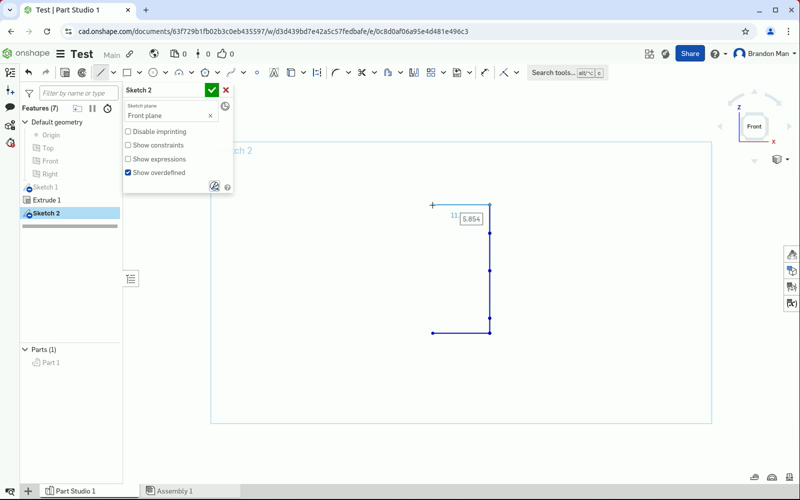
key_up(shift)
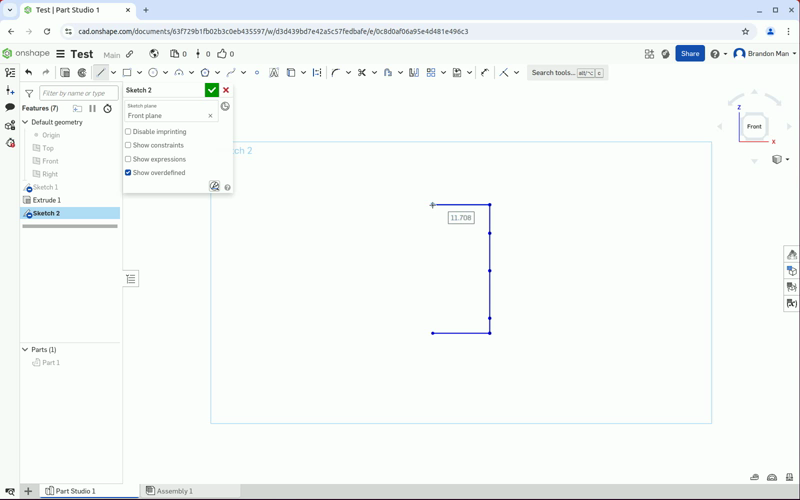
key_down(shift)
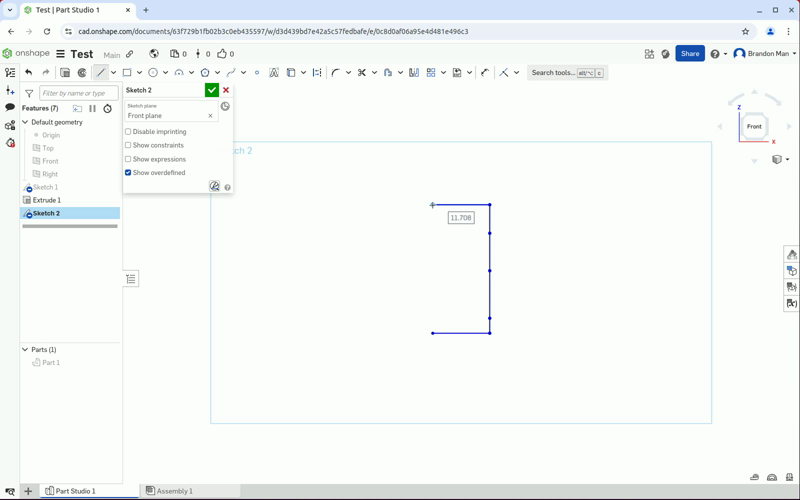
mouse_move(462, 204)
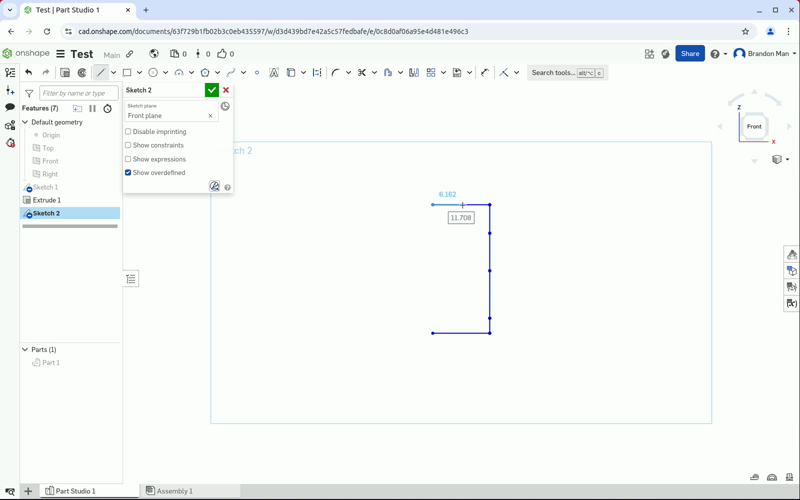
mouse_move(432, 233)
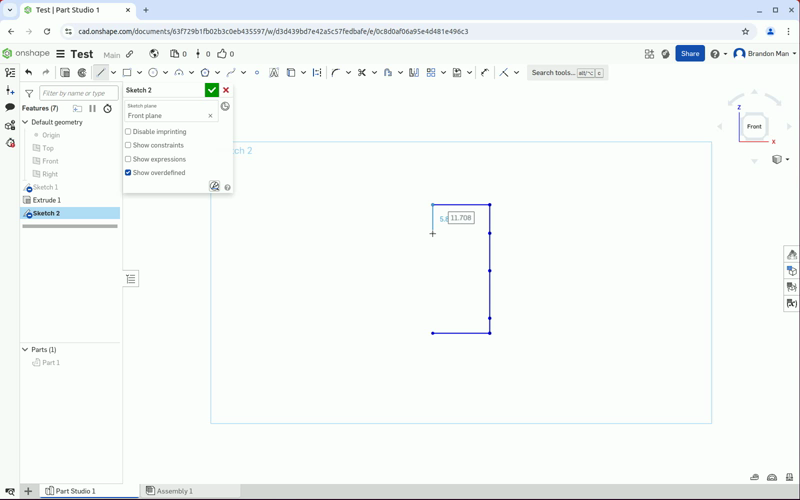
click(432, 233)
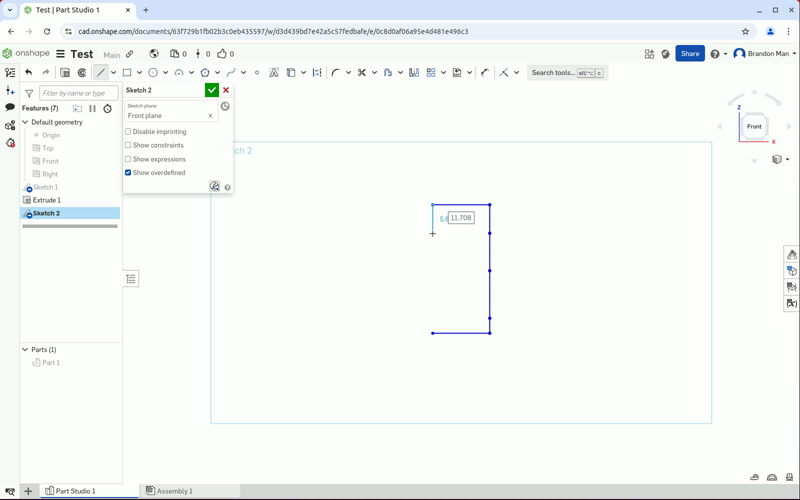
key_up(shift)
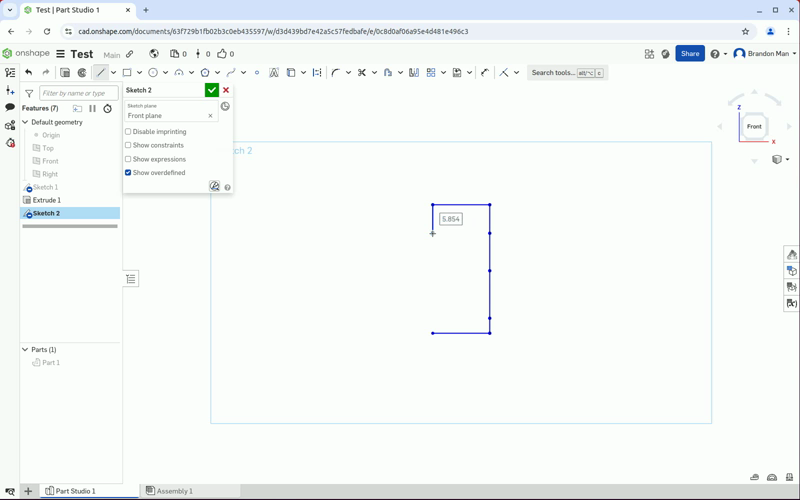
key_down(shift)
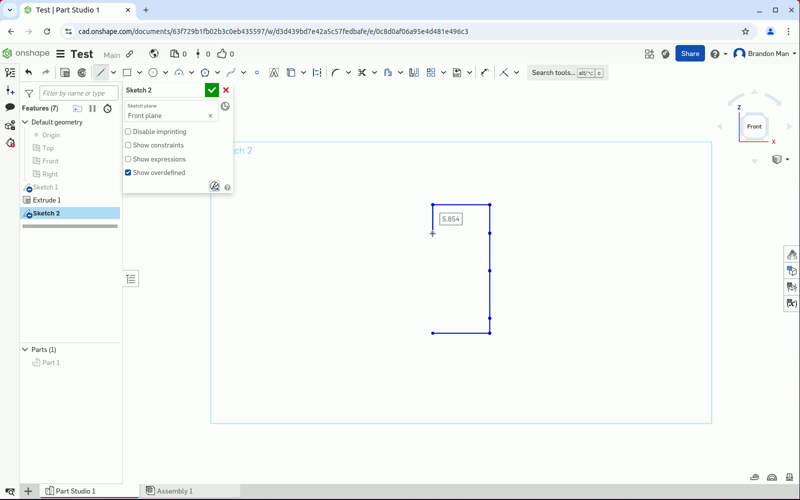
mouse_move(432, 333)
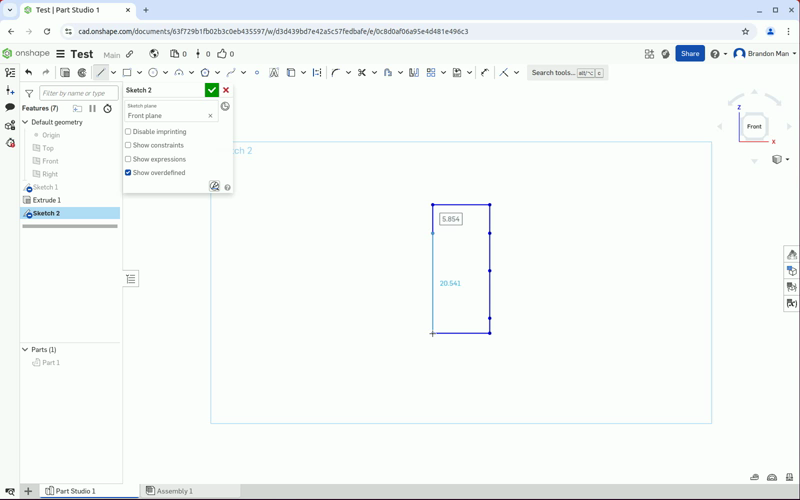
key_up(shift)
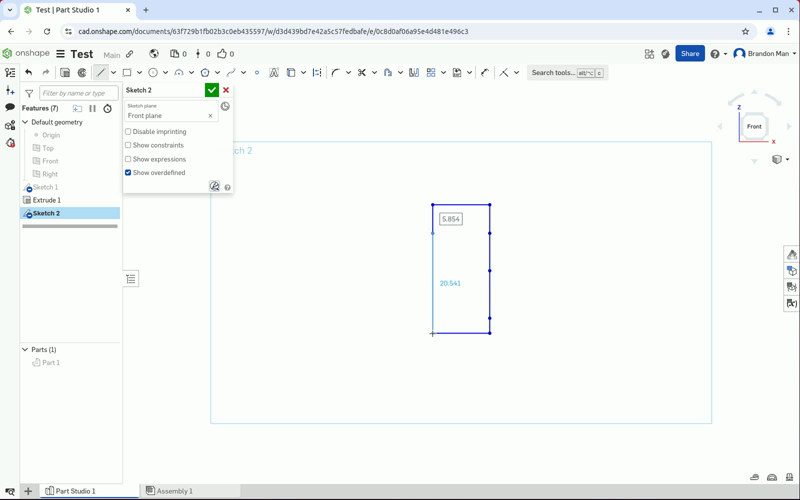
click(432, 333)
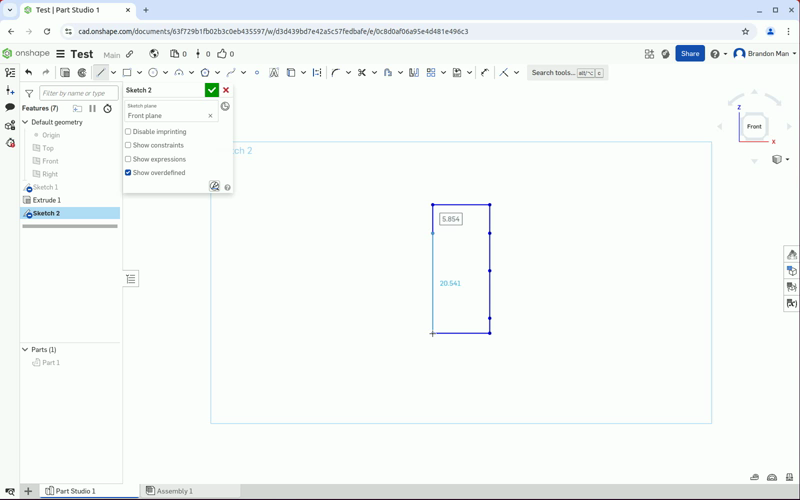
key(esc)
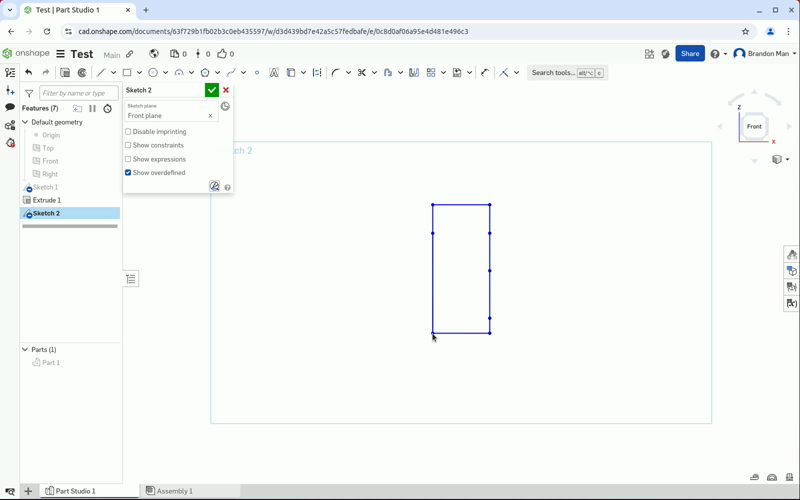
mouse_move(475, 294)
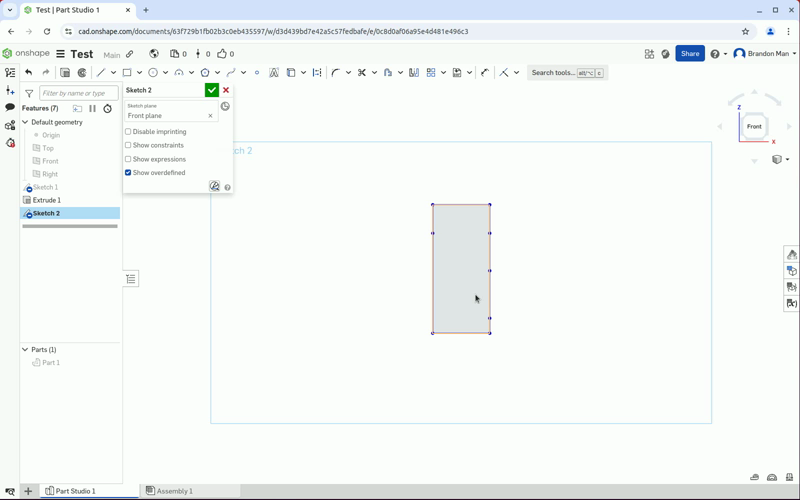
click(475, 294)
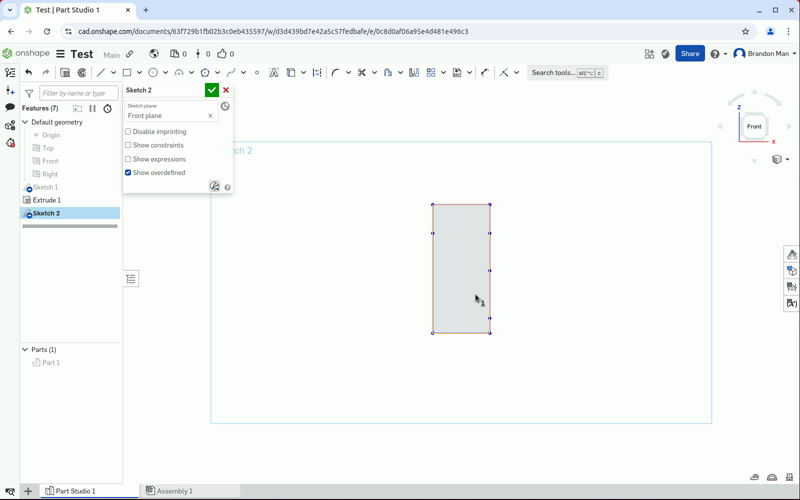
mouse_move(73, 352)
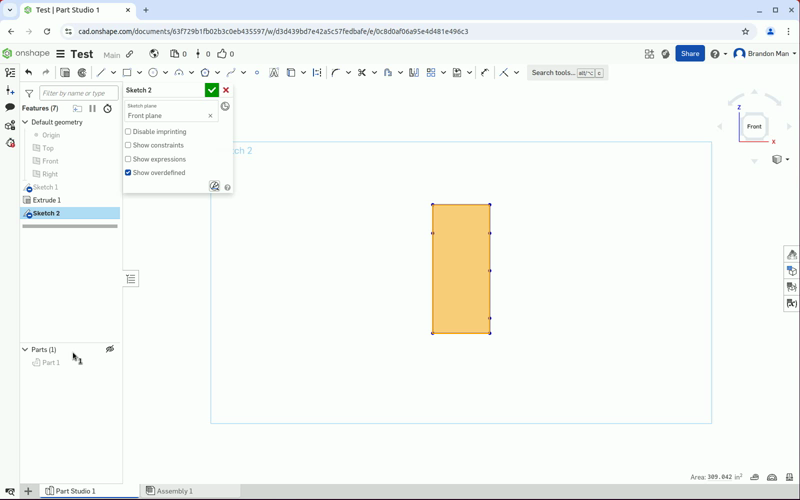
key(shift+y)
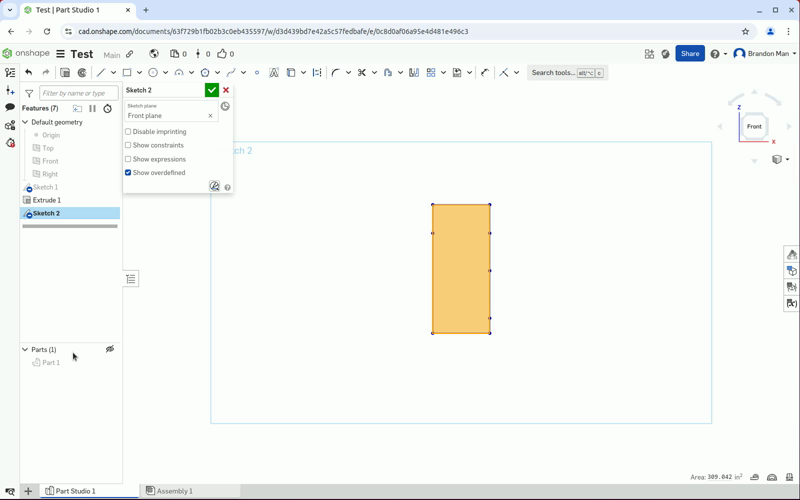
key(shift+e)
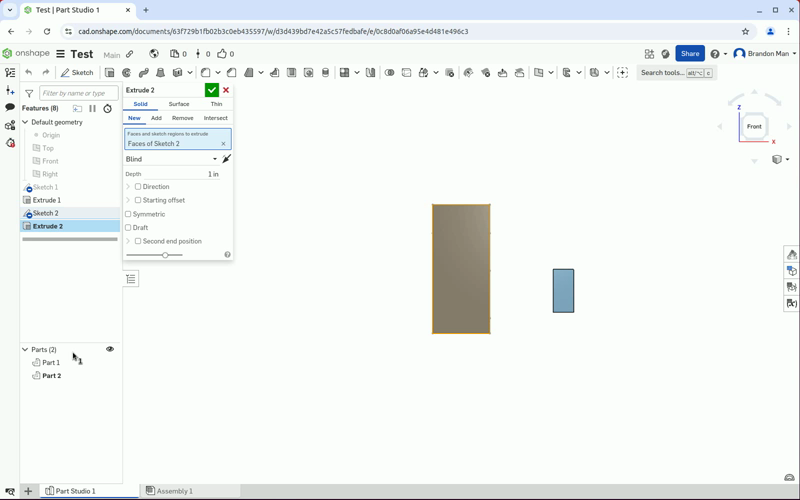
mouse_move(143, 106)
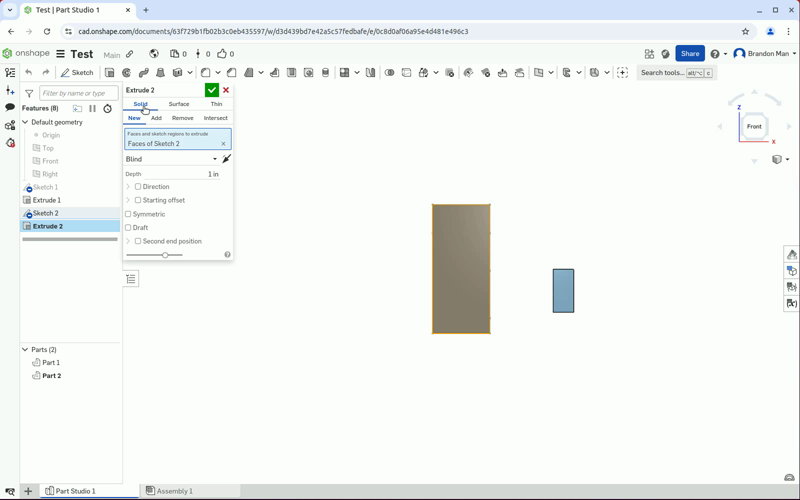
click(143, 106)
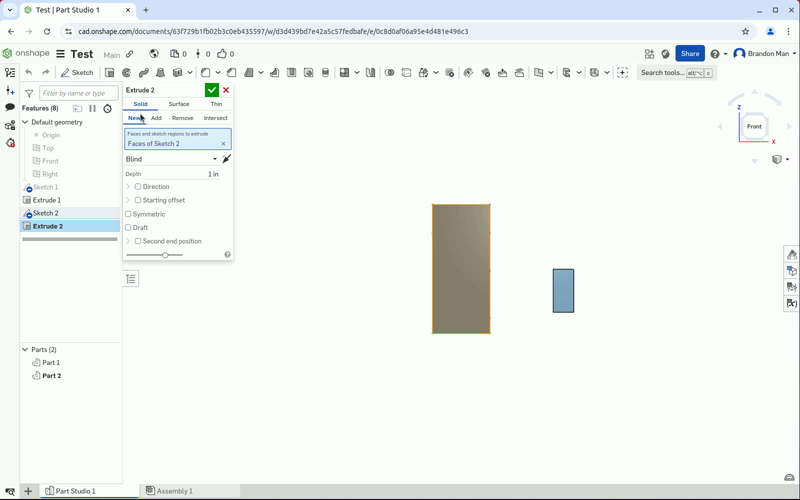
mouse_move(137, 120)
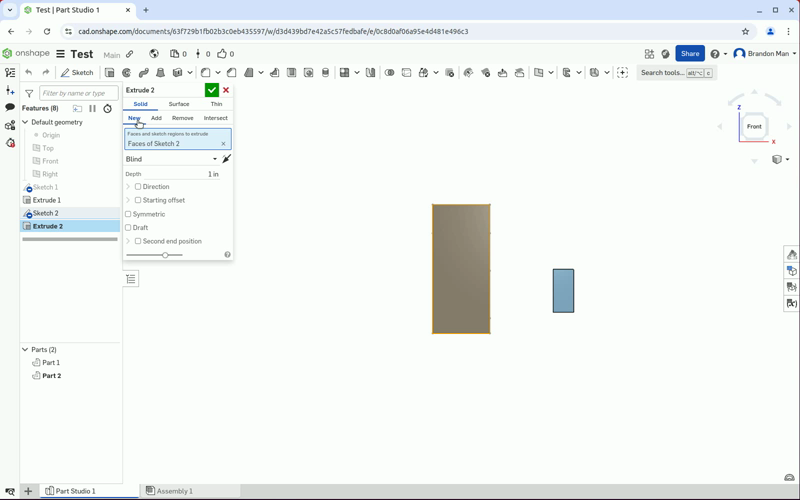
click(137, 120)
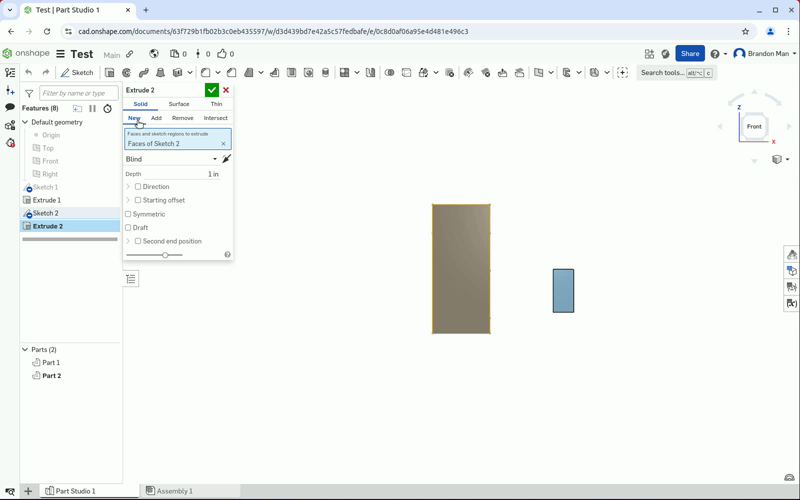
key(tab, 4)
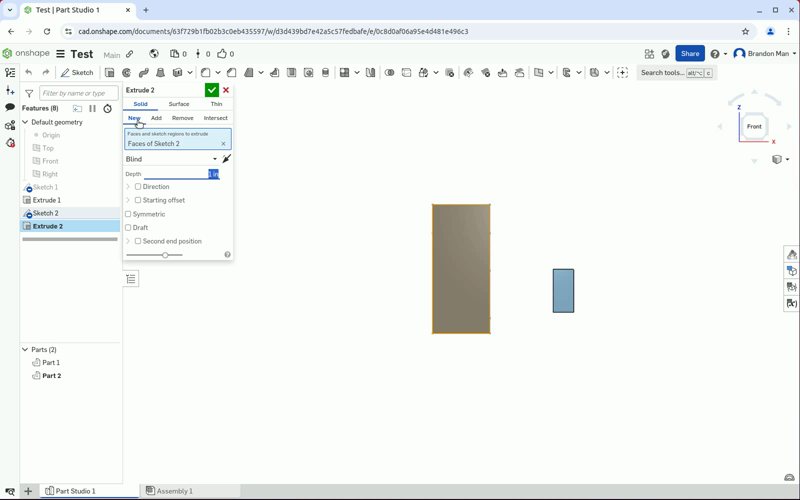
text(14.683)
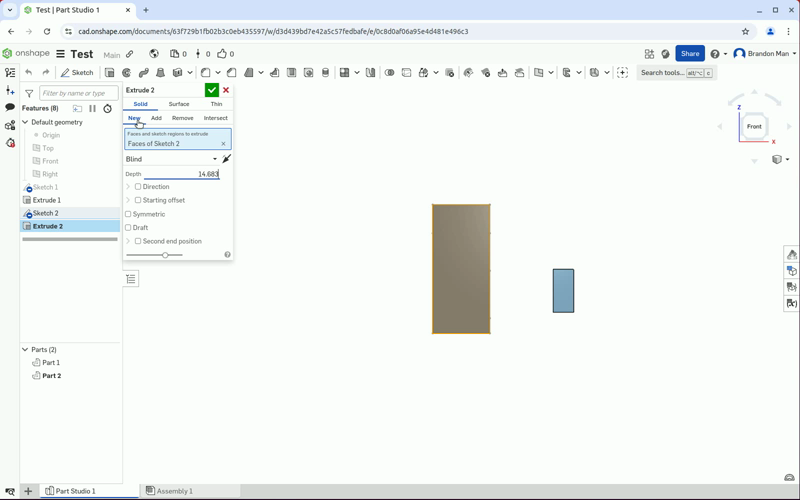
key(enter)
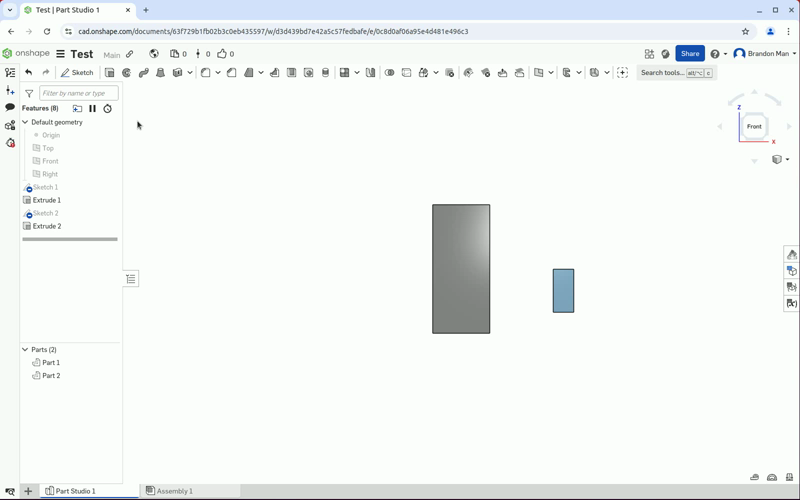
key(shift+h)
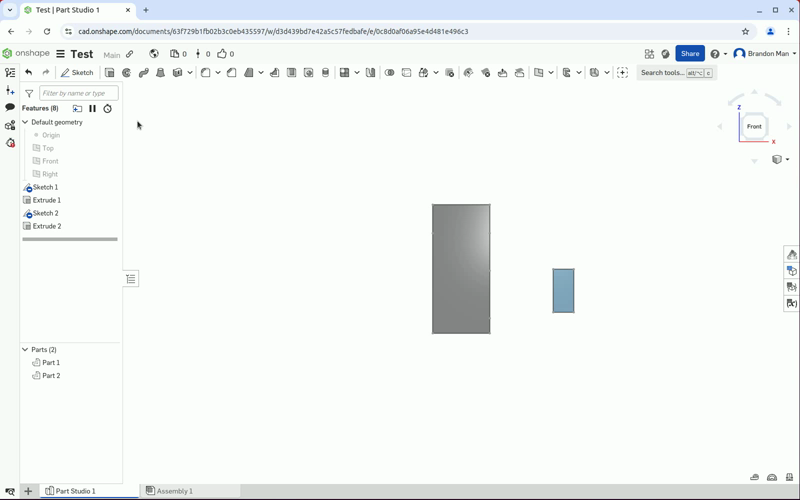
key(shift+h)
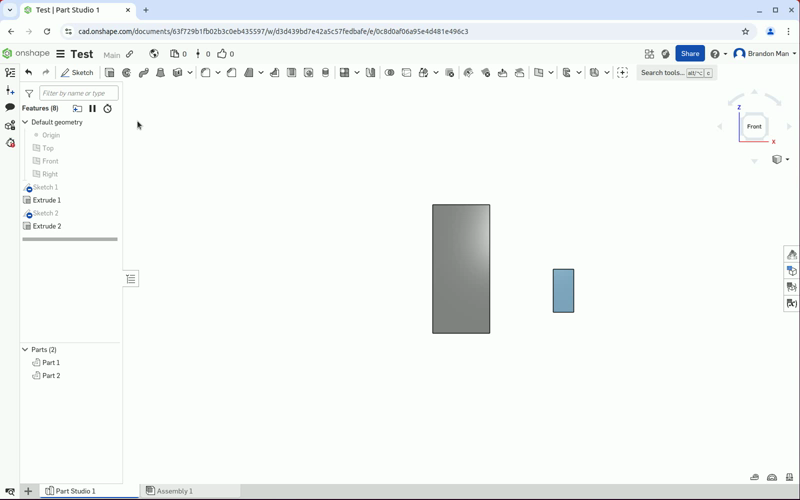
mouse_move(73, 189)
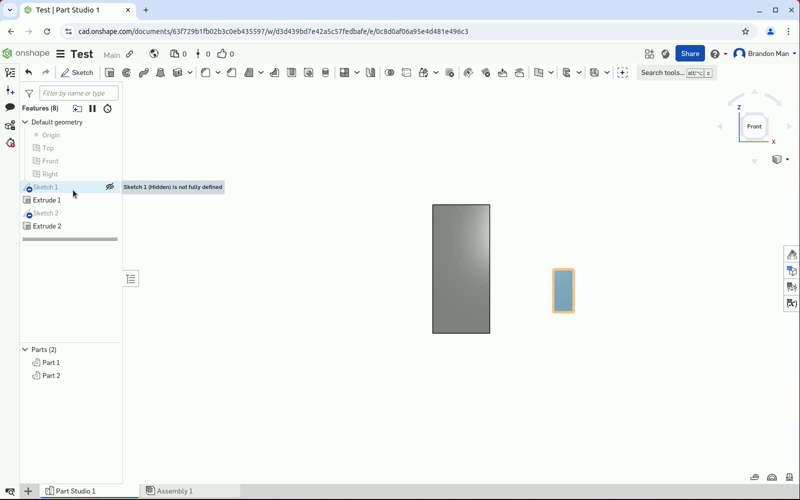
click(73, 189)
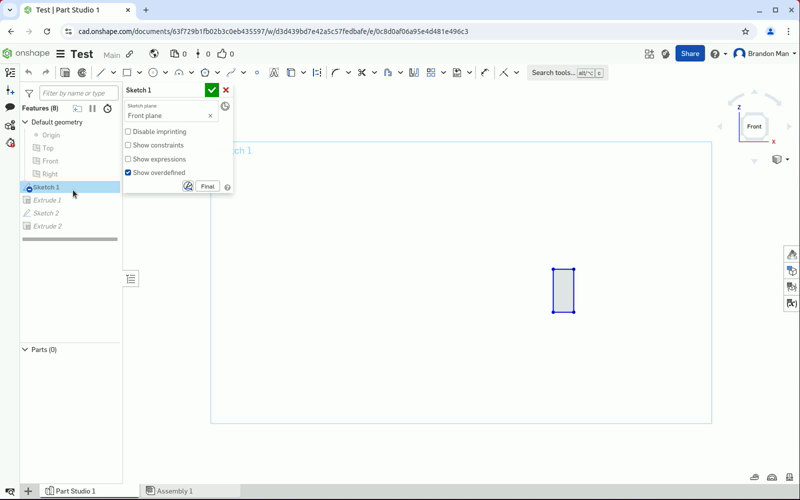
mouse_move(229, 92)
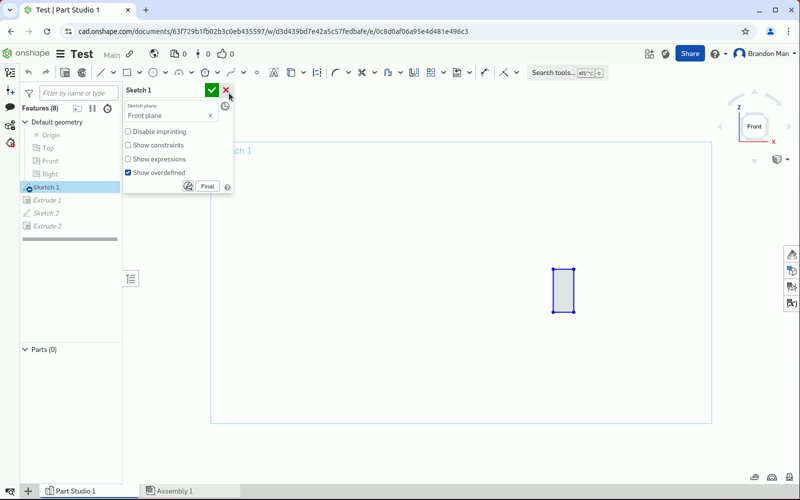
click(229, 92)
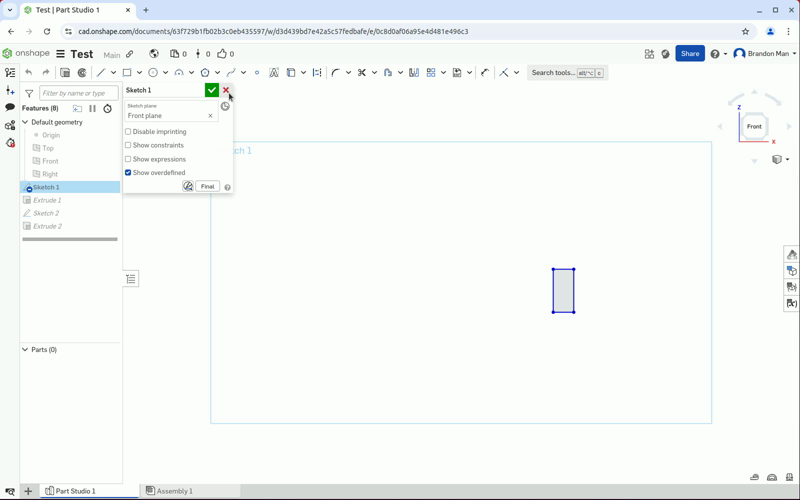
key(shift+s)
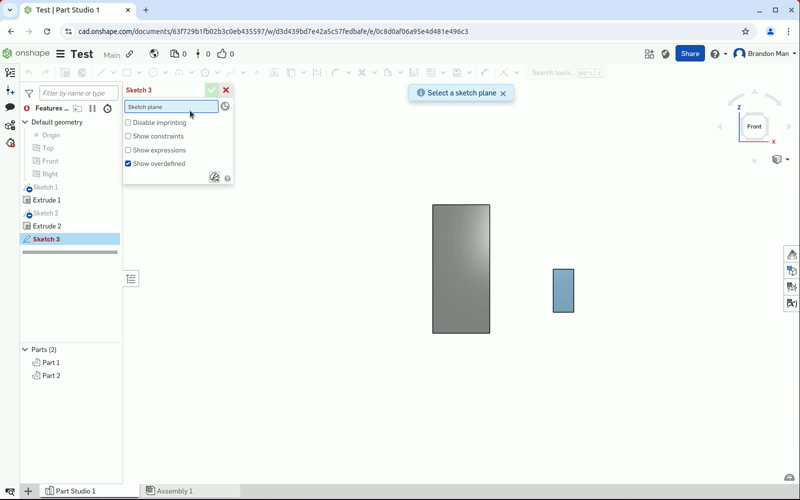
mouse_move(73, 163)
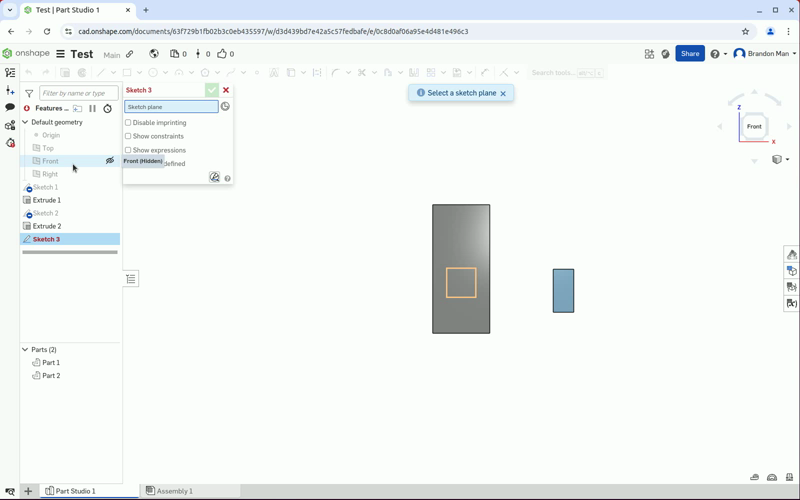
click(73, 163)
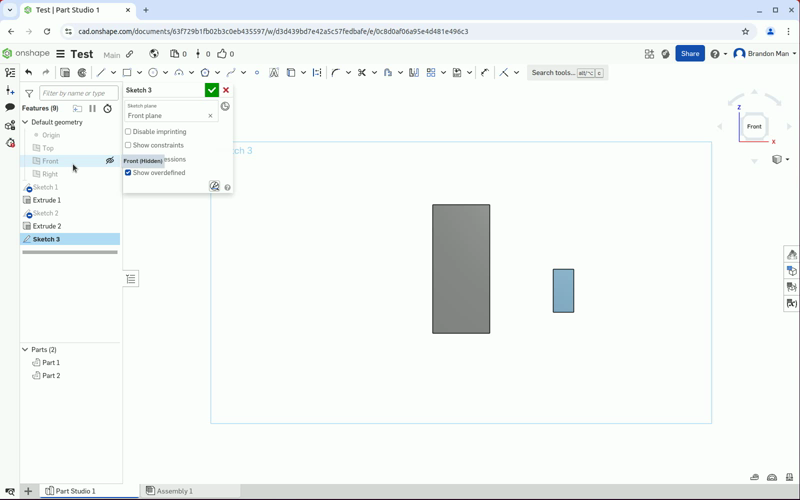
mouse_move(73, 352)
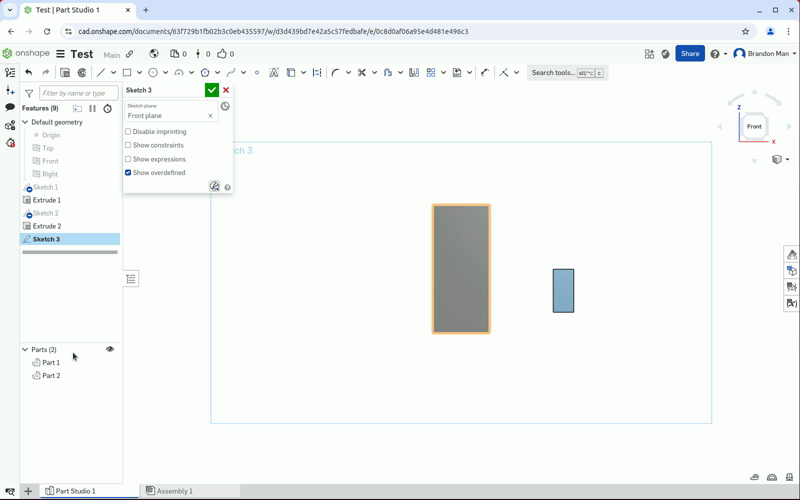
key(y)
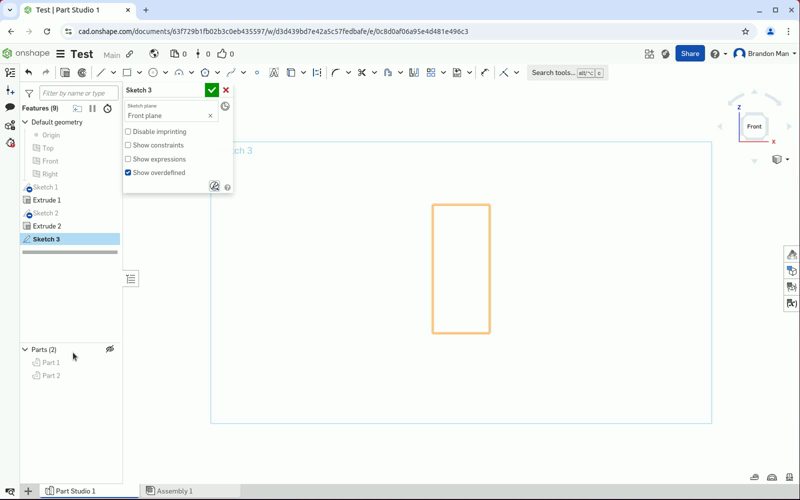
key(l)
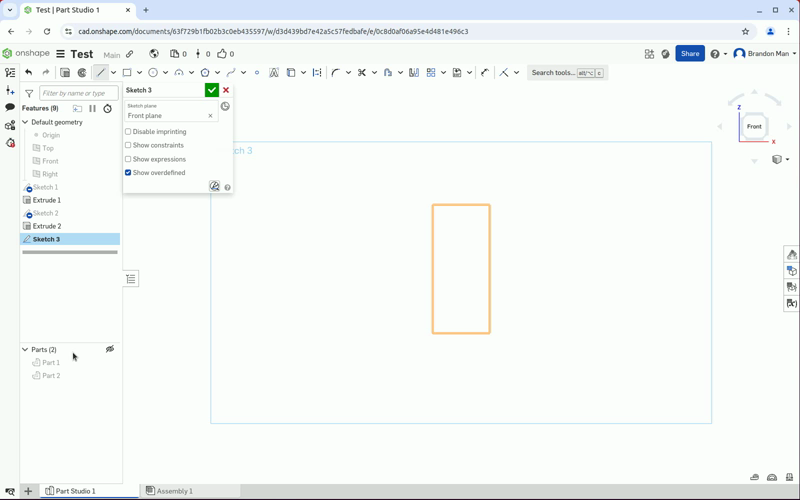
key_down(shift)
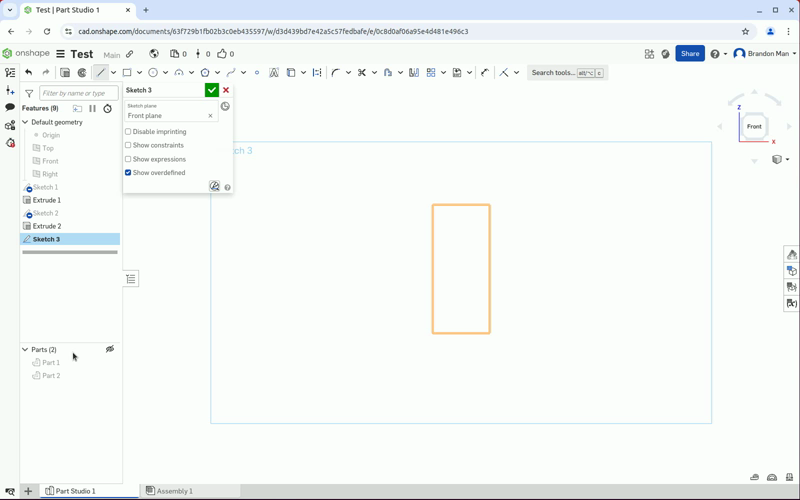
mouse_move(489, 319)
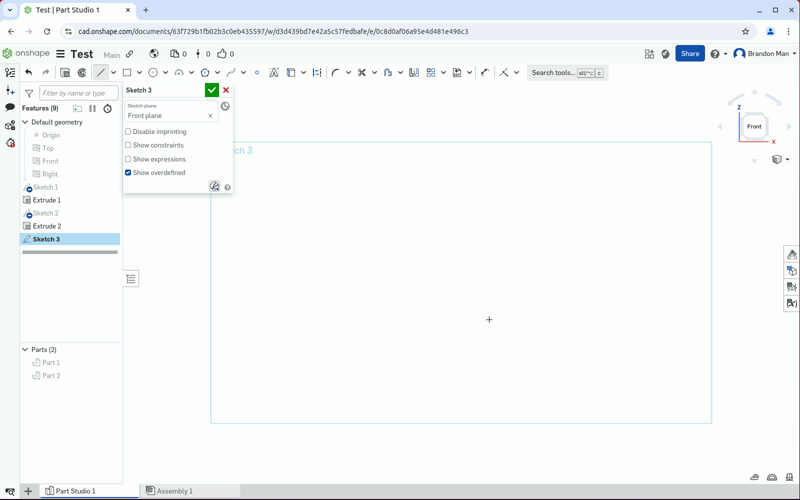
click(489, 319)
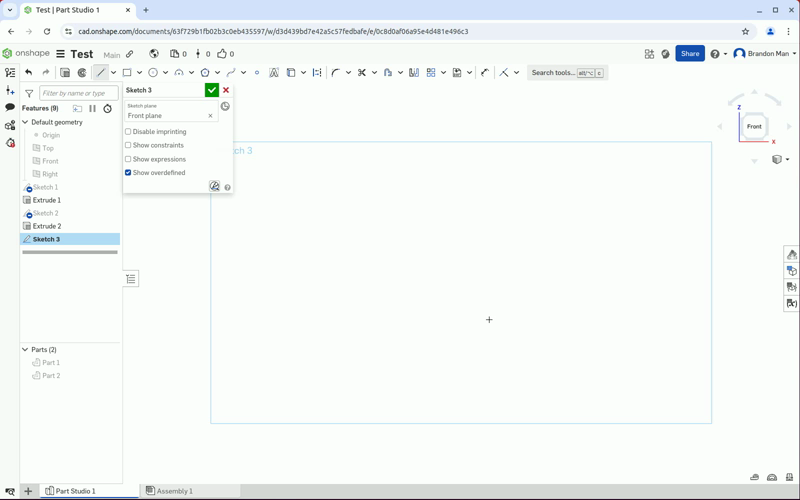
key_up(shift)
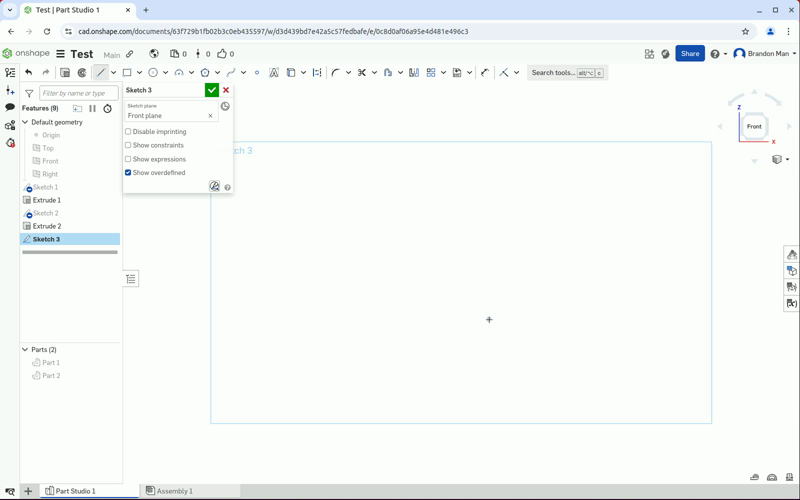
key_down(shift)
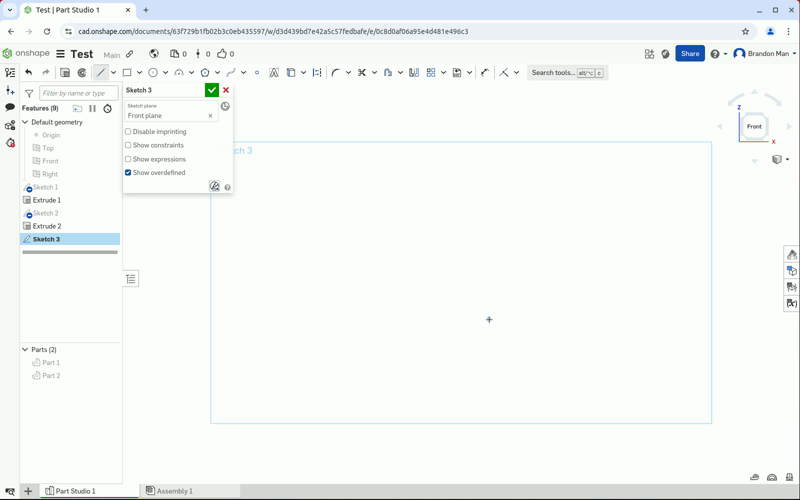
mouse_move(519, 319)
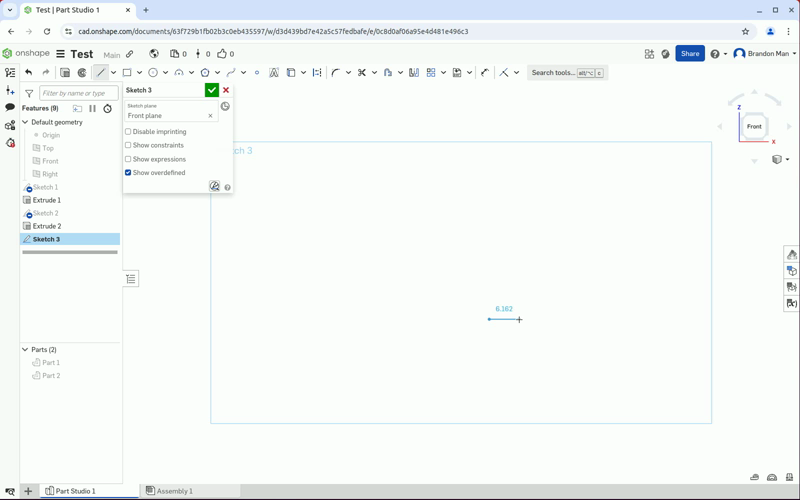
mouse_move(509, 319)
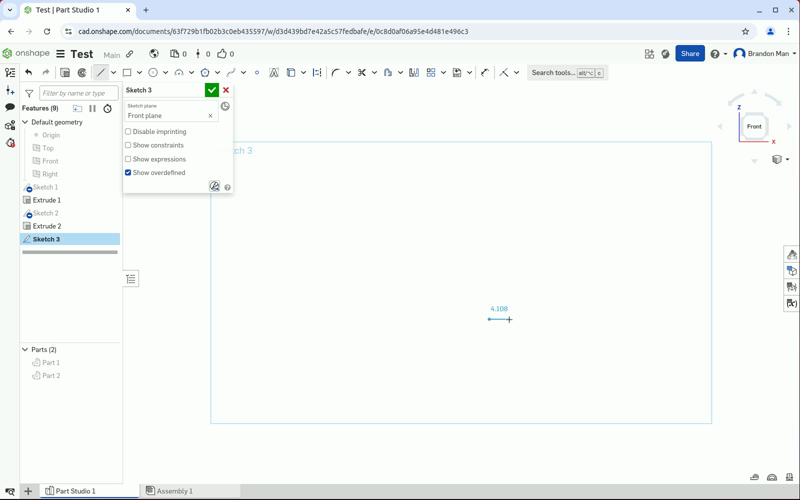
click(509, 319)
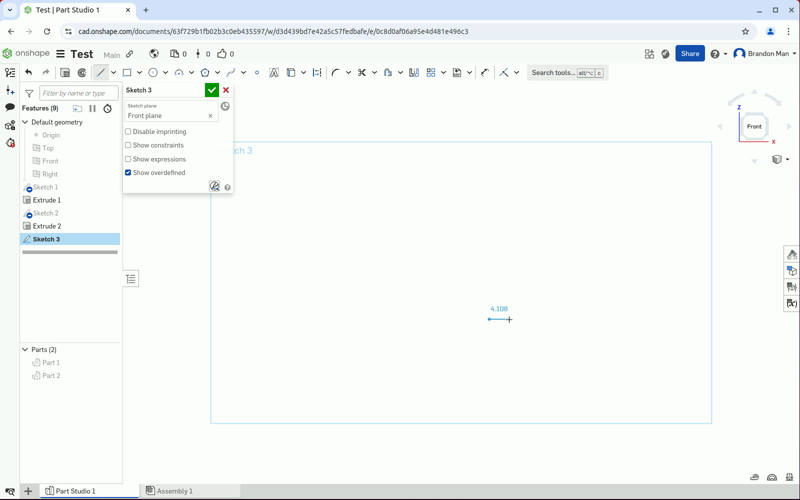
key_up(shift)
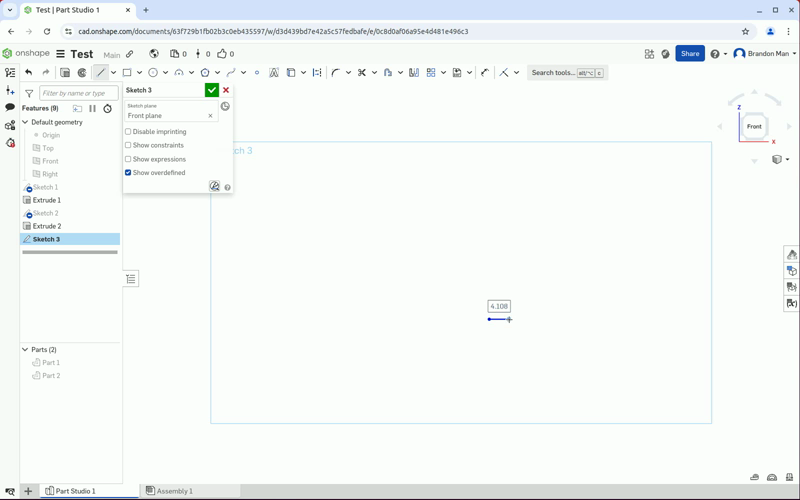
key_down(shift)
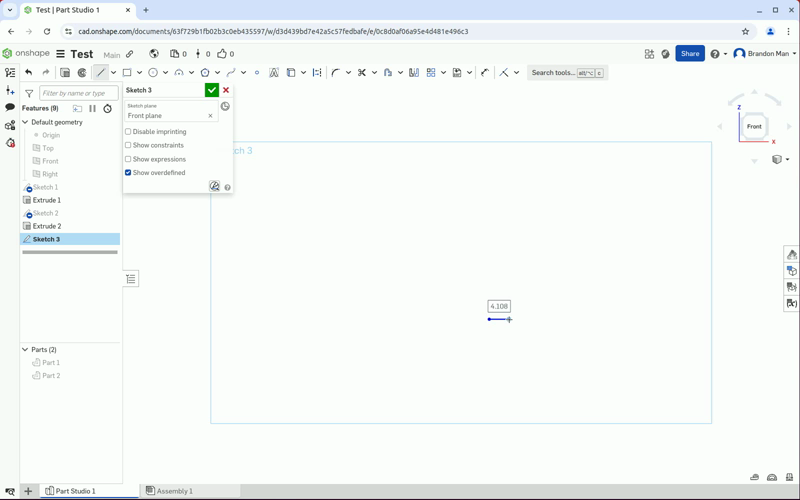
mouse_move(539, 319)
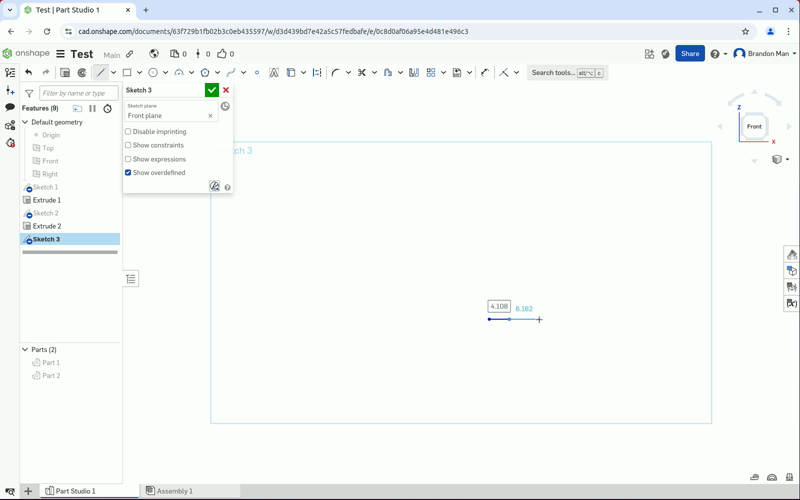
mouse_move(509, 269)
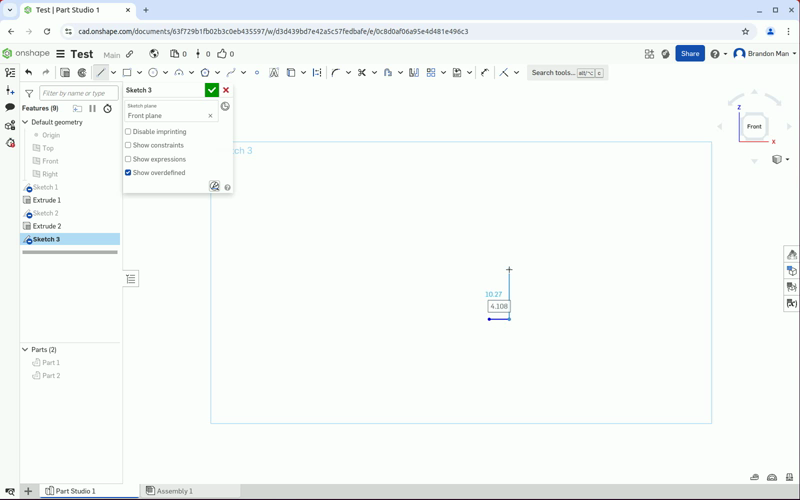
click(509, 269)
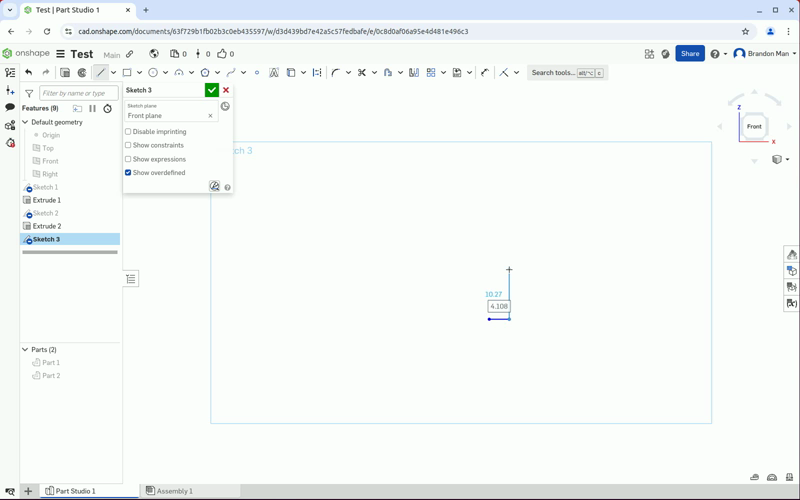
key_up(shift)
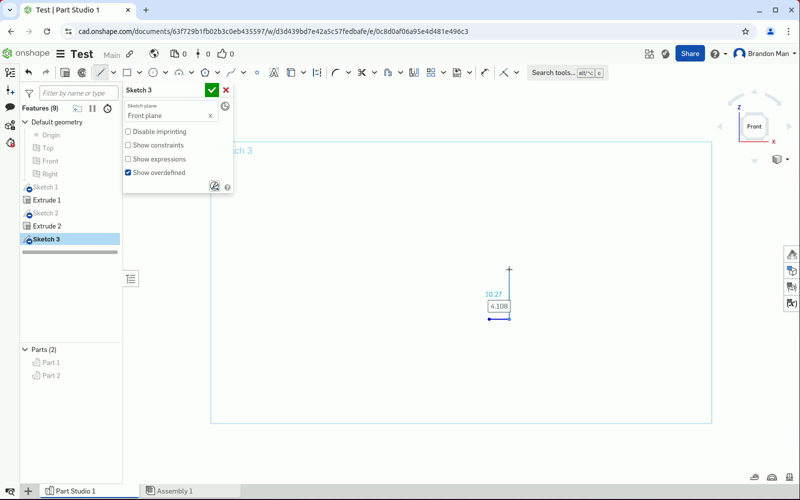
key_down(shift)
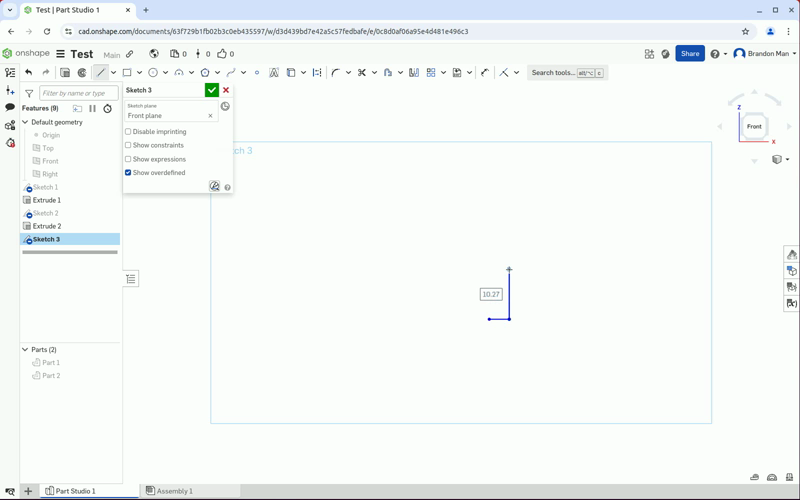
mouse_move(539, 269)
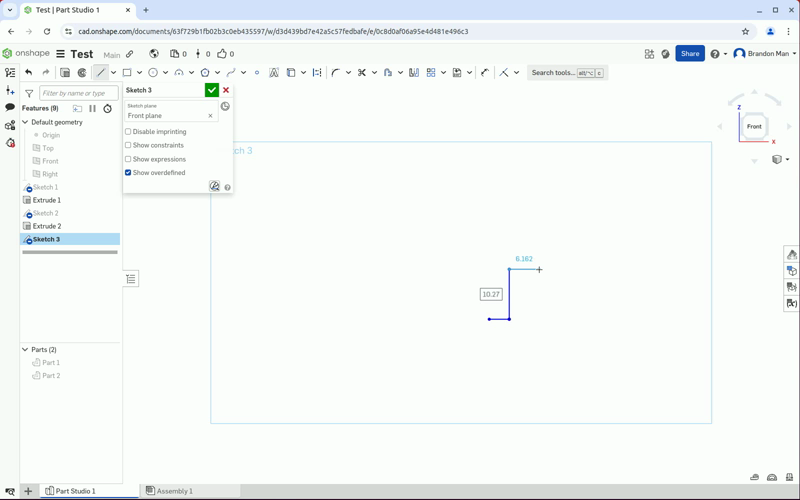
mouse_move(489, 269)
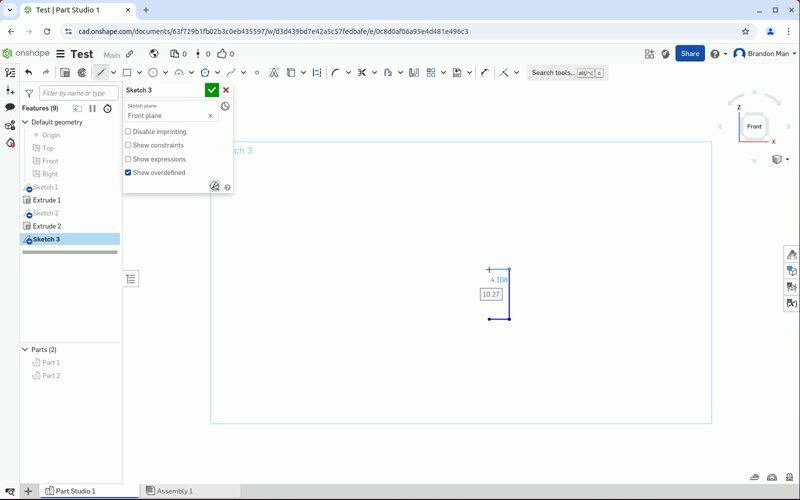
click(489, 269)
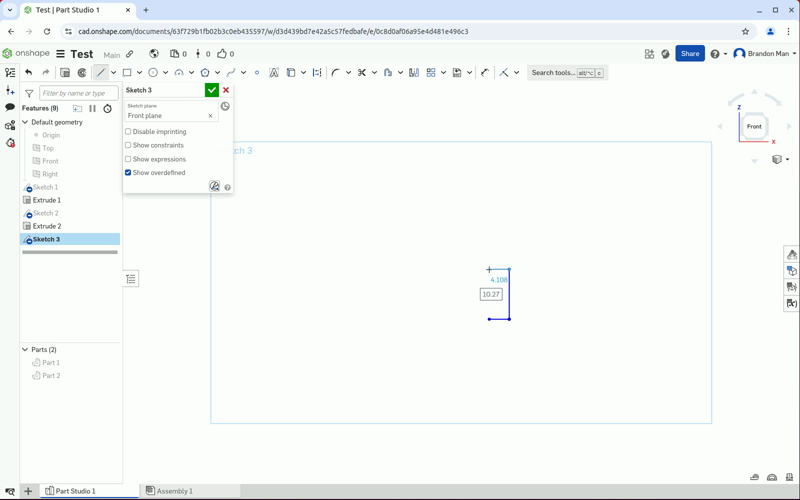
key_up(shift)
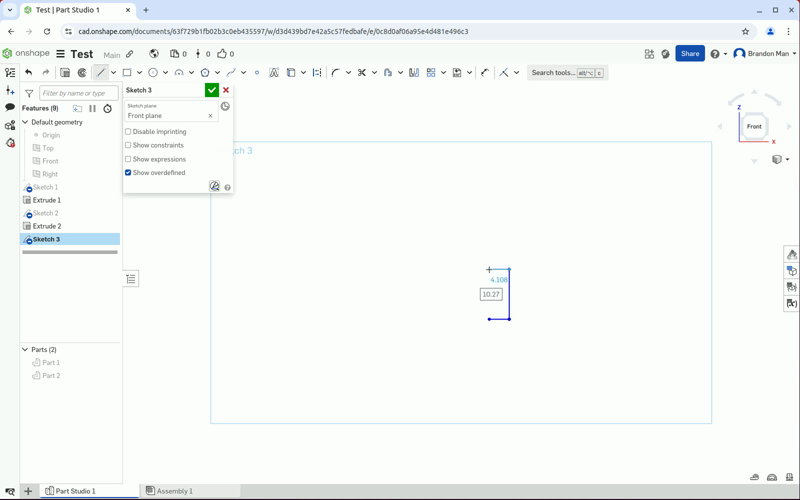
mouse_move(519, 269)
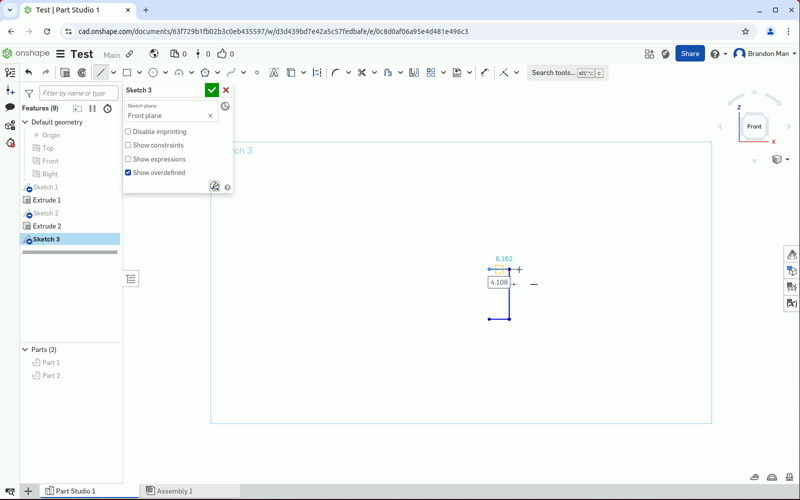
key_down(shift)
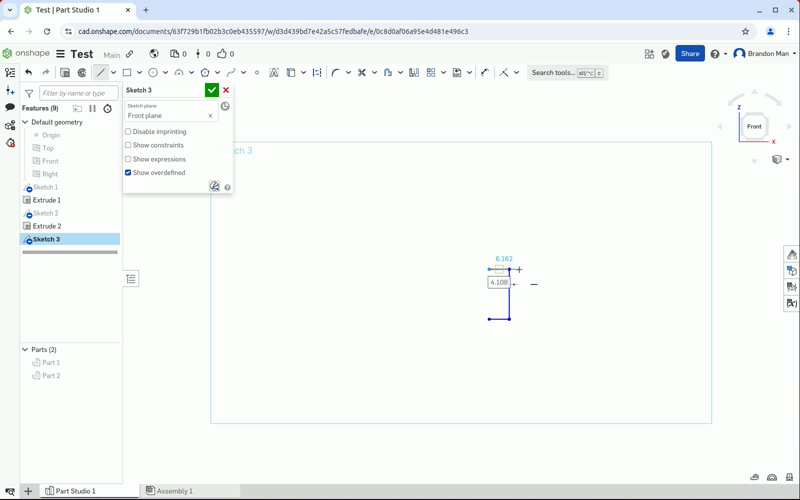
mouse_move(489, 319)
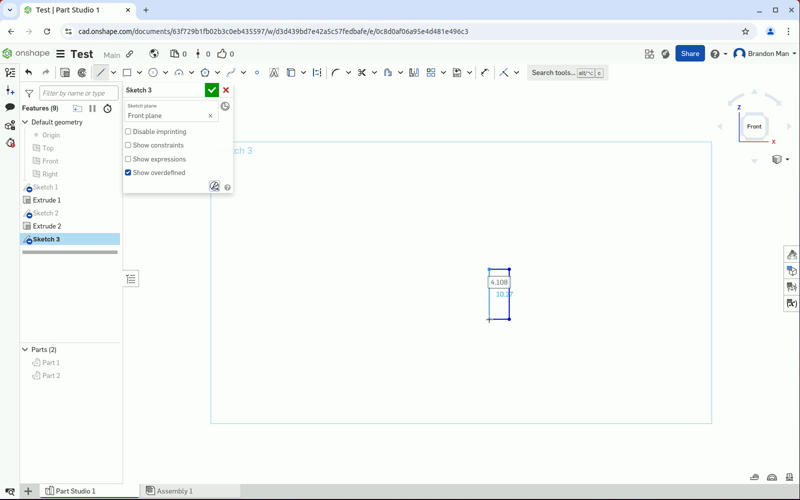
key_up(shift)
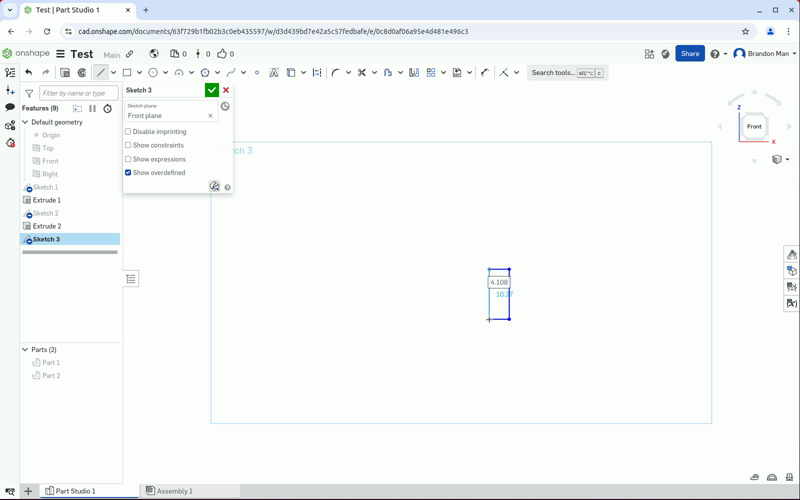
click(489, 319)
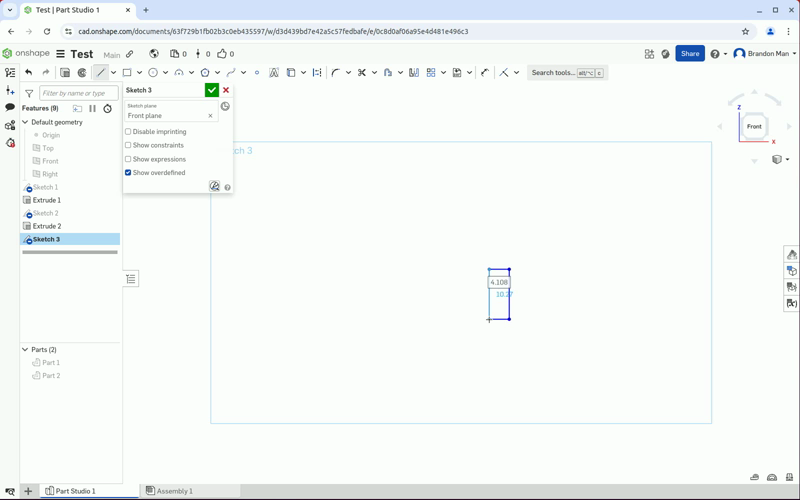
key(esc)
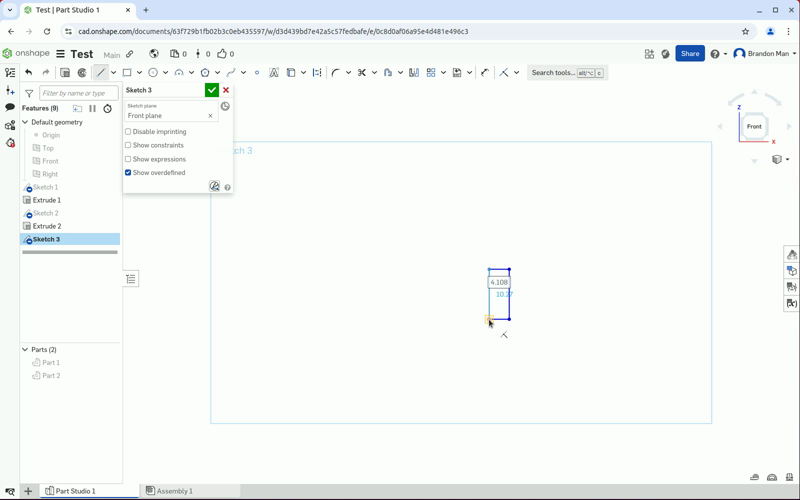
mouse_move(506, 311)
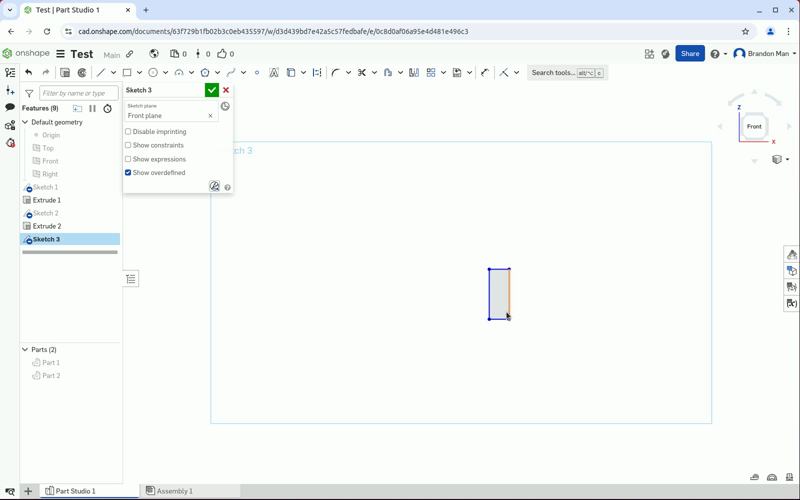
scroll(6)
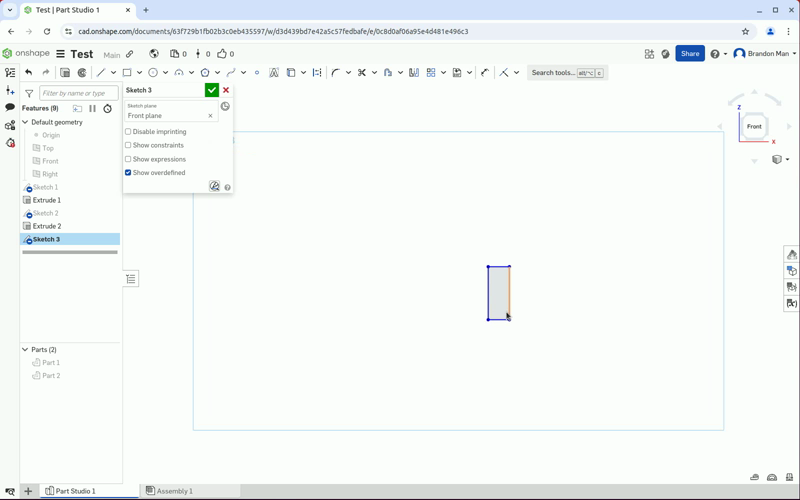
scroll(6)
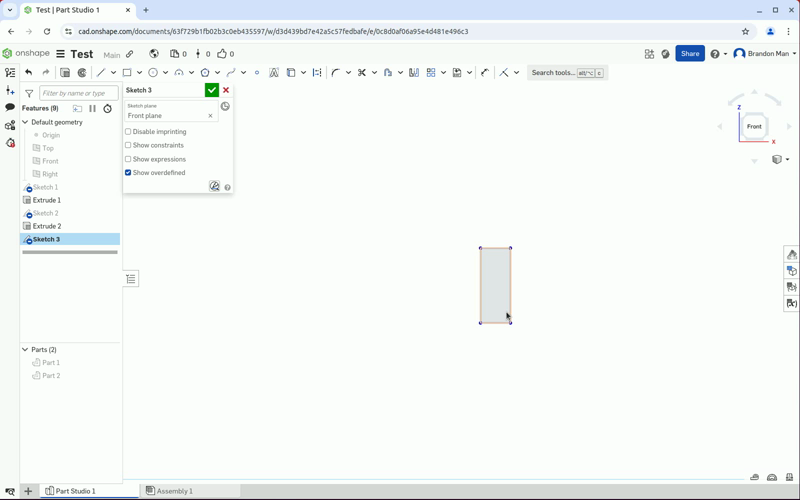
scroll(6)
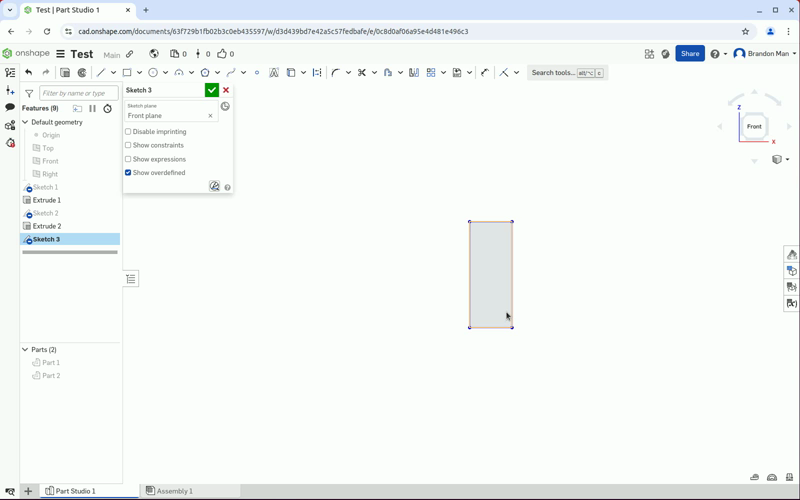
scroll(6)
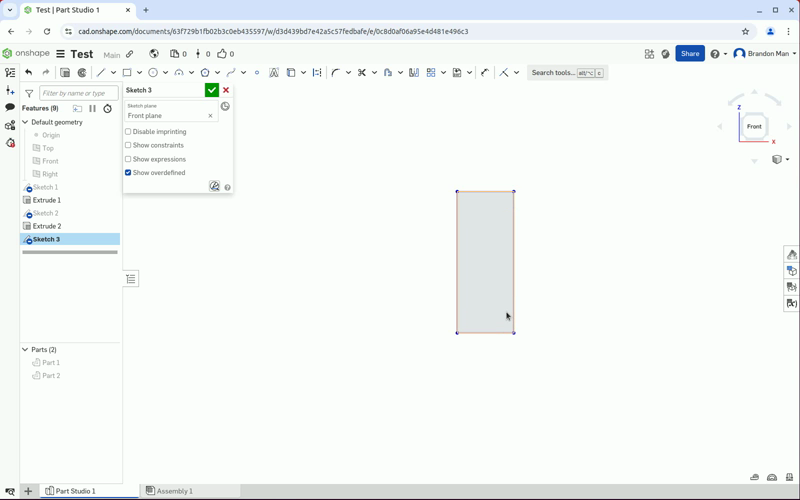
scroll(6)
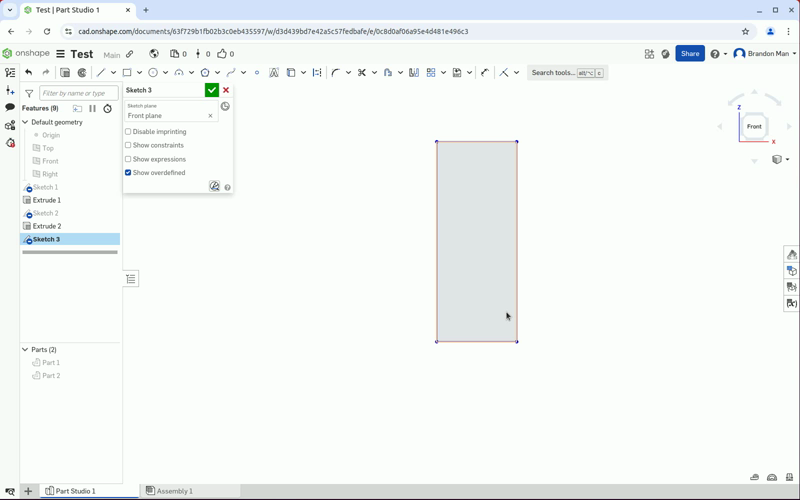
scroll(6)
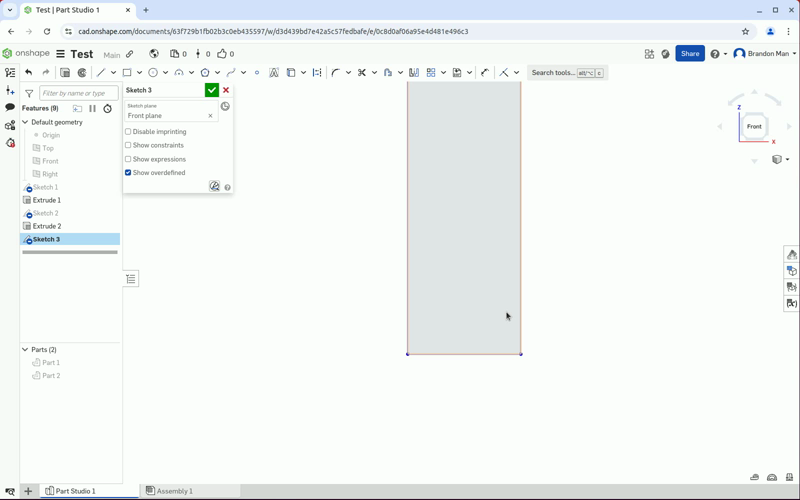
scroll(6)
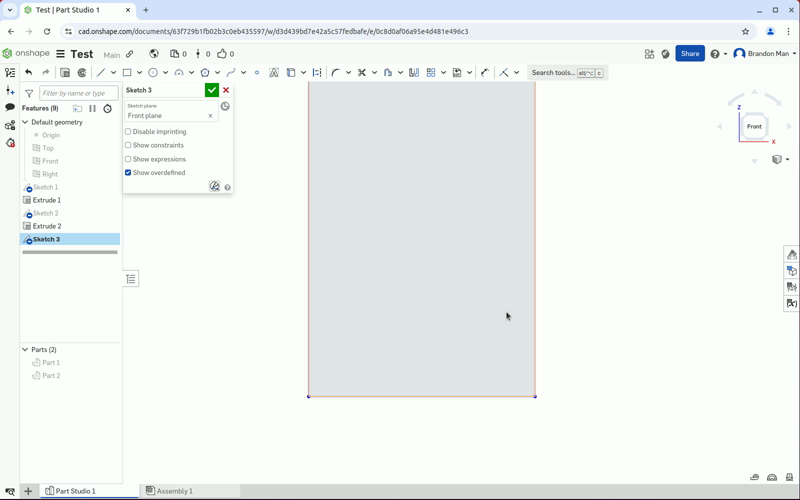
click(506, 311)
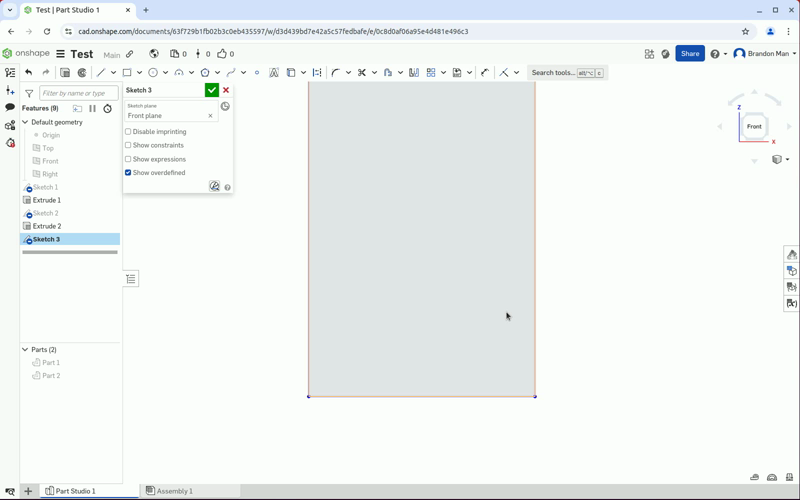
scroll(-6)
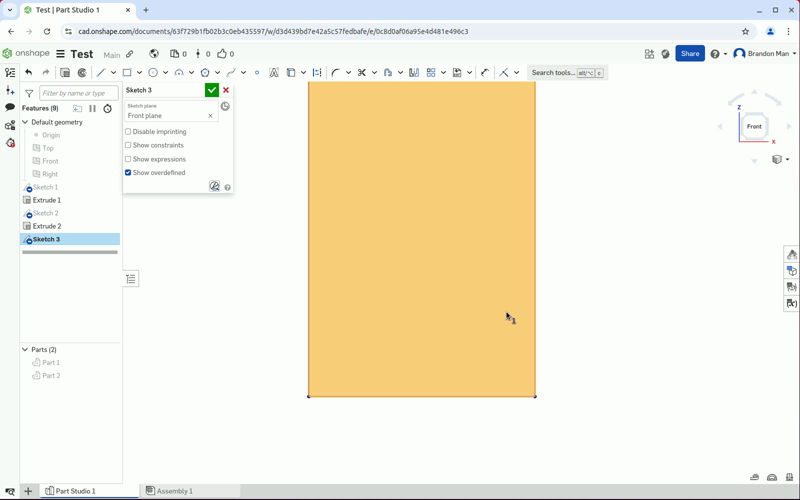
scroll(-6)
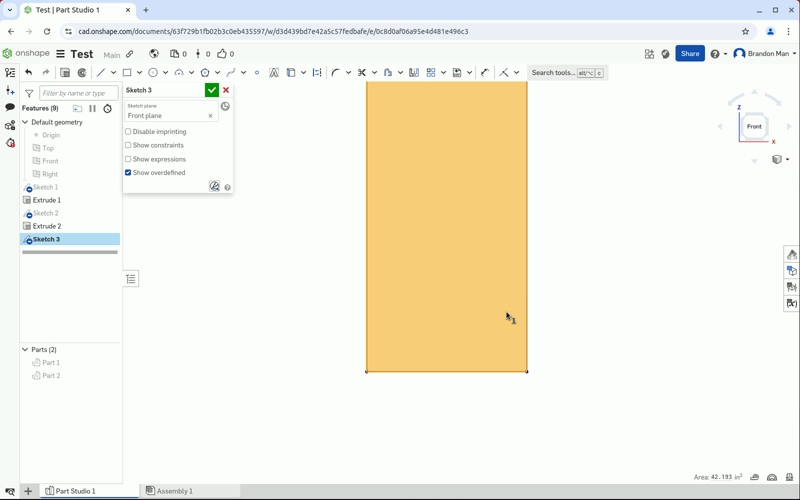
scroll(-6)
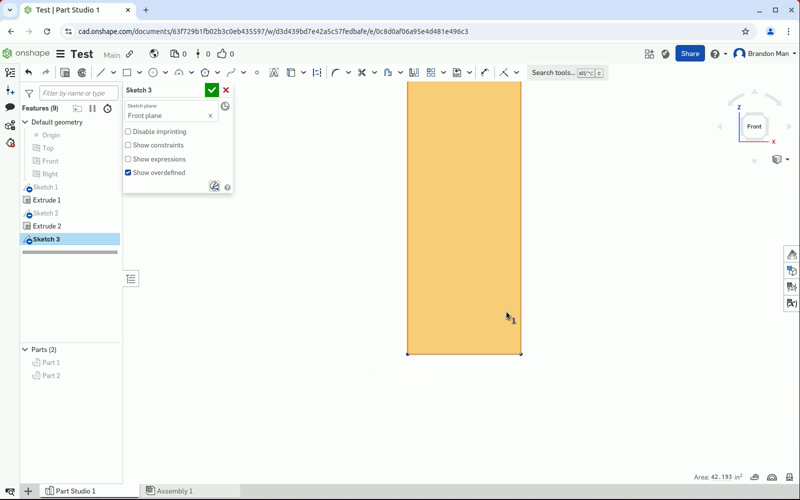
scroll(-6)
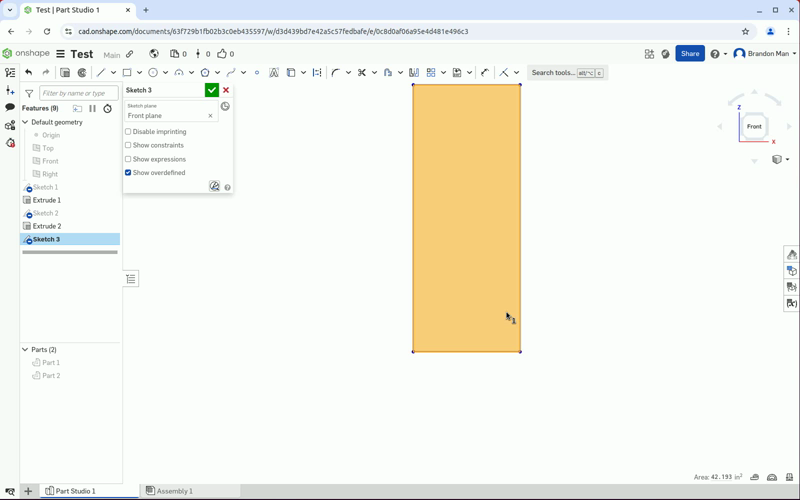
scroll(-6)
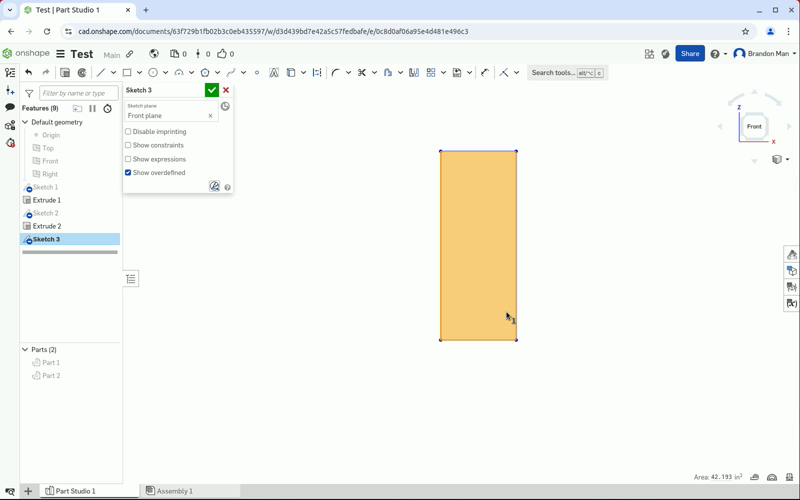
scroll(-6)
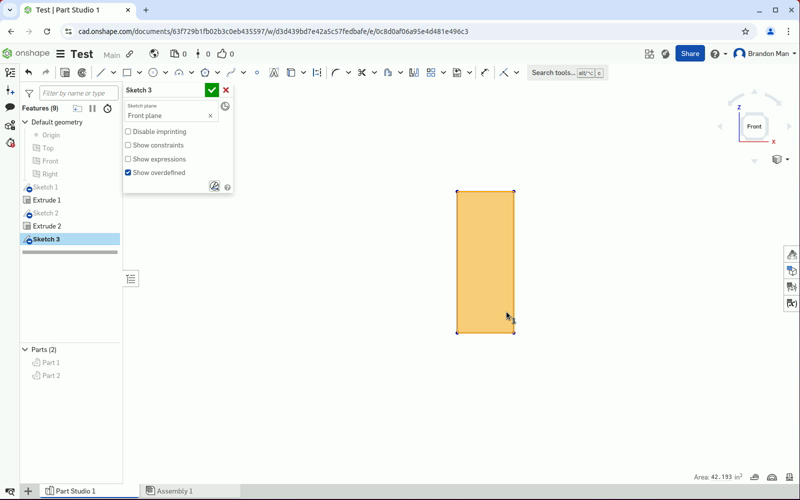
scroll(-6)
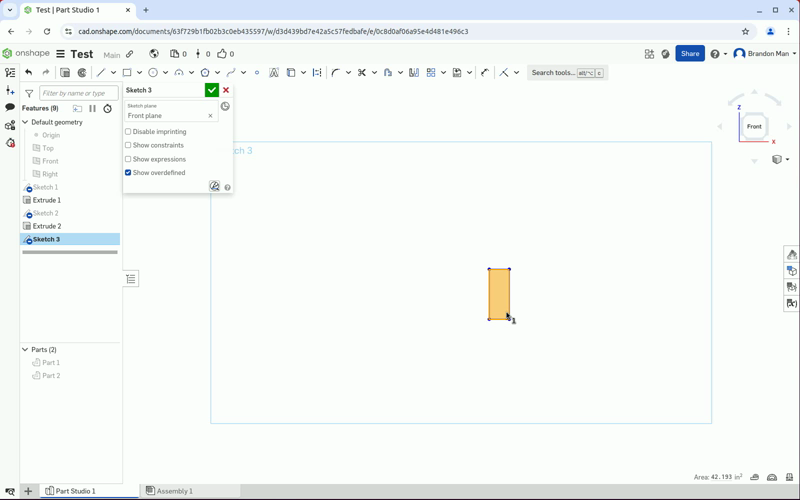
mouse_move(73, 352)
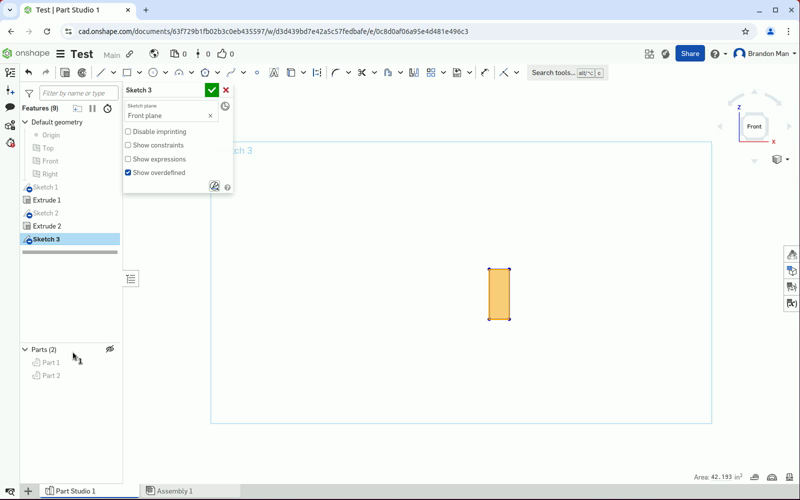
key(shift+y)
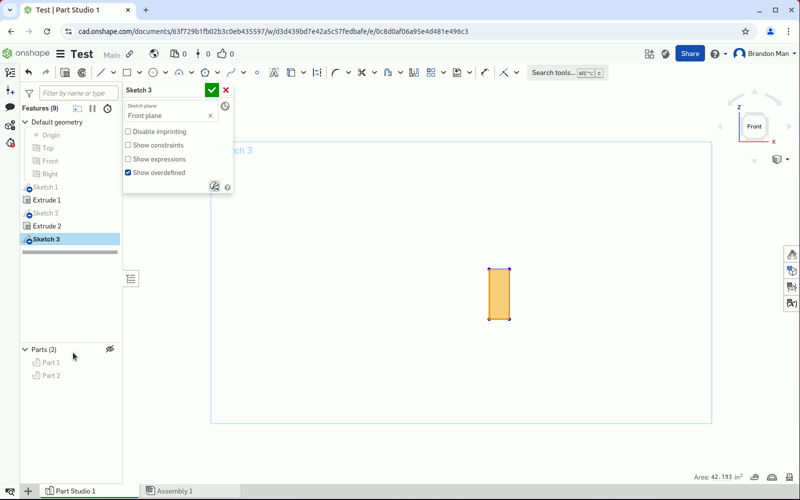
key(shift+e)
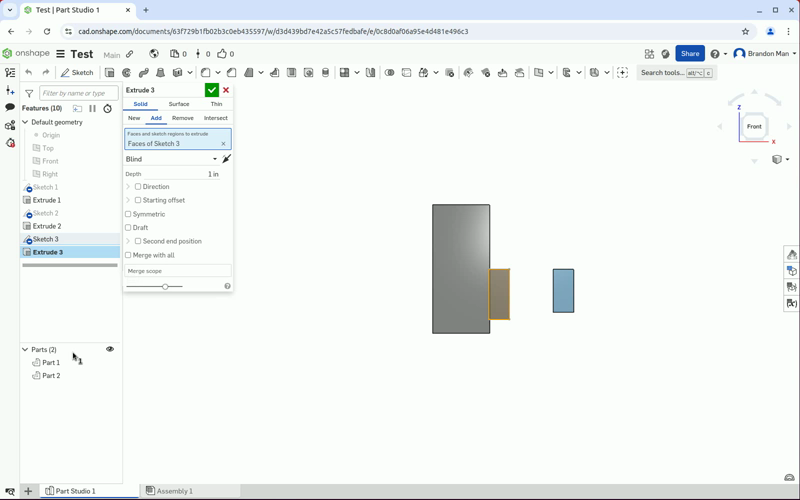
mouse_move(143, 106)
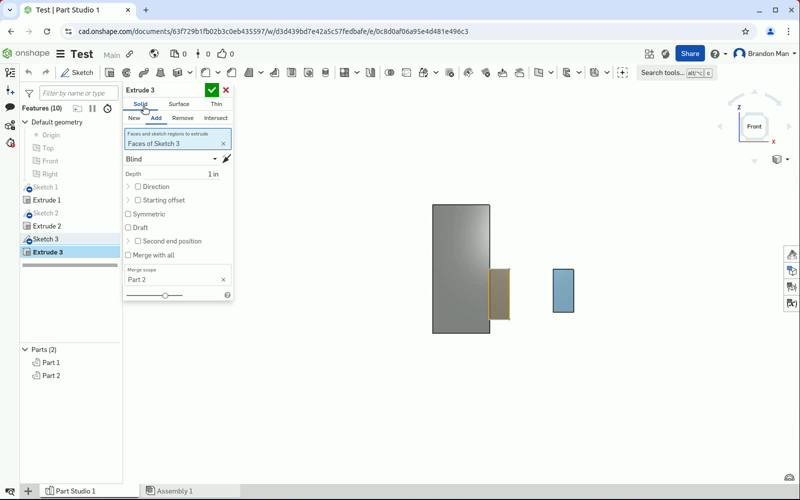
click(143, 106)
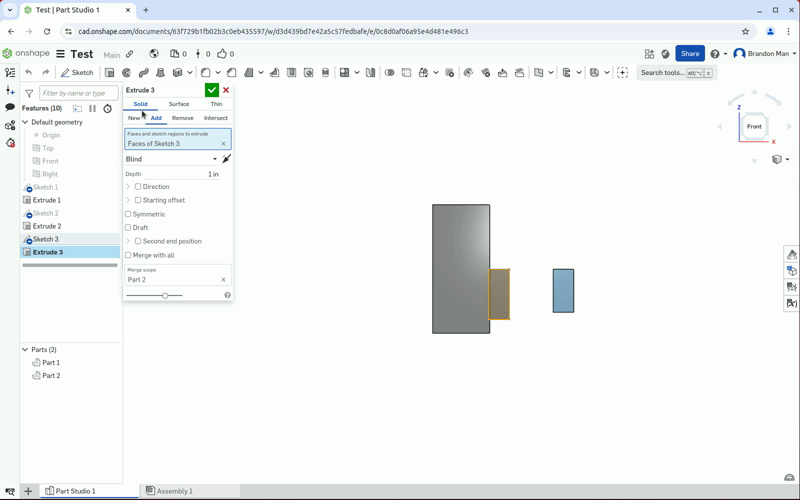
mouse_move(137, 120)
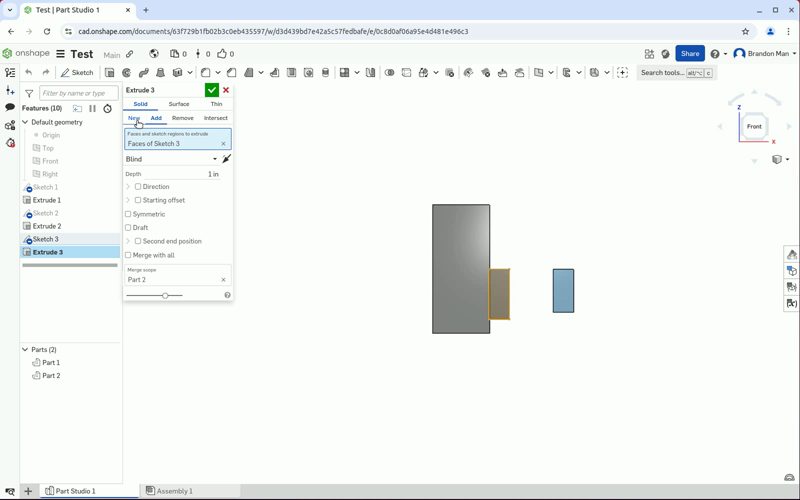
click(137, 120)
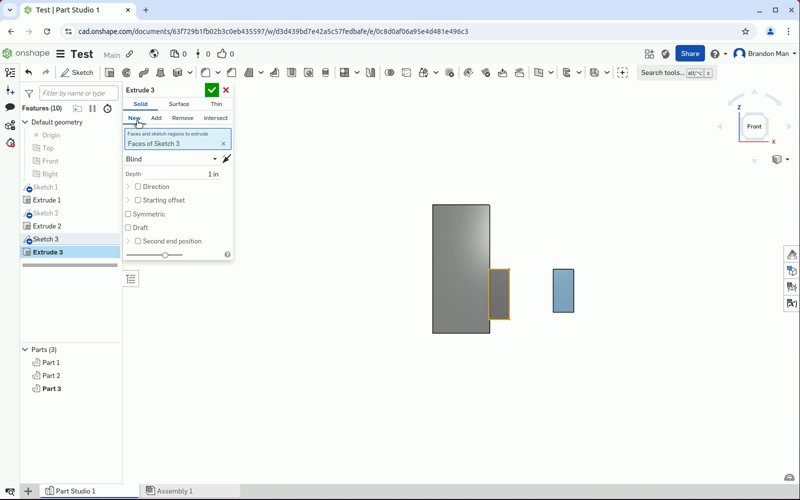
key(tab, 4)
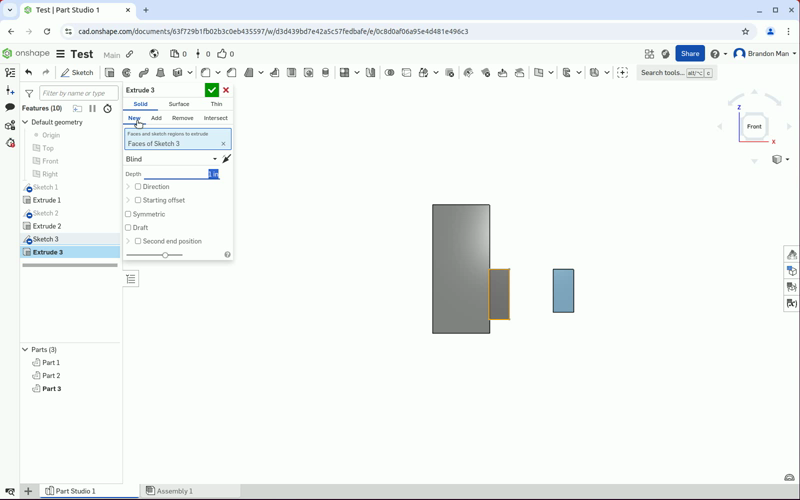
text(14.683)
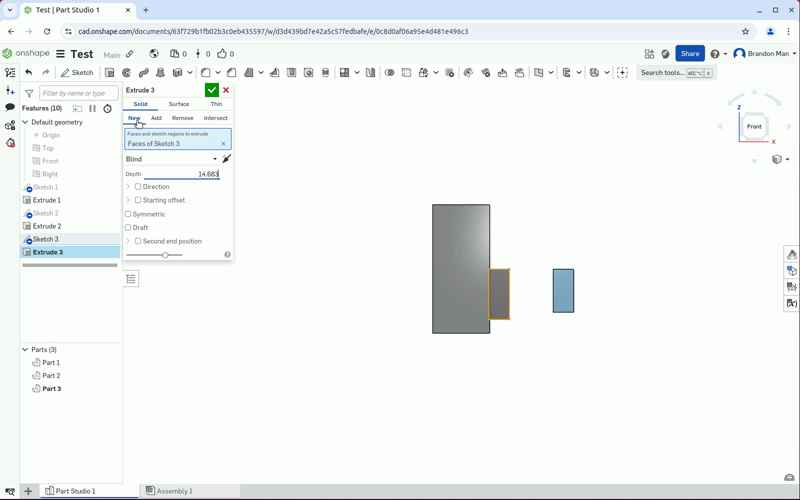
key(enter)
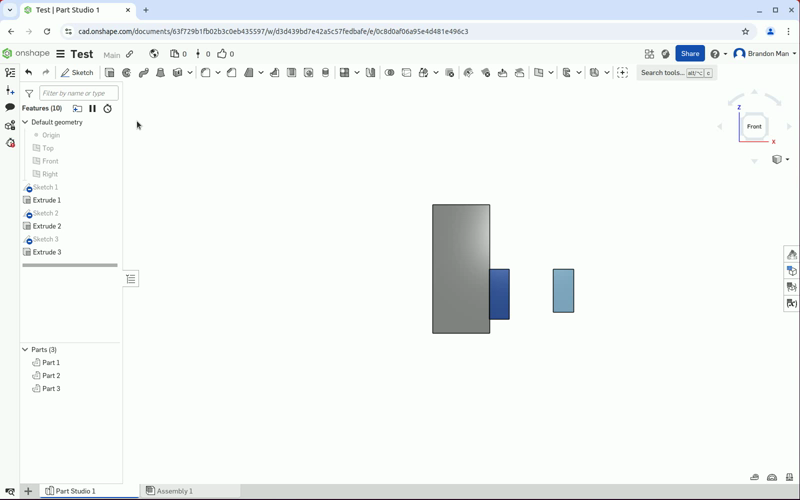
key(shift+h)
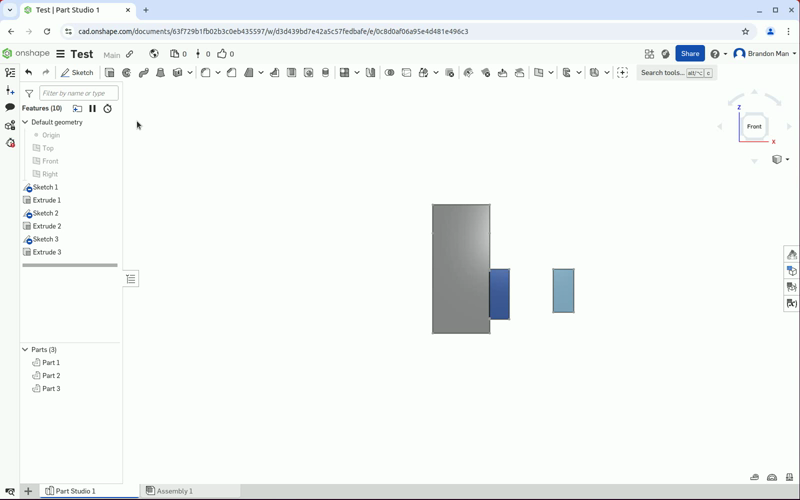
key(shift+h)
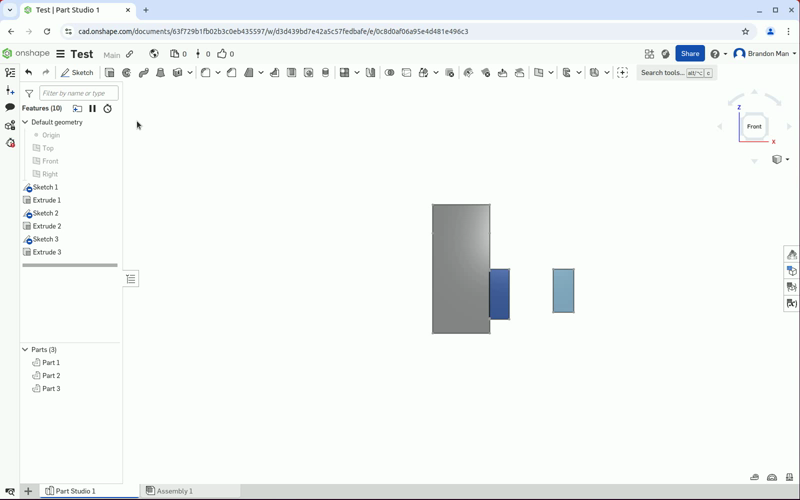
key(shift+7)
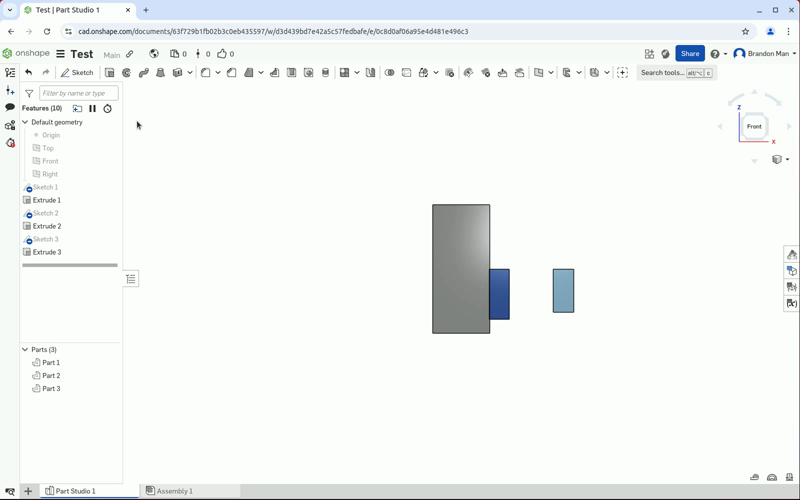
key(left, 2)
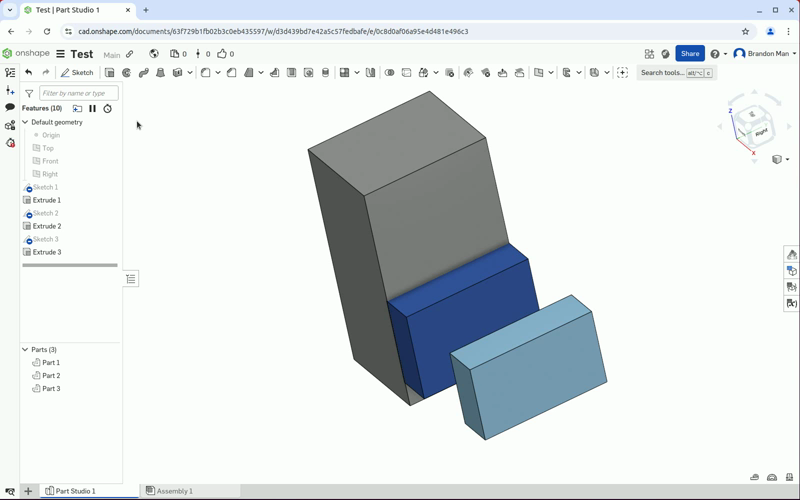
key(down, 2)
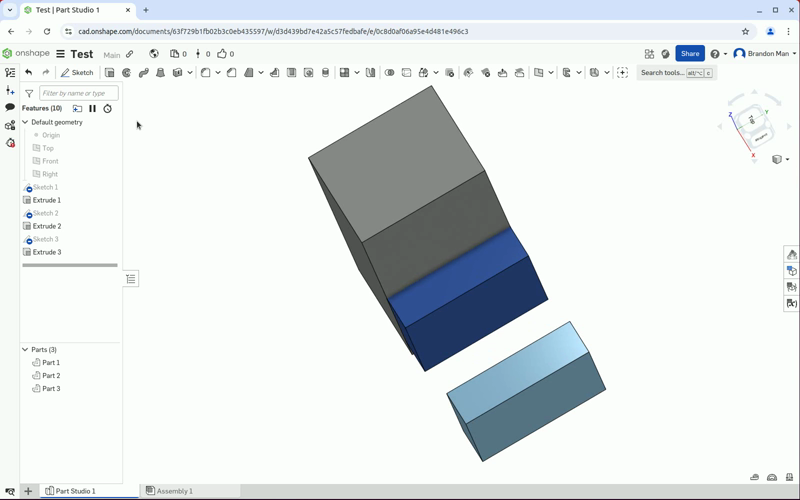
key(up, 2)
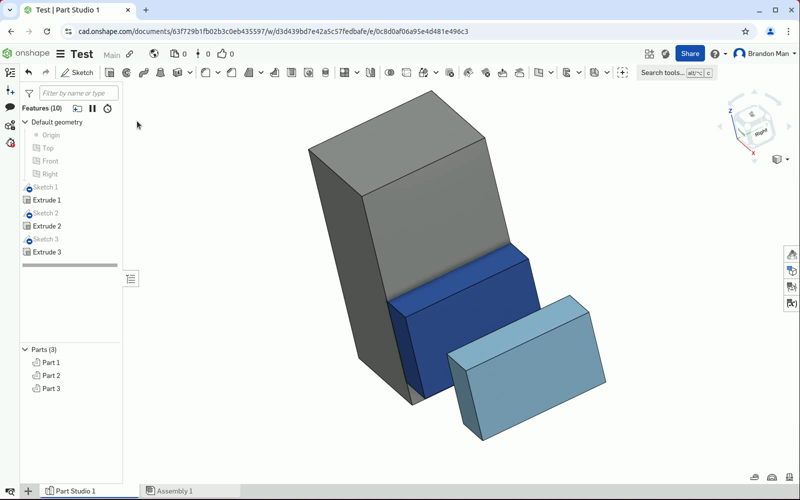
key(right, 2)
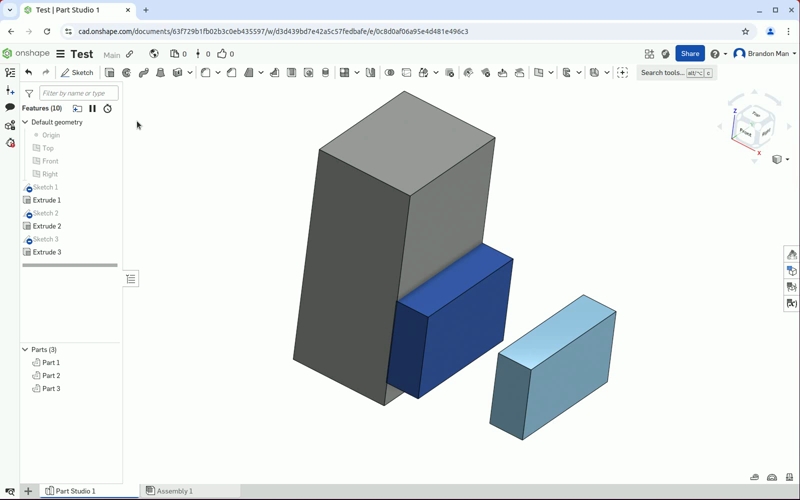
mouse_move(73, 189)
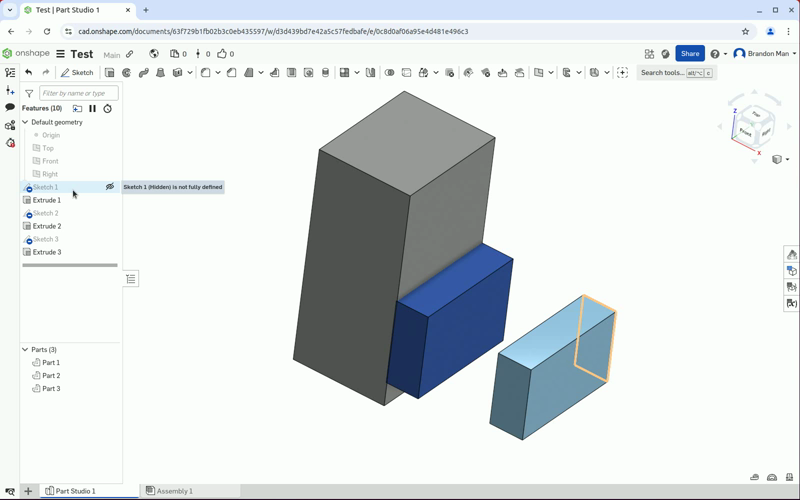
click(73, 189)